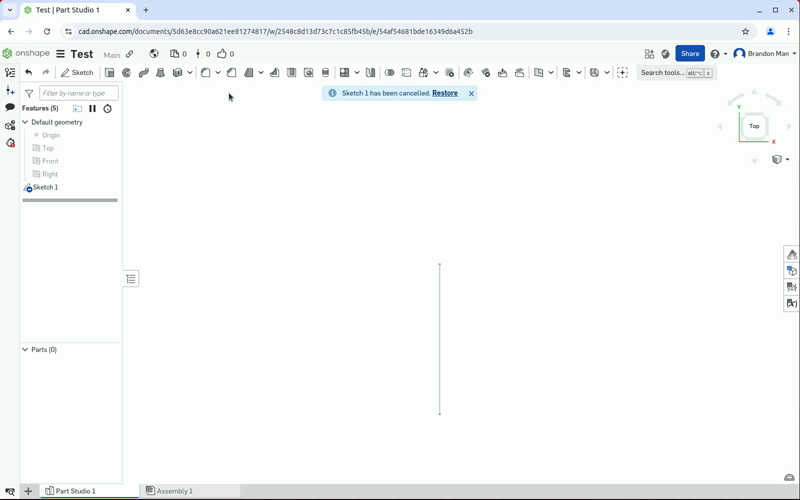
key(shift+h)
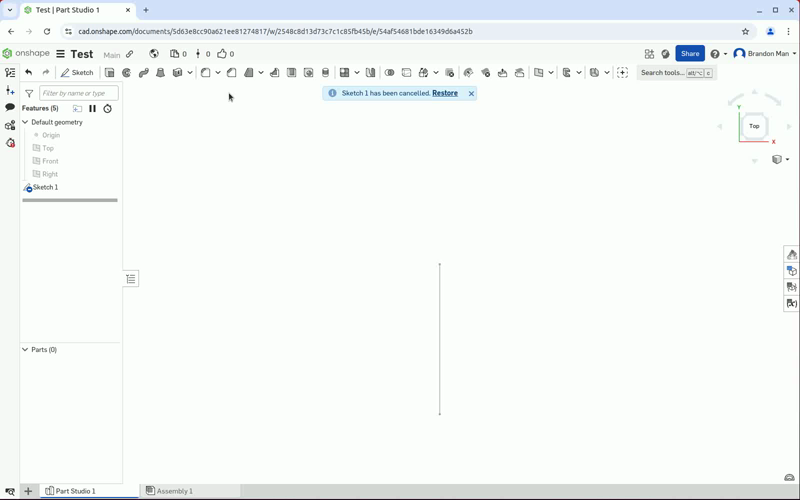
key(shift+s)
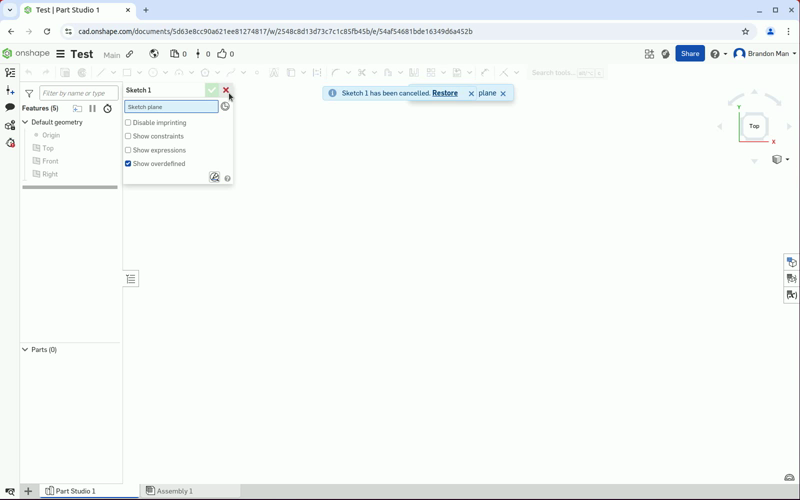
mouse_move(73, 150)
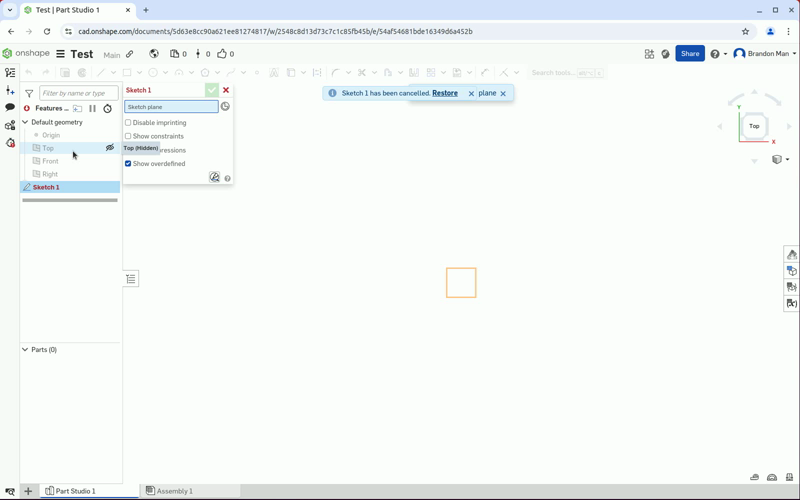
click(73, 150)
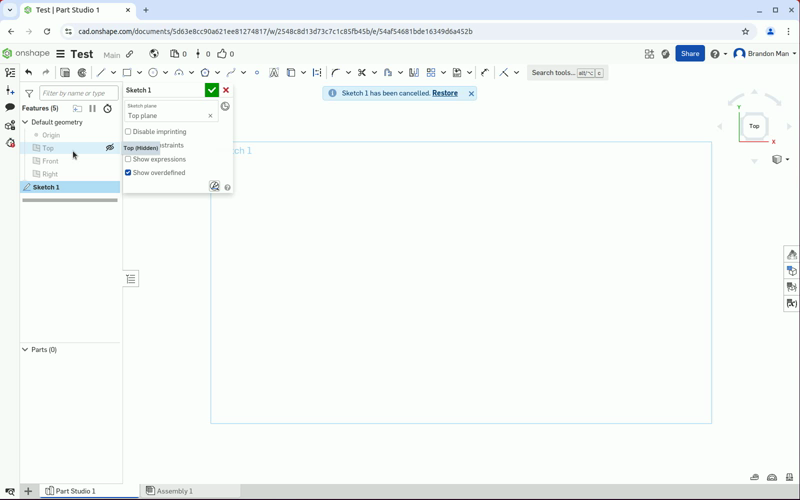
mouse_move(73, 352)
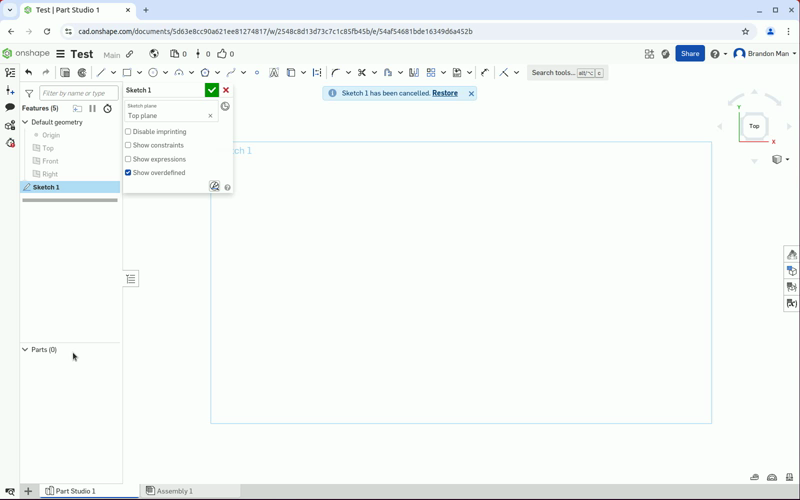
key(y)
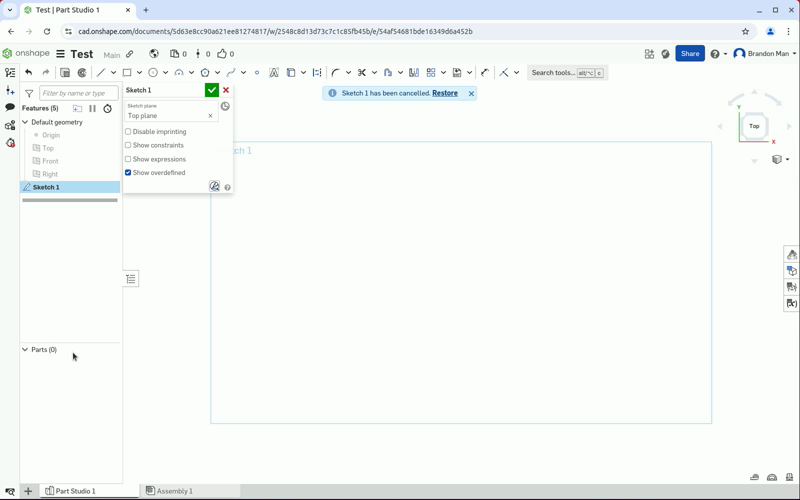
key(l)
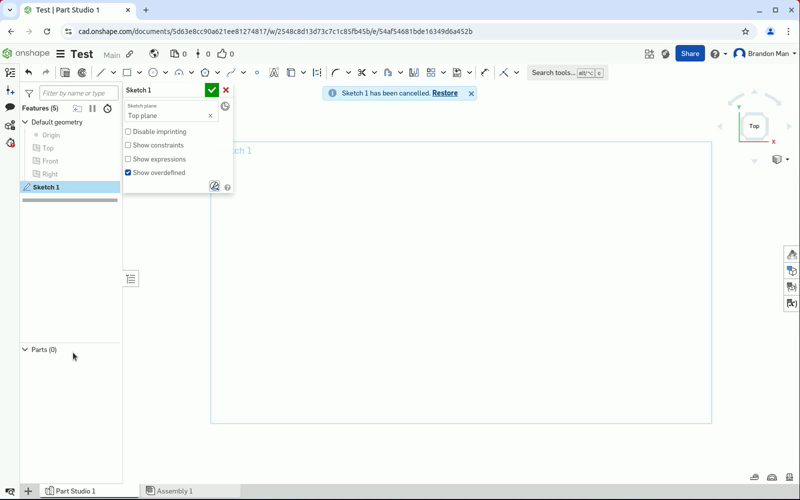
key_down(shift)
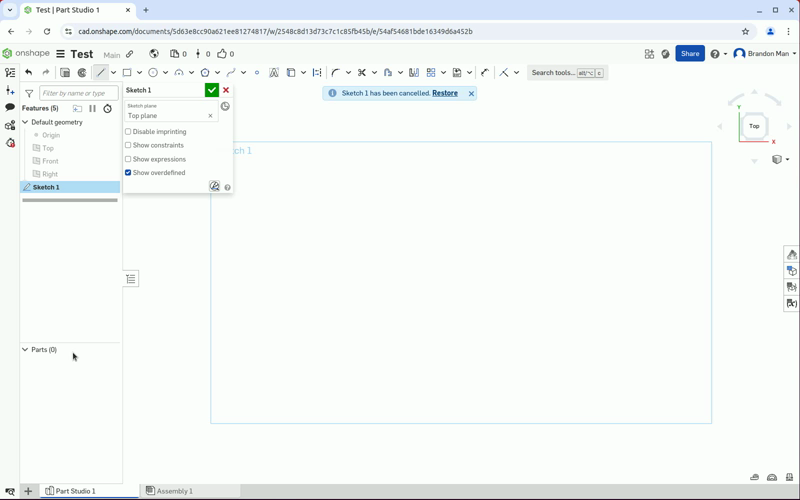
mouse_move(479, 282)
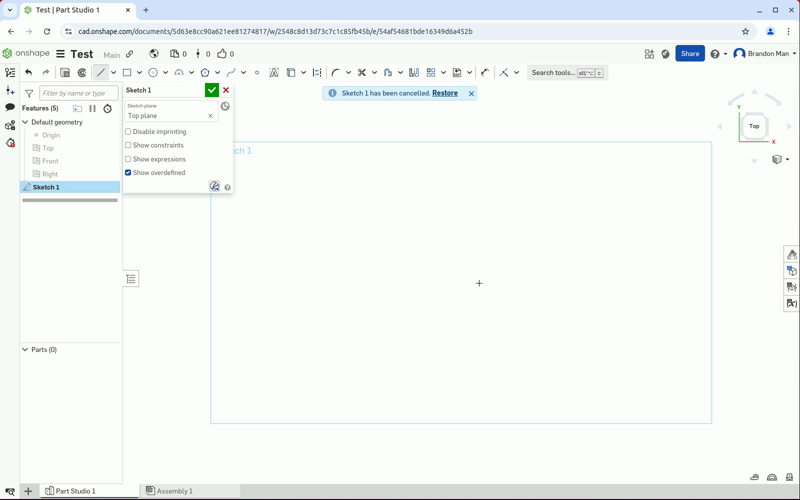
click(479, 282)
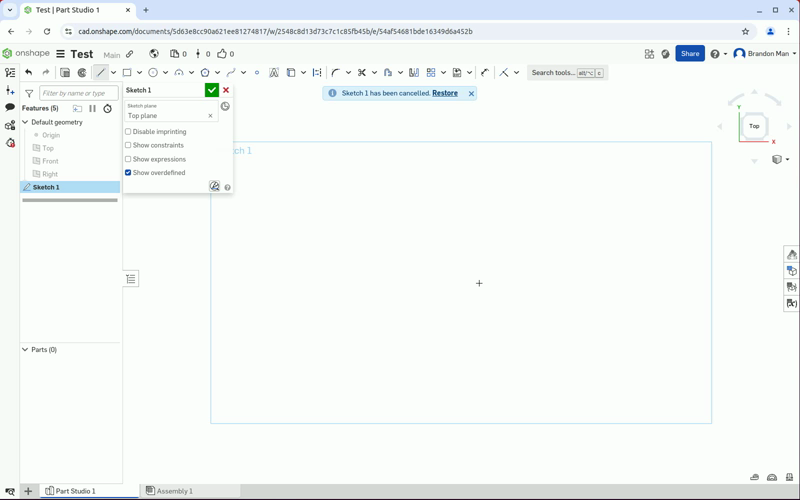
key_up(shift)
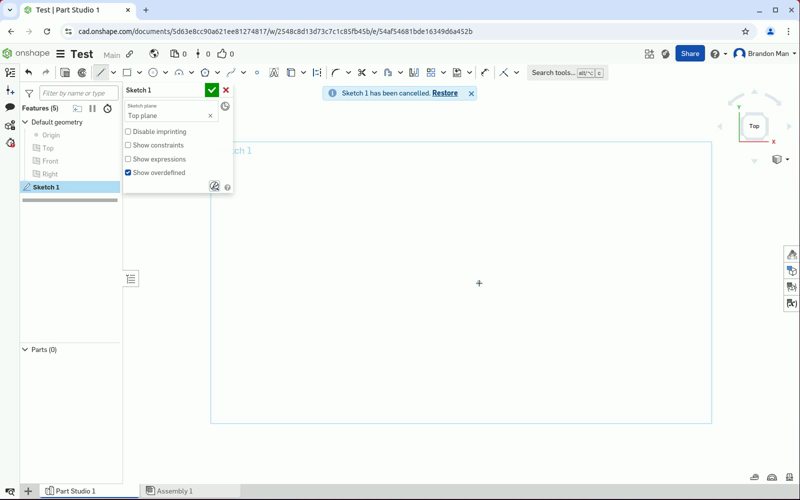
key_down(shift)
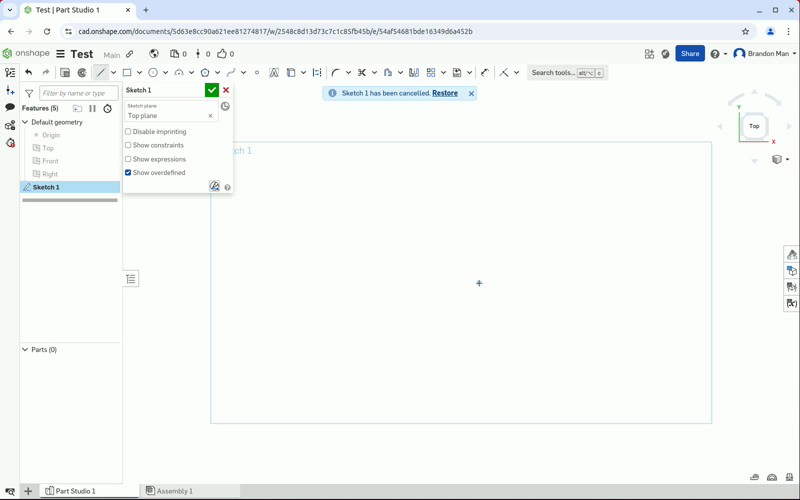
mouse_move(573, 282)
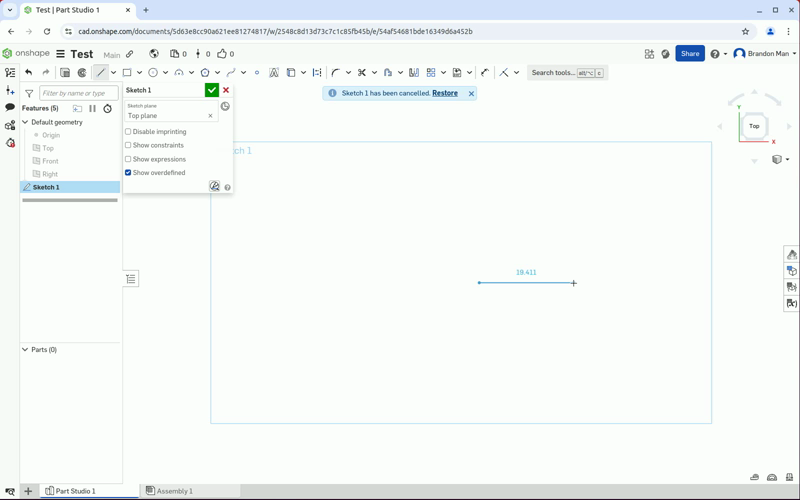
click(573, 282)
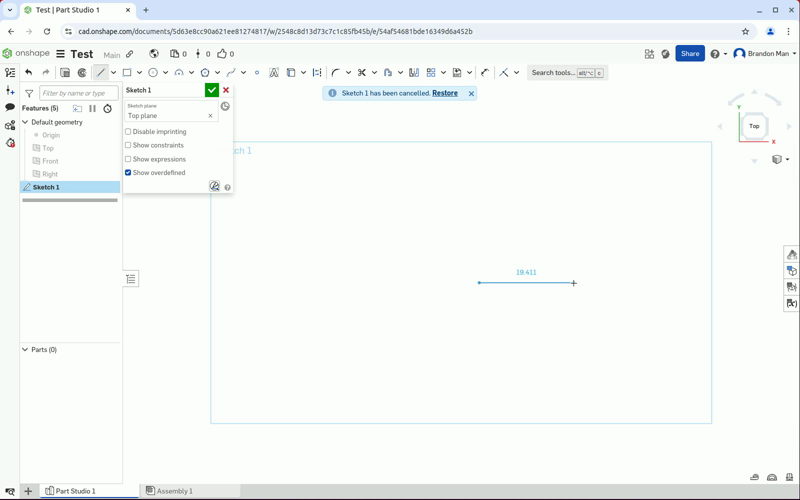
key_up(shift)
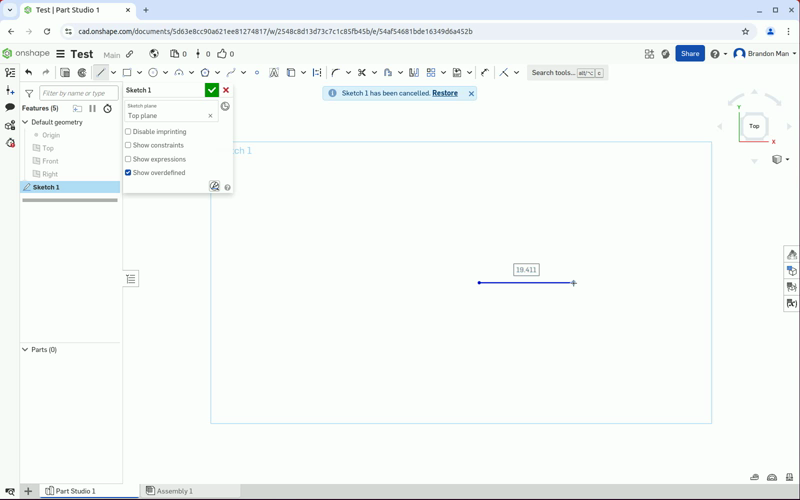
key_down(shift)
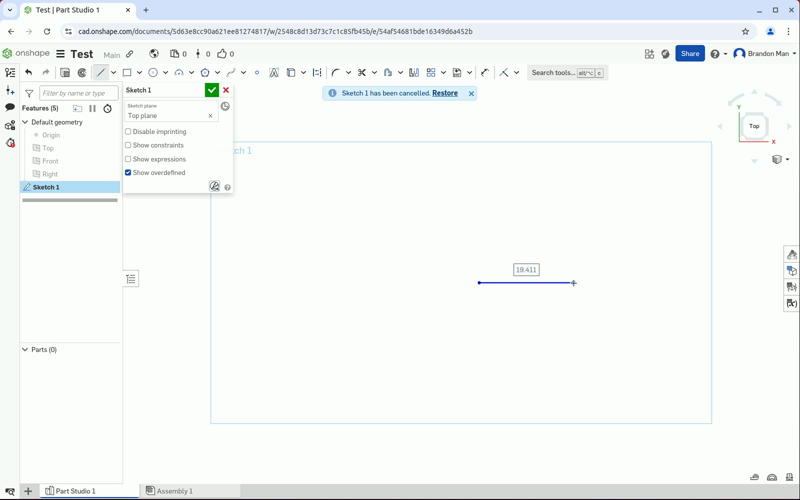
mouse_move(589, 282)
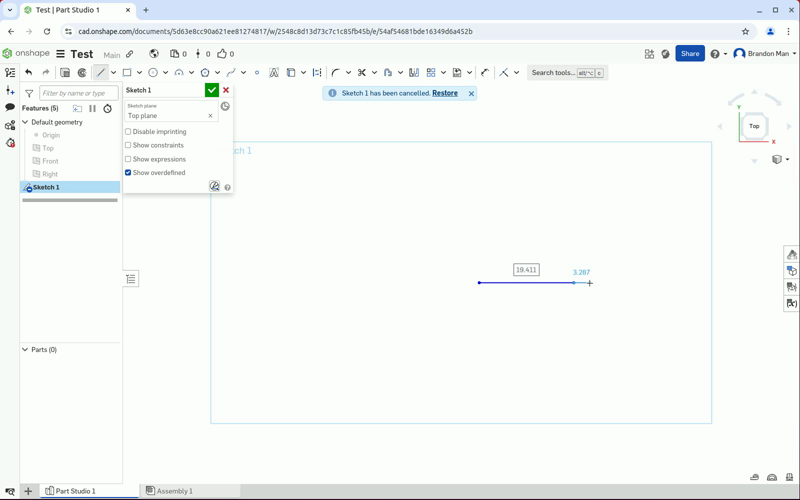
mouse_move(573, 264)
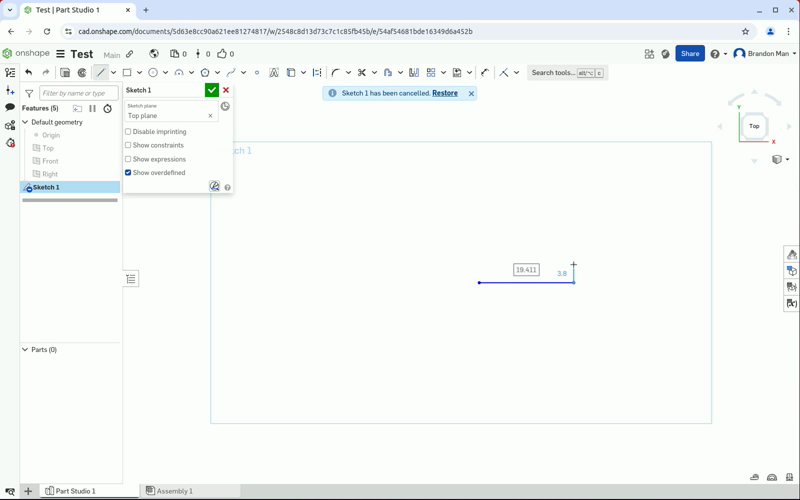
click(573, 264)
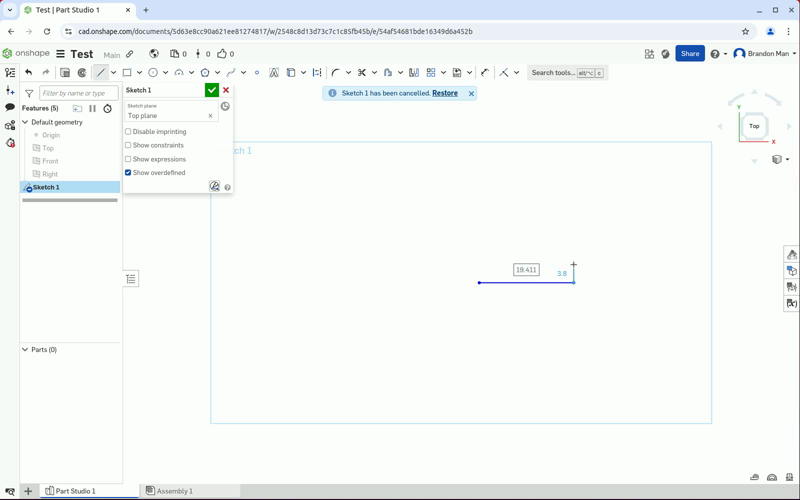
key_up(shift)
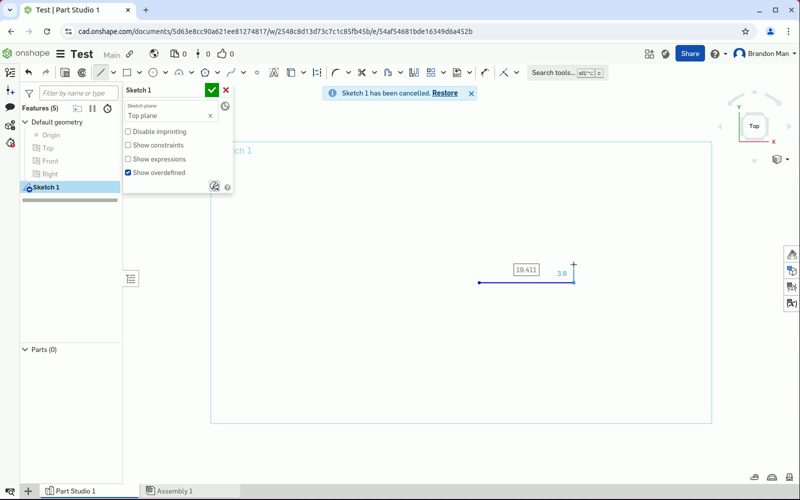
key_down(shift)
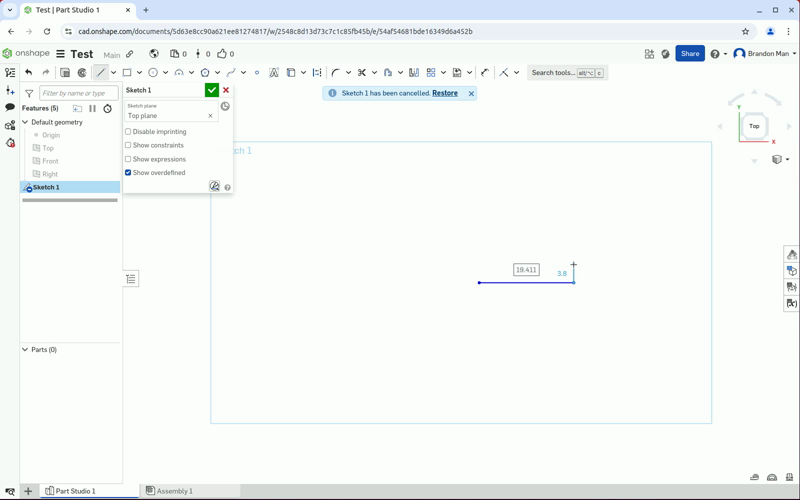
mouse_move(589, 264)
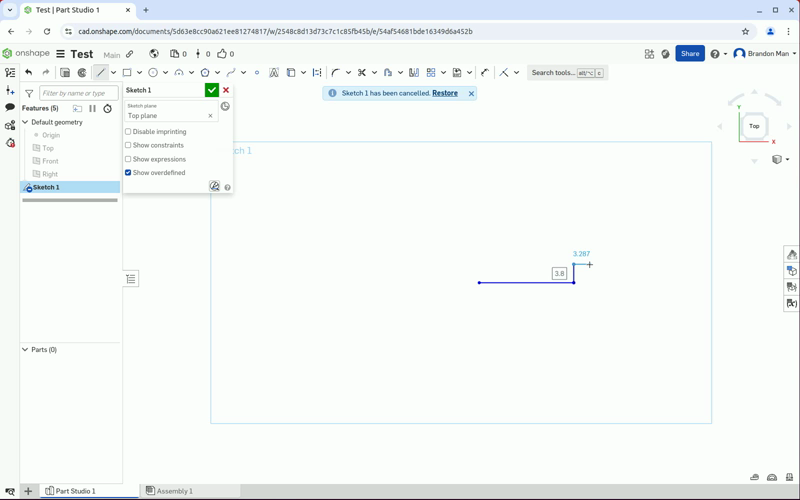
mouse_move(534, 264)
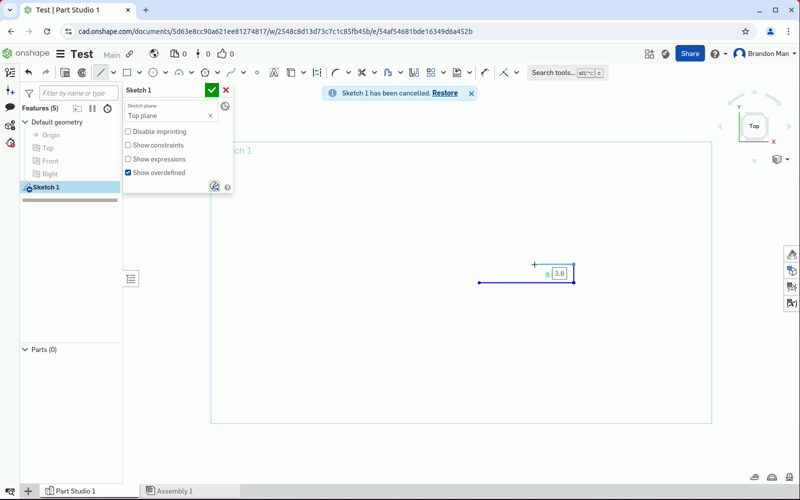
click(534, 264)
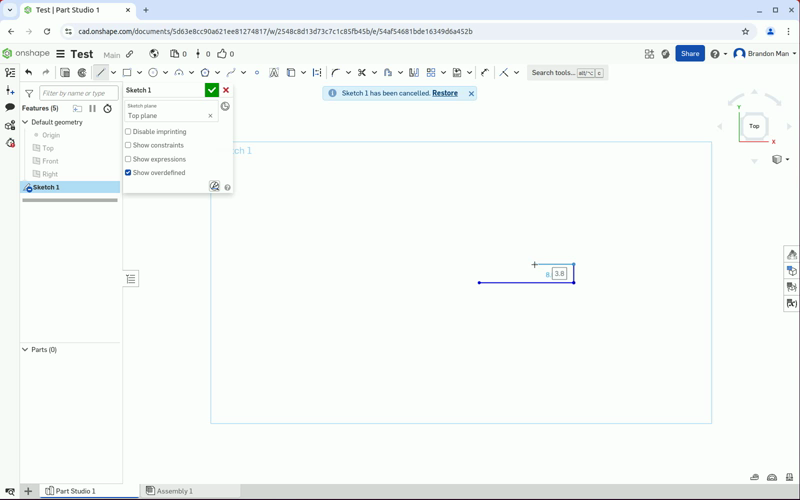
key_up(shift)
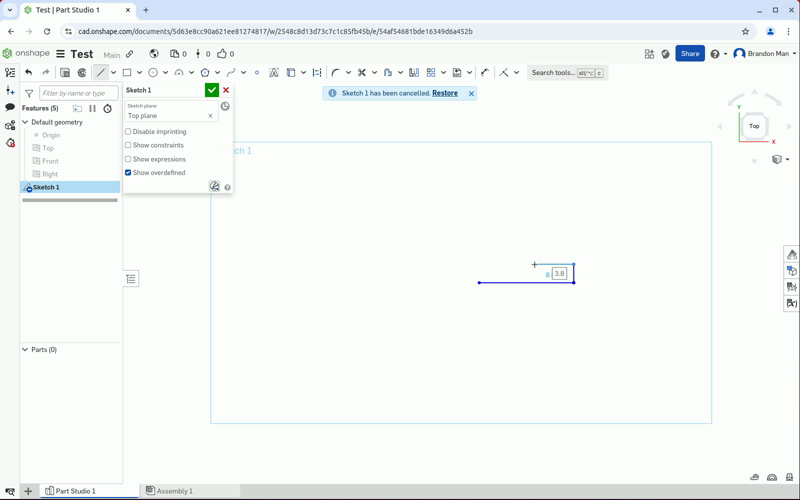
key_down(shift)
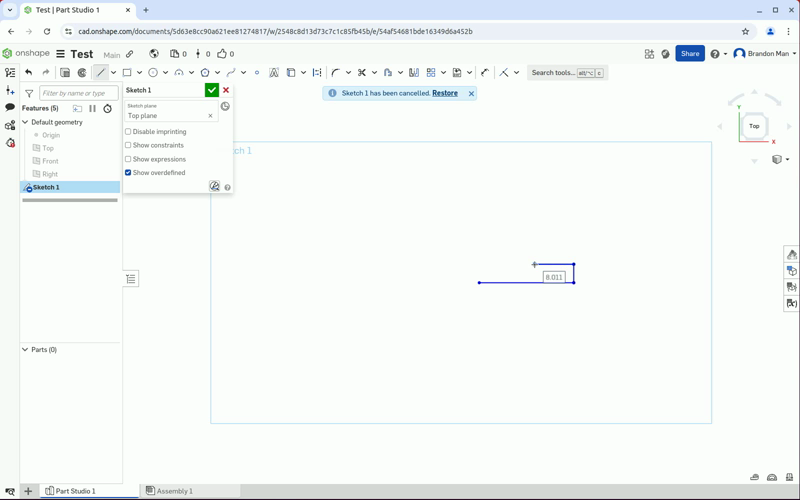
mouse_move(564, 264)
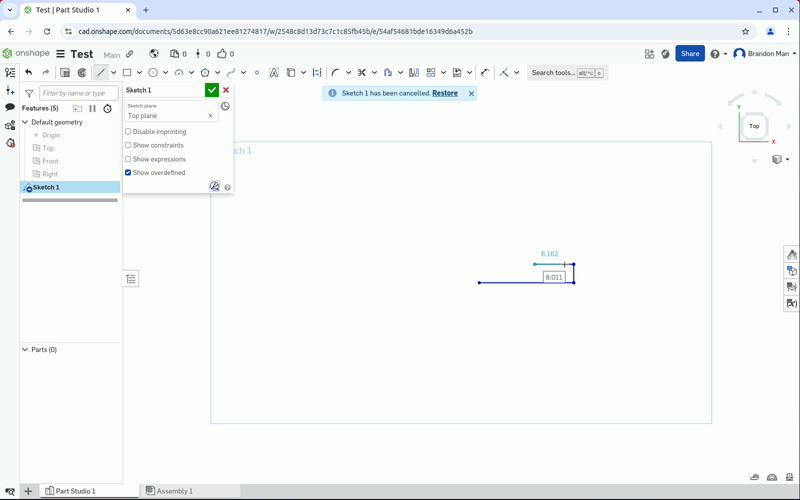
mouse_move(534, 227)
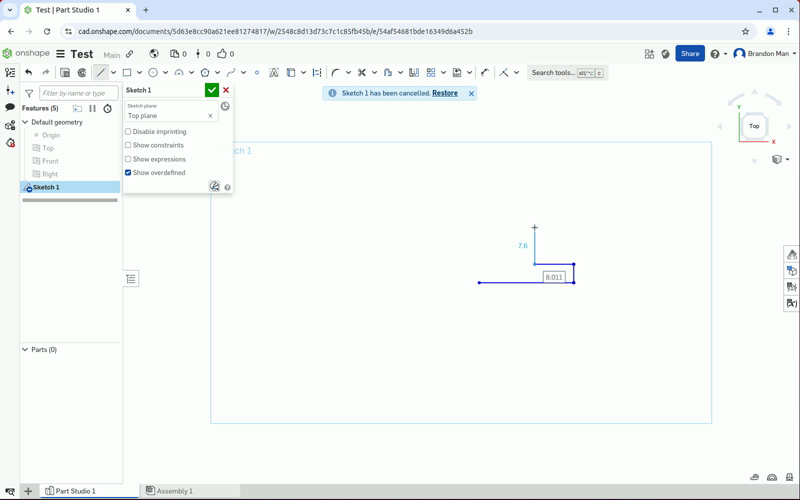
click(534, 227)
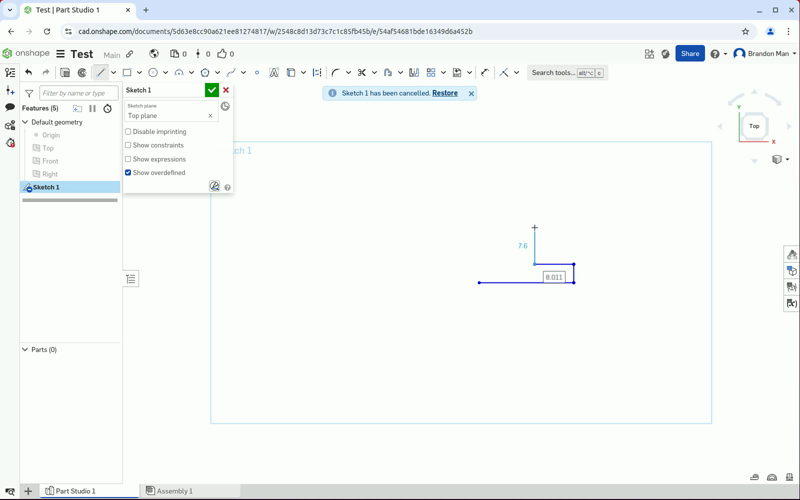
key_up(shift)
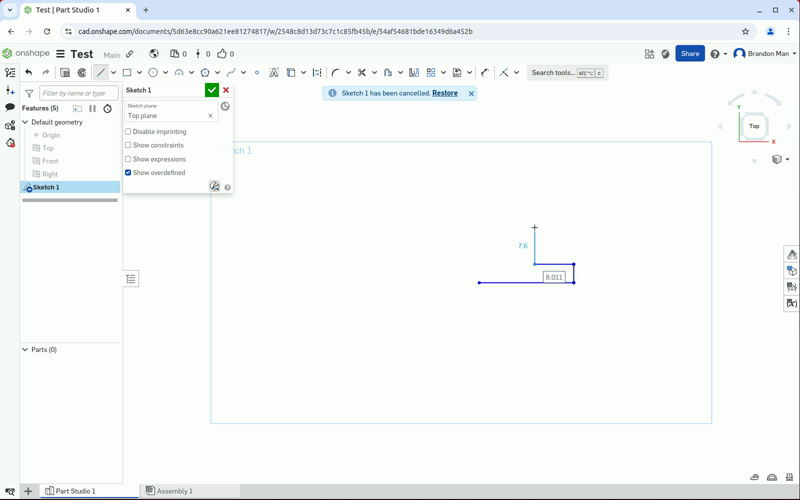
key_down(shift)
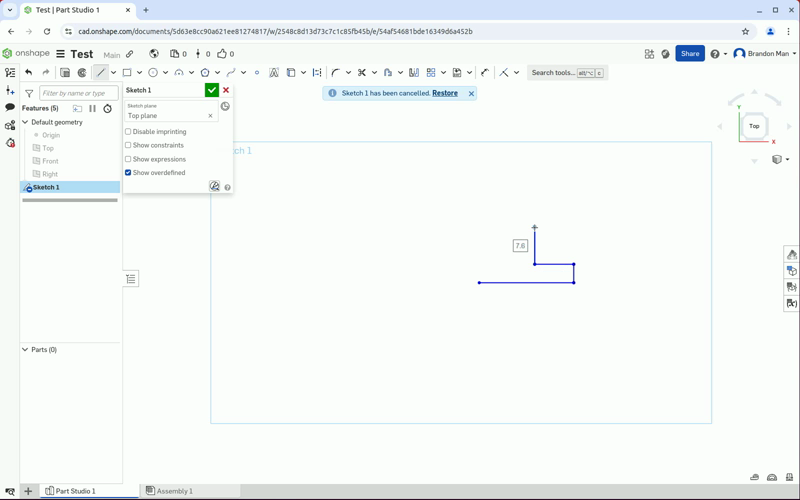
mouse_move(564, 227)
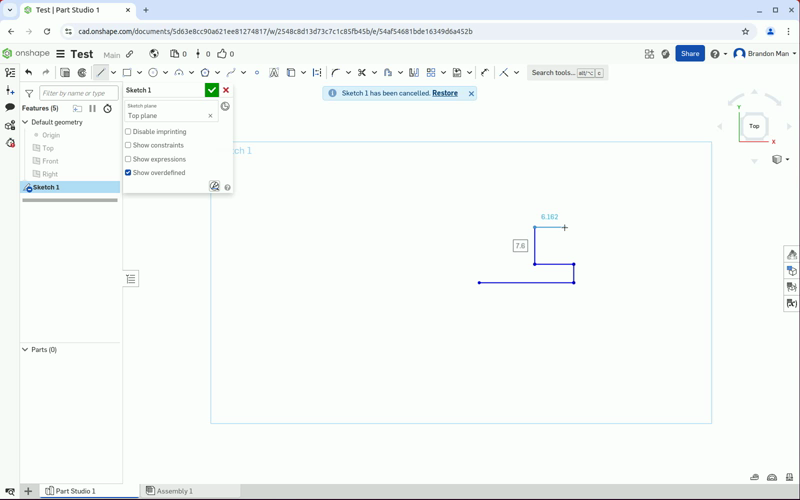
mouse_move(572, 227)
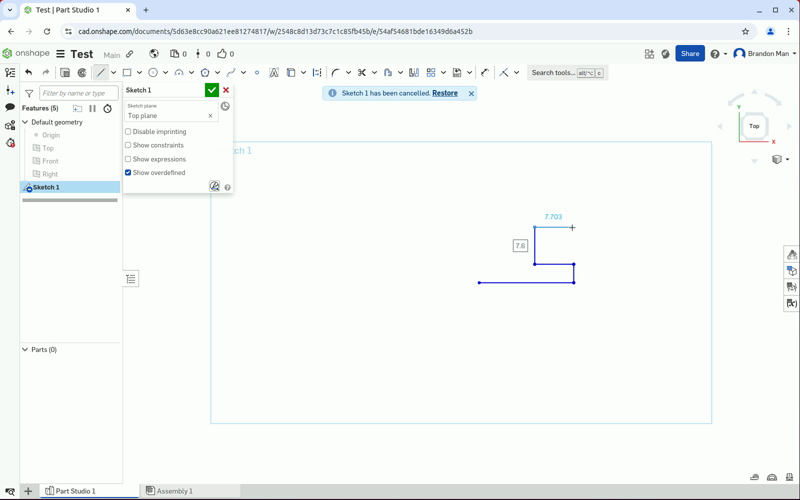
click(572, 227)
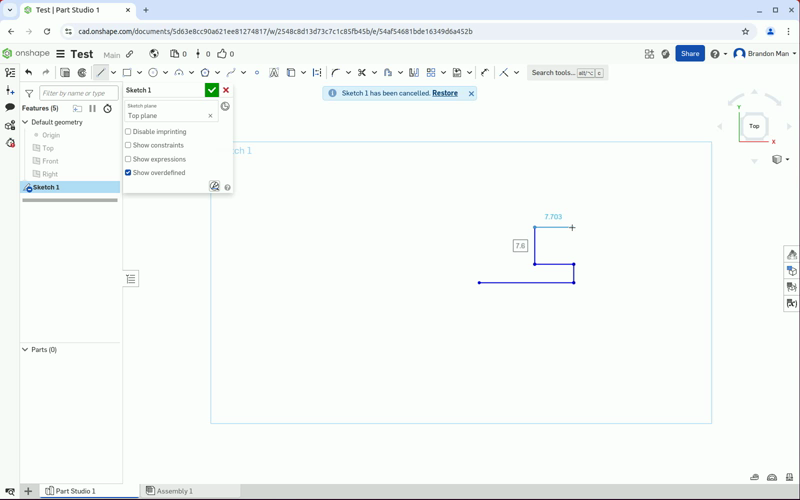
key_up(shift)
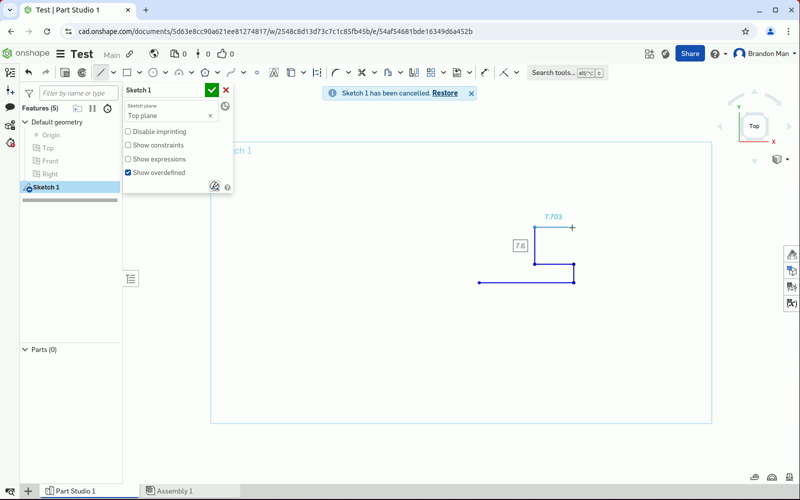
key_down(shift)
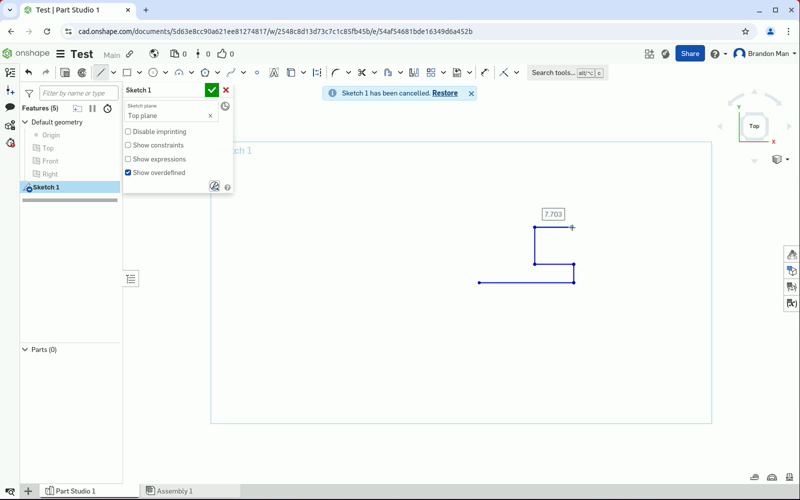
mouse_move(589, 227)
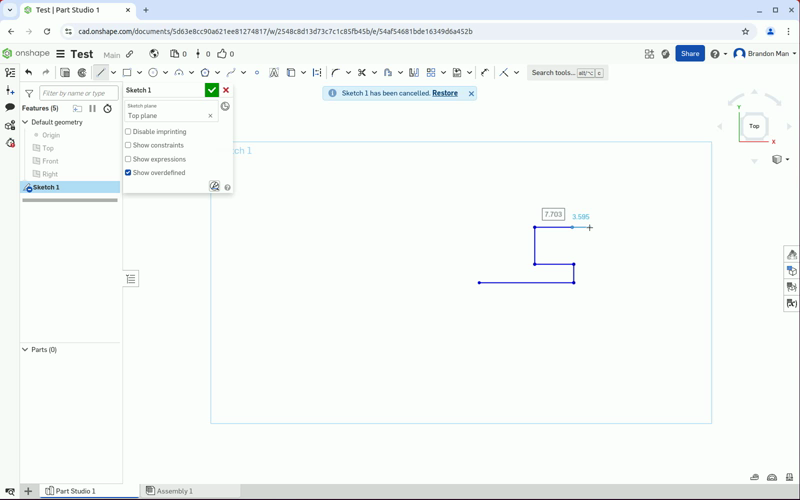
mouse_move(572, 209)
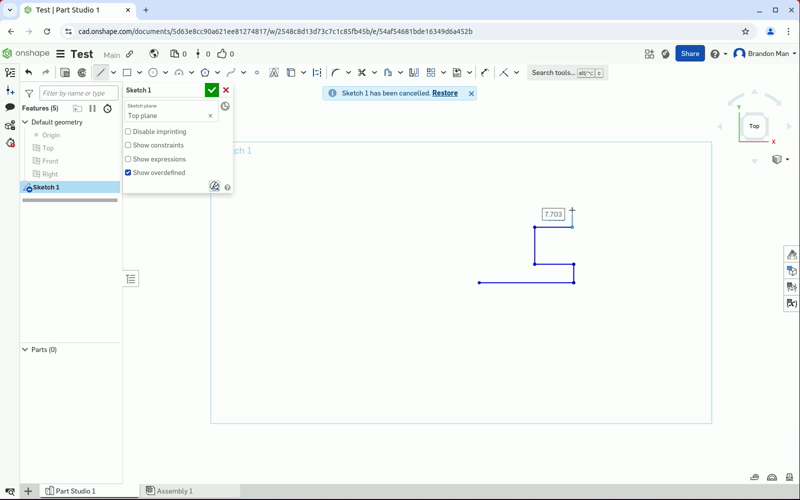
click(572, 209)
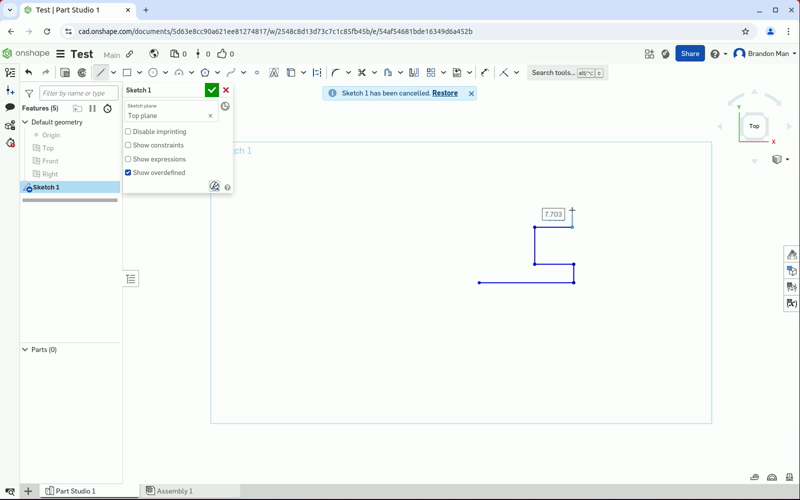
key_up(shift)
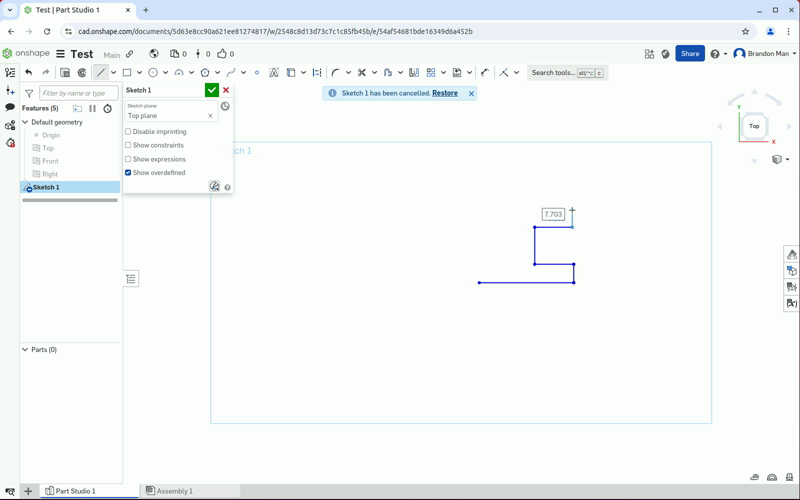
key_down(shift)
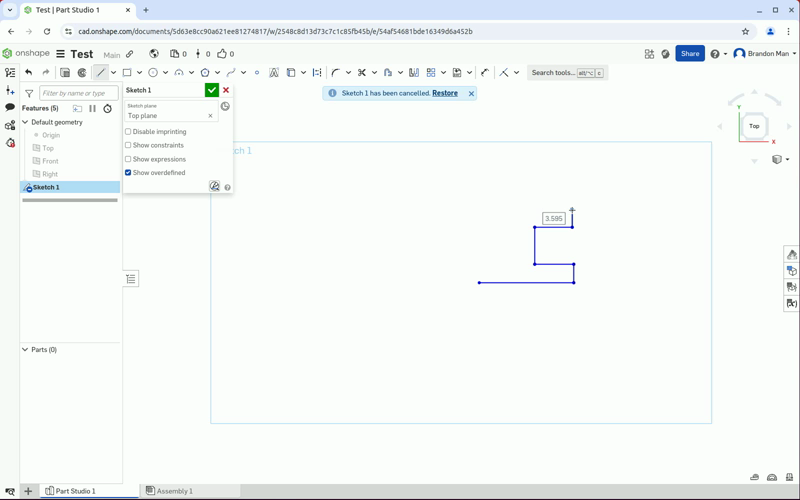
mouse_move(479, 209)
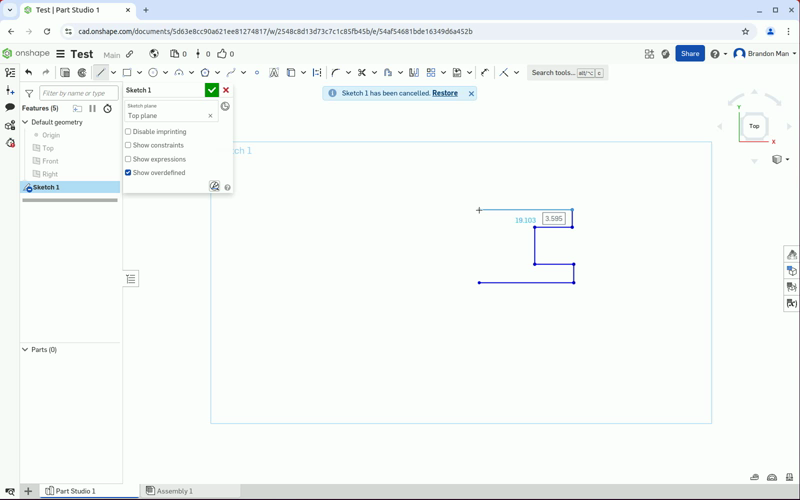
click(479, 209)
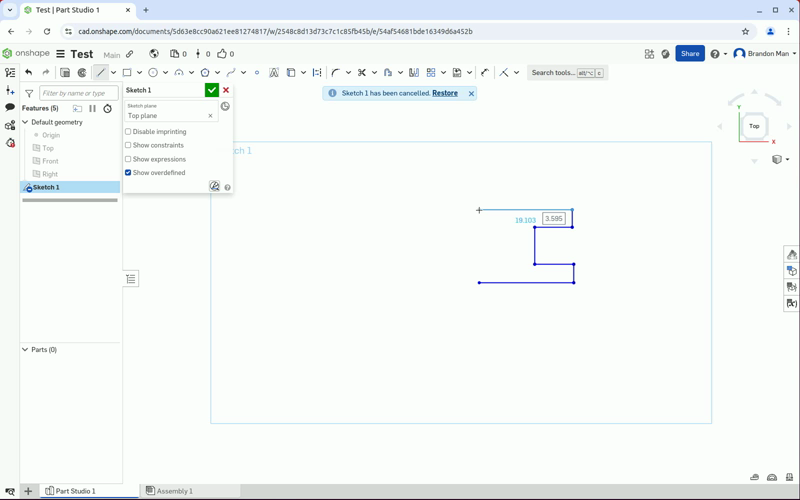
key_up(shift)
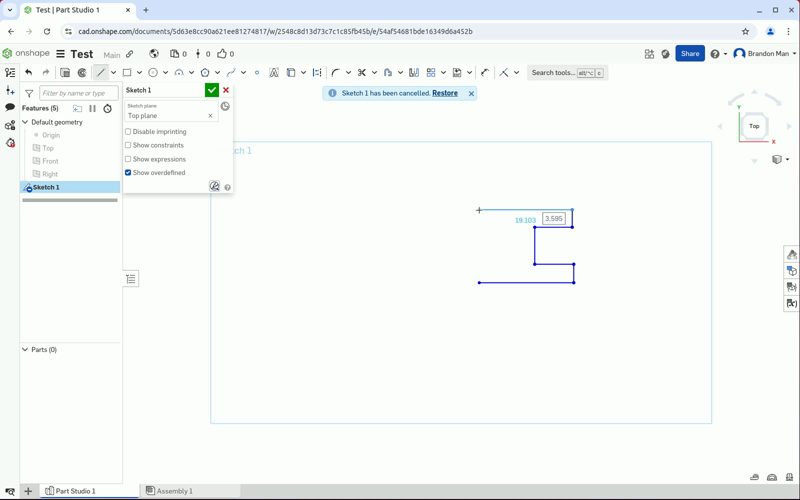
key_down(shift)
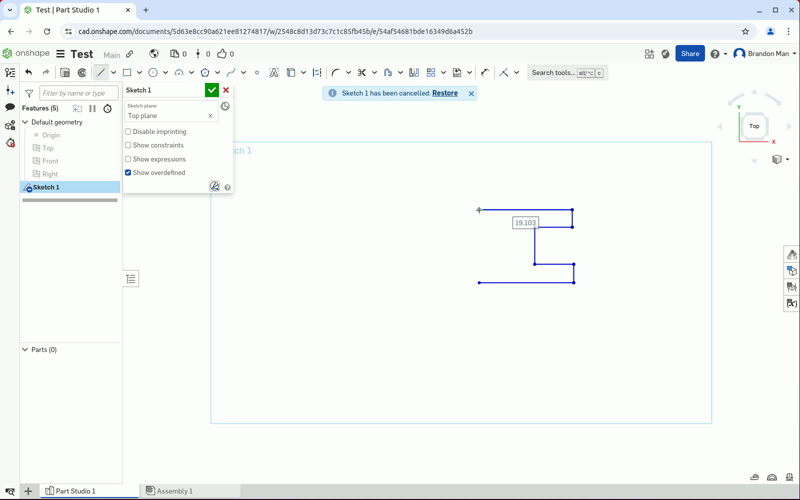
mouse_move(509, 209)
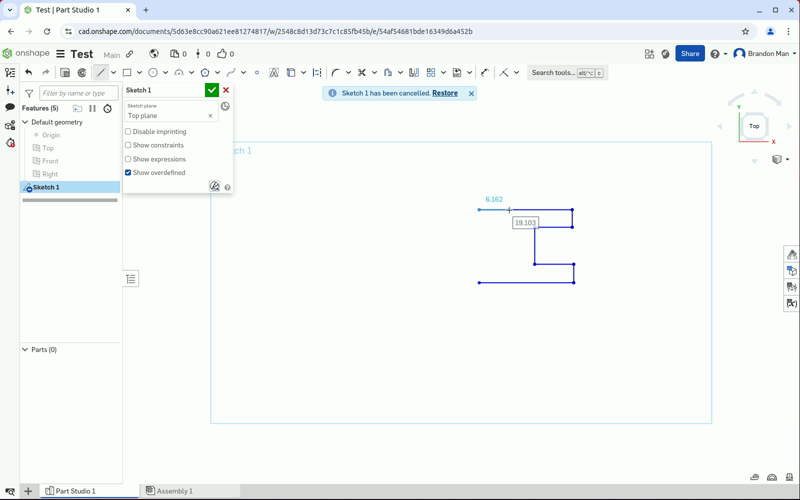
mouse_move(479, 227)
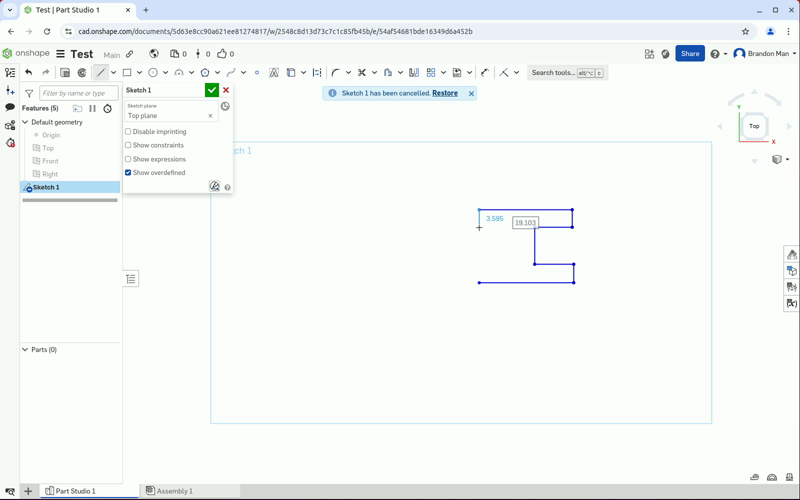
click(479, 227)
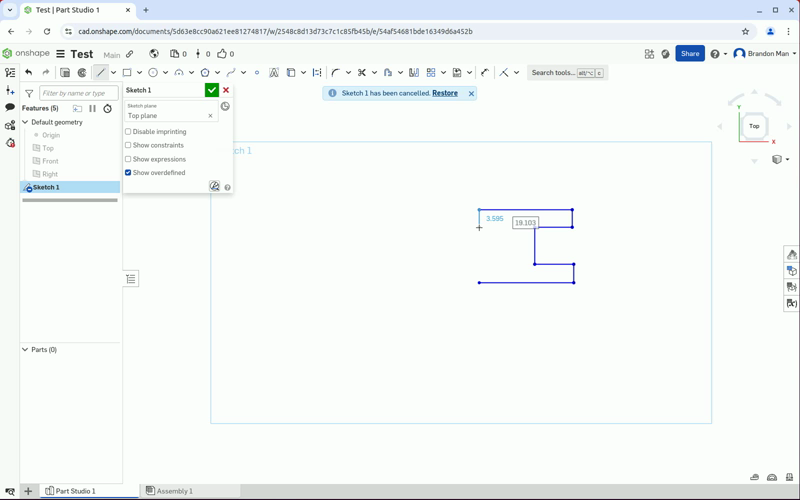
key_up(shift)
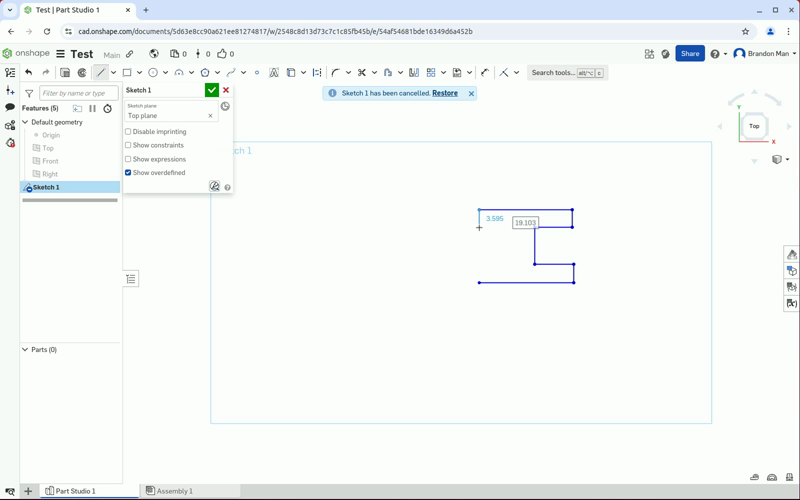
key_down(shift)
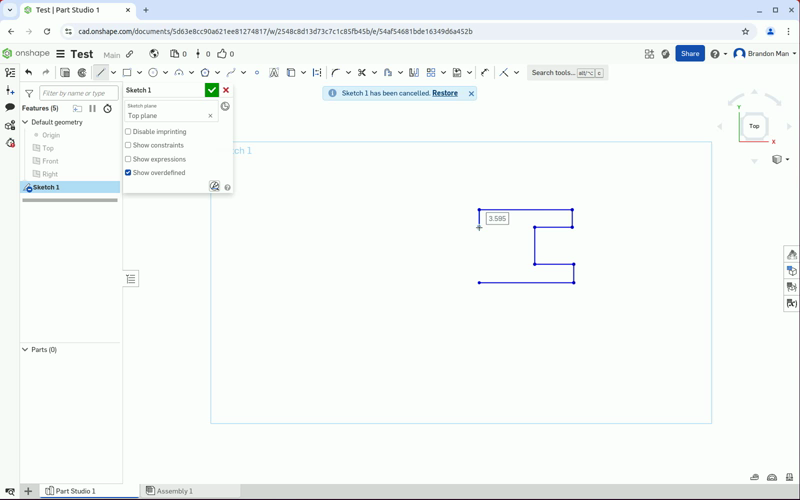
mouse_move(509, 227)
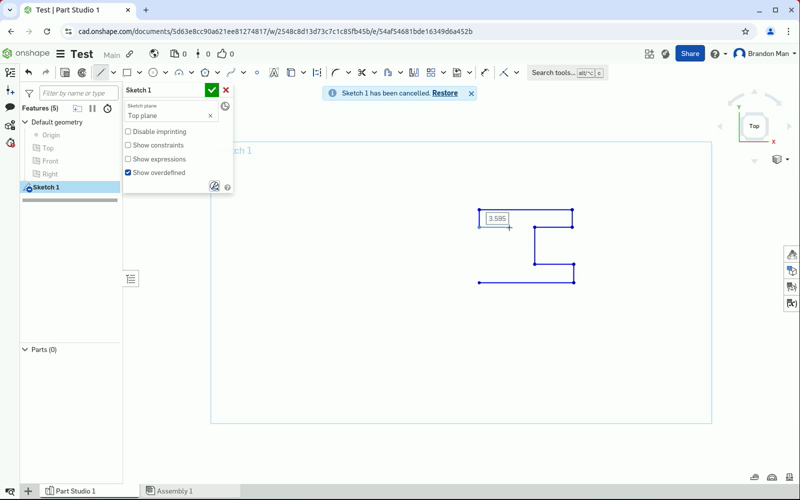
mouse_move(479, 264)
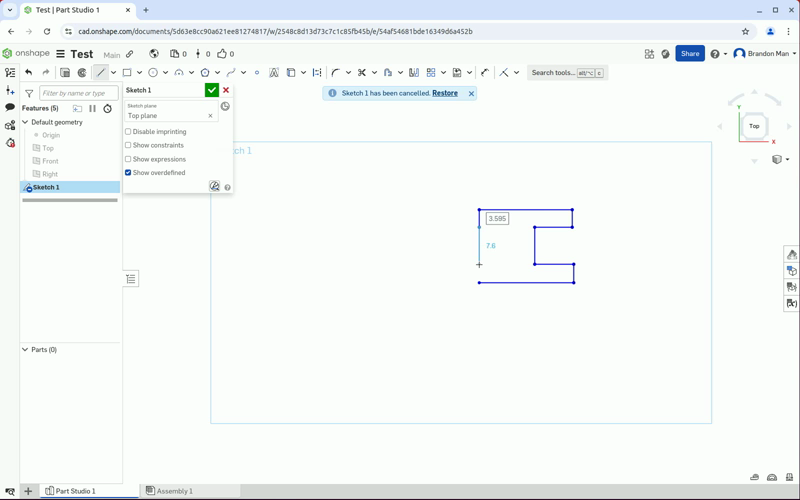
click(479, 264)
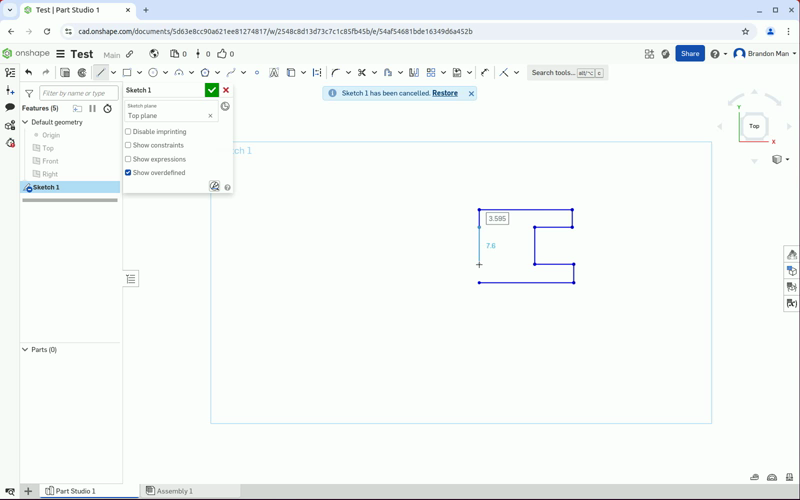
key_up(shift)
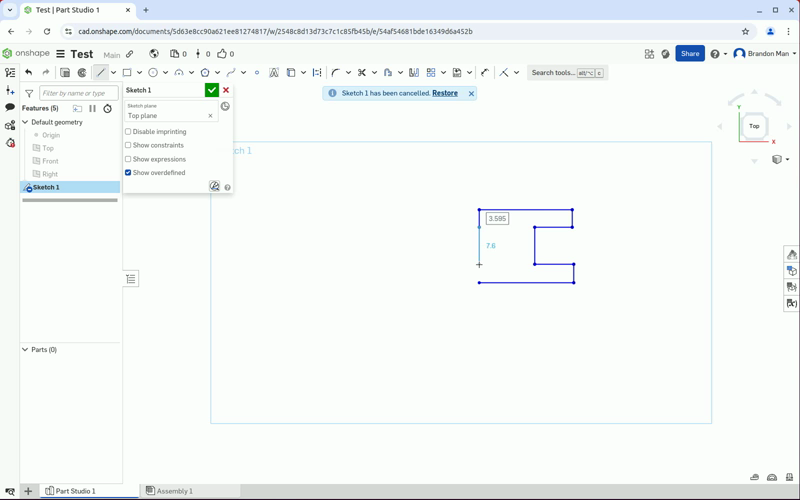
mouse_move(509, 264)
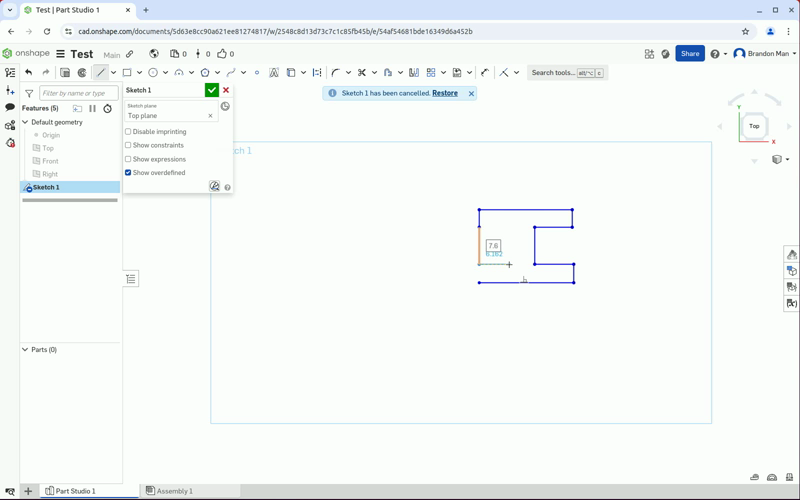
key_down(shift)
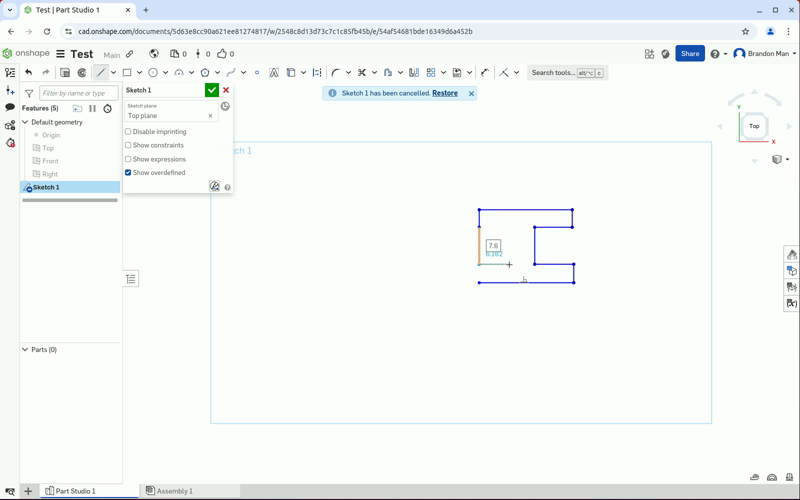
mouse_move(479, 282)
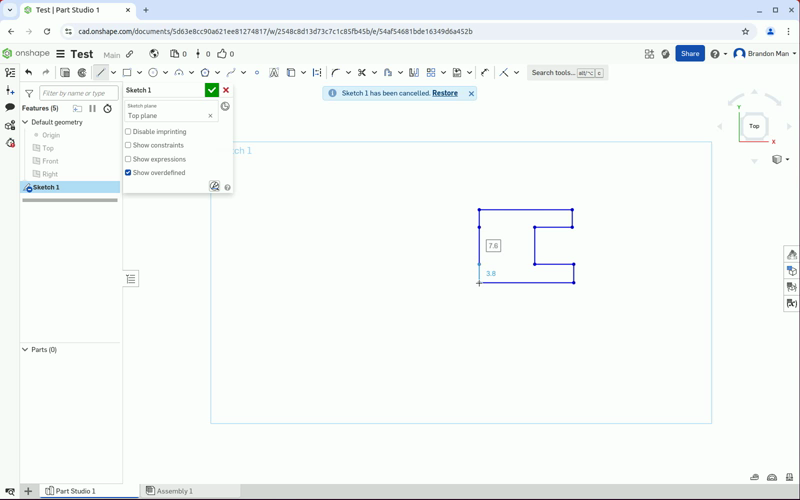
key_up(shift)
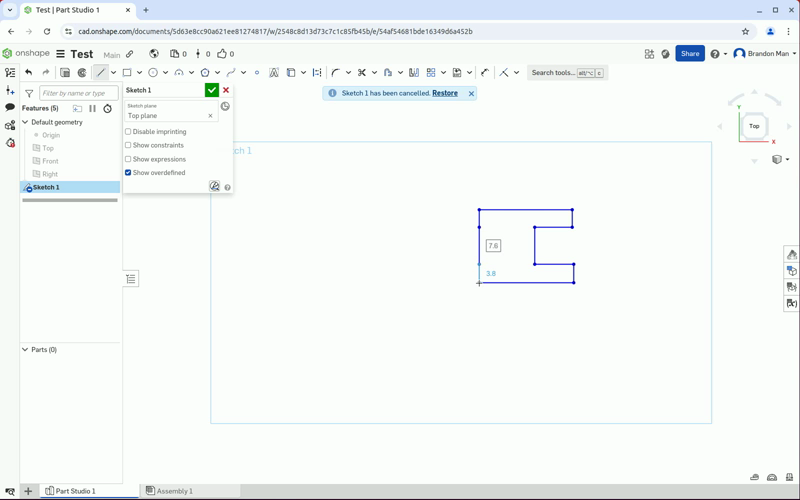
click(479, 282)
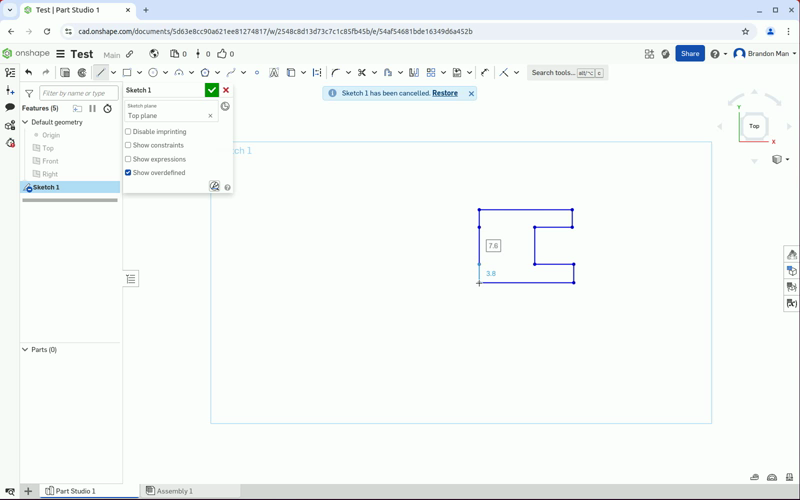
key(esc)
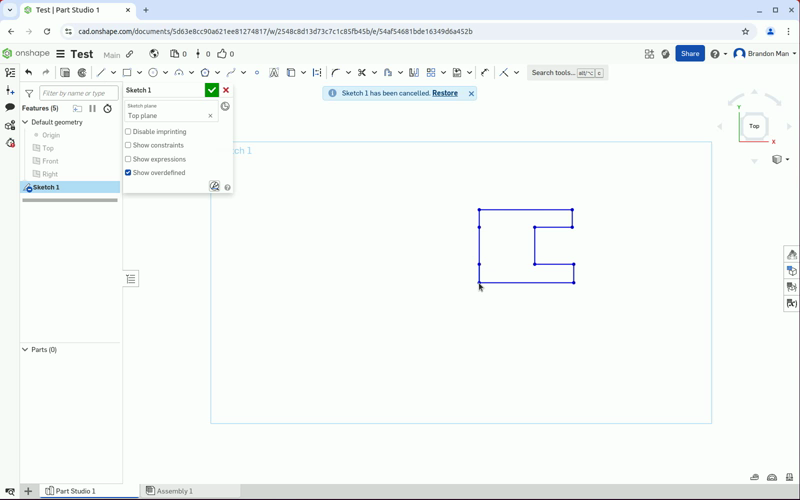
mouse_move(510, 235)
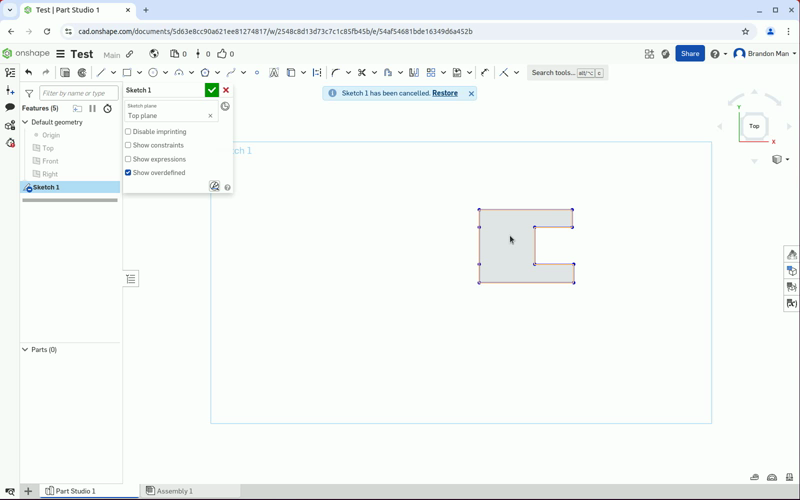
click(510, 235)
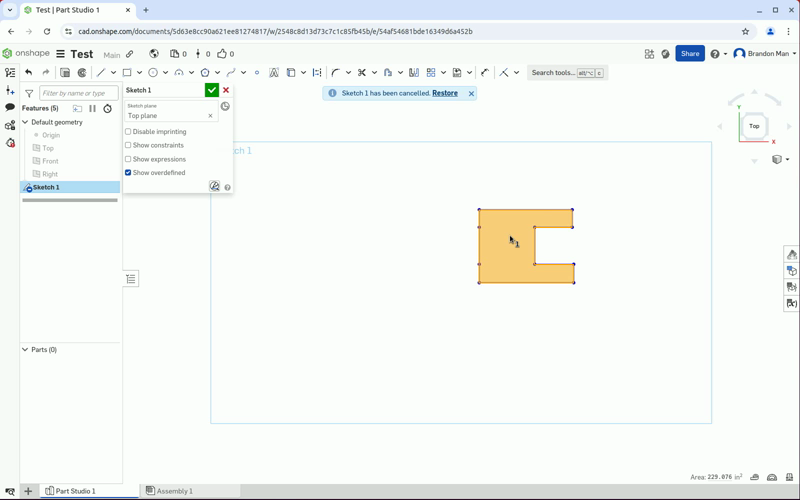
mouse_move(73, 352)
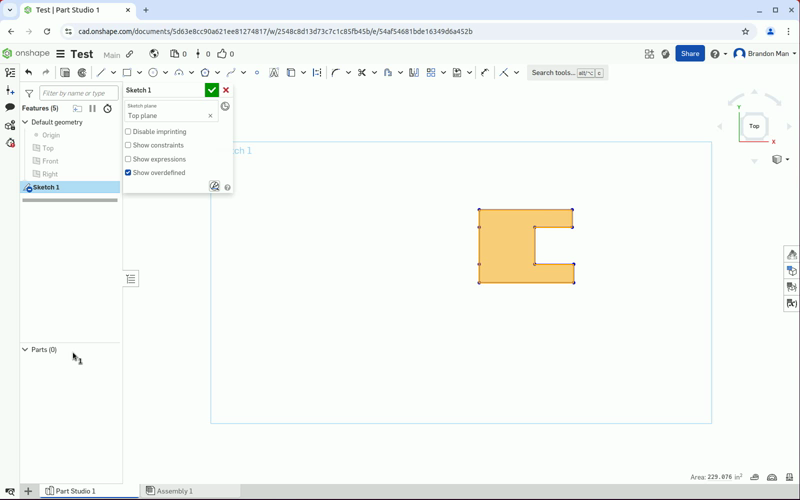
key(shift+y)
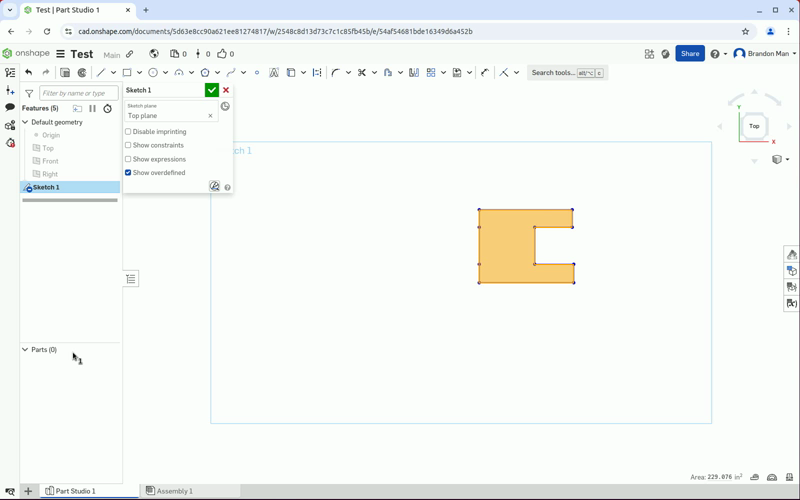
key(shift+e)
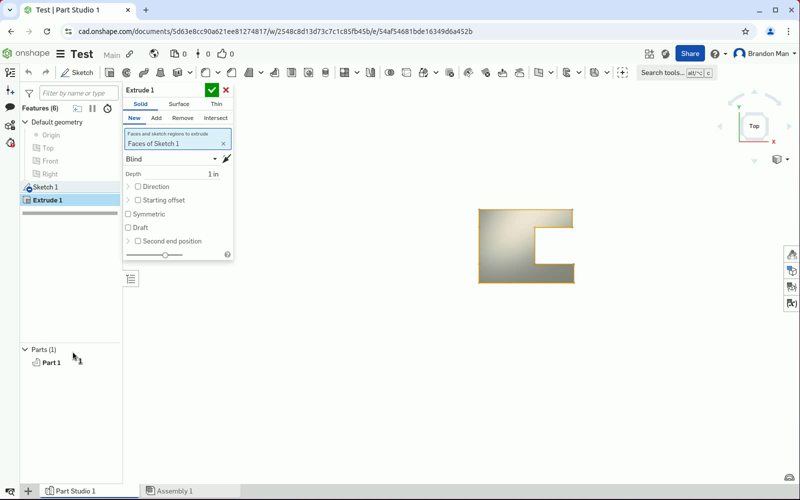
mouse_move(143, 106)
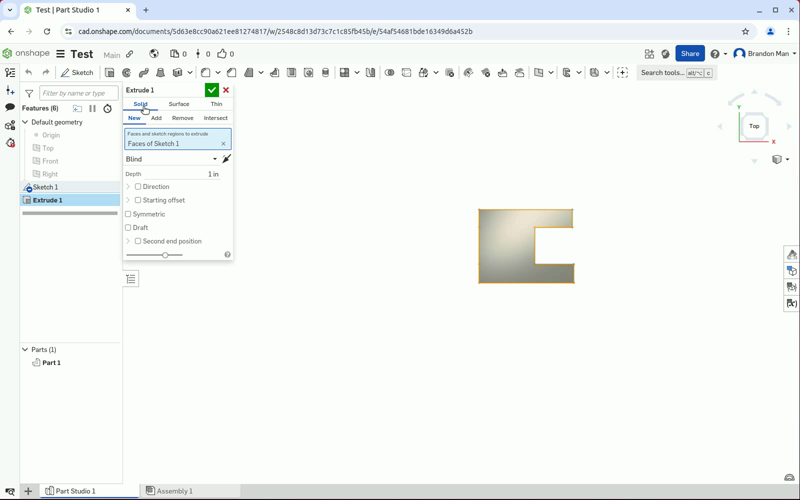
click(143, 106)
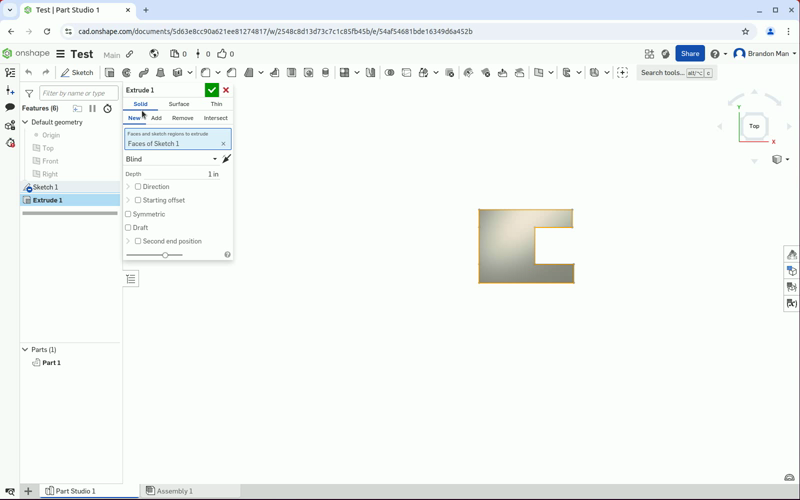
mouse_move(137, 120)
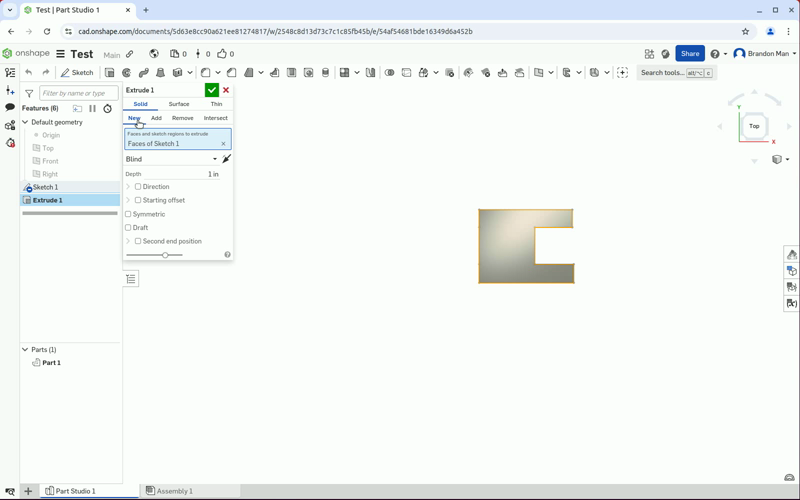
click(137, 120)
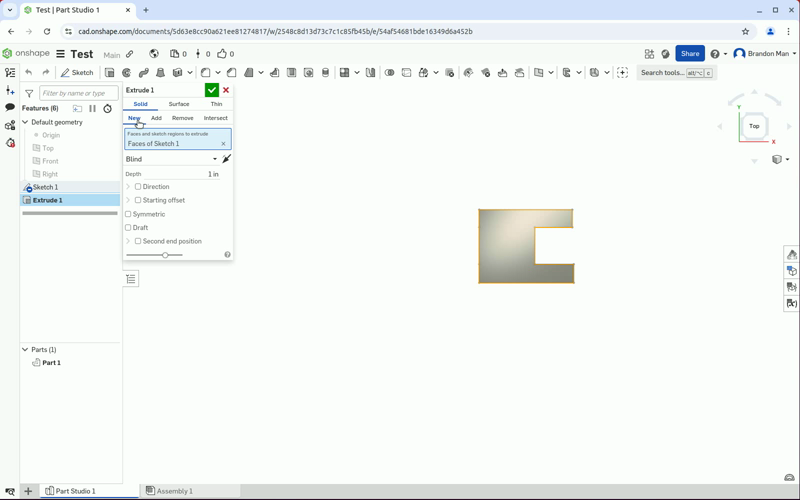
key(tab, 4)
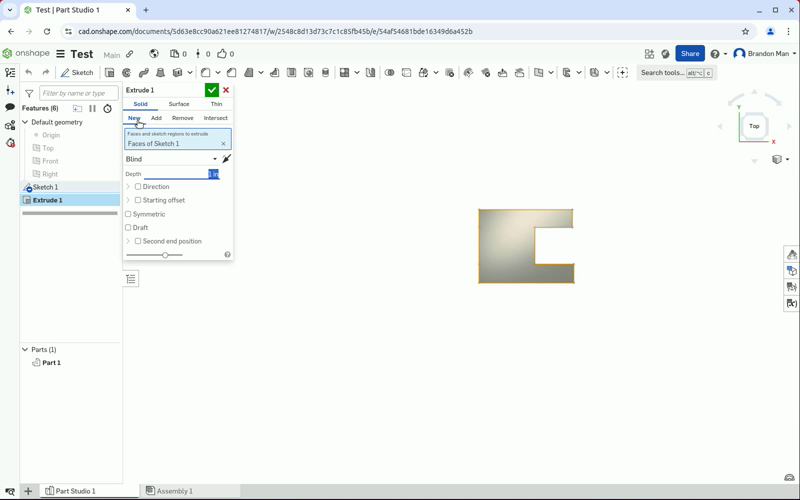
text(7.462)
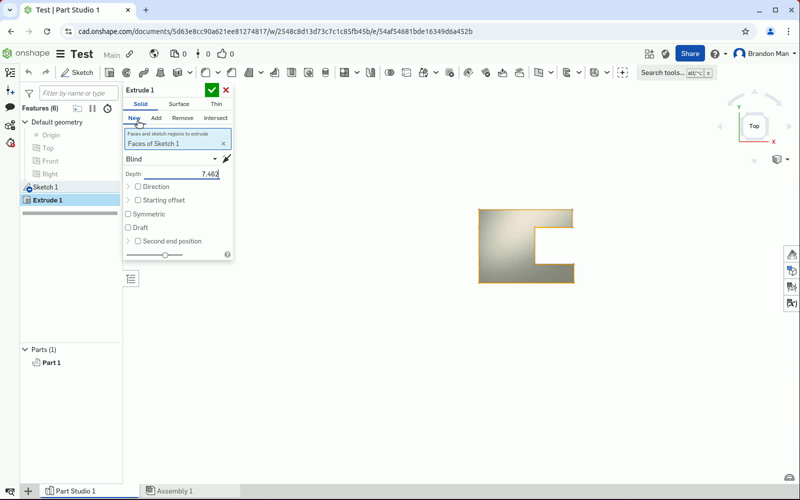
key(enter)
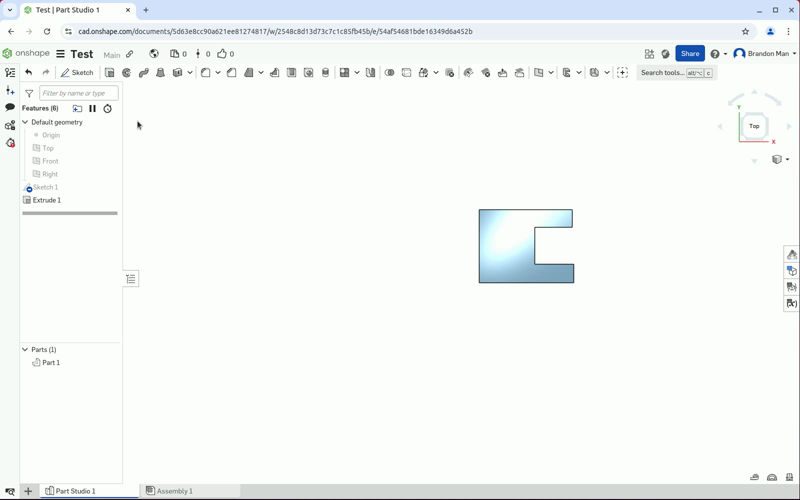
key(shift+h)
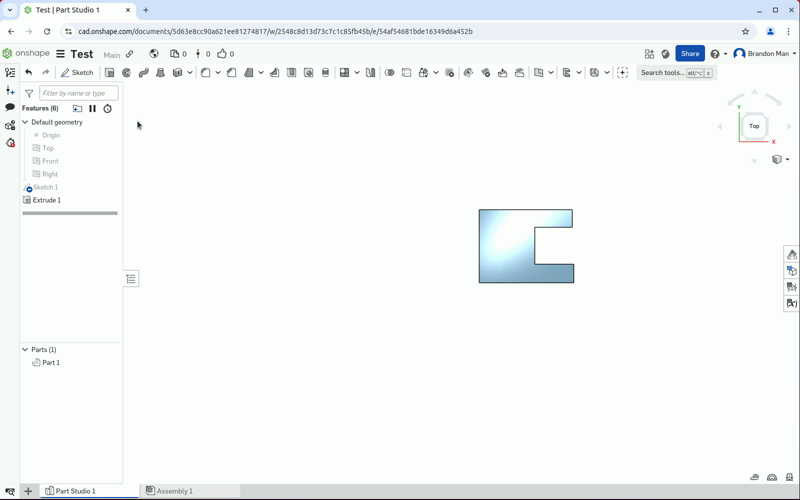
key(shift+h)
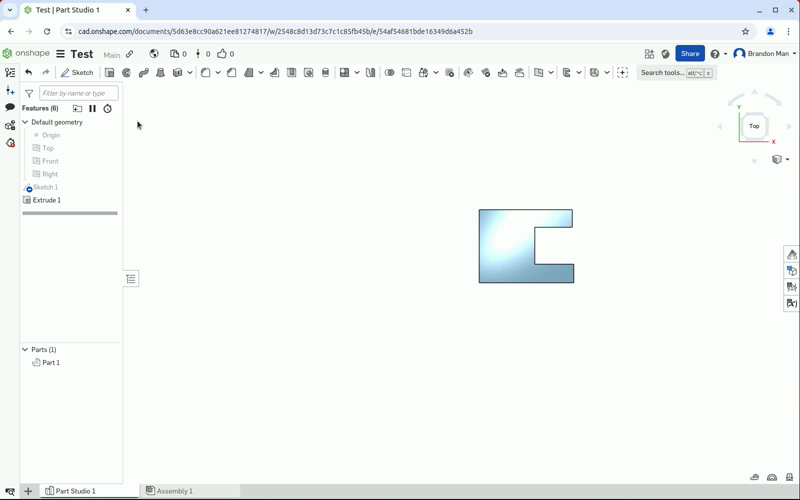
mouse_move(73, 189)
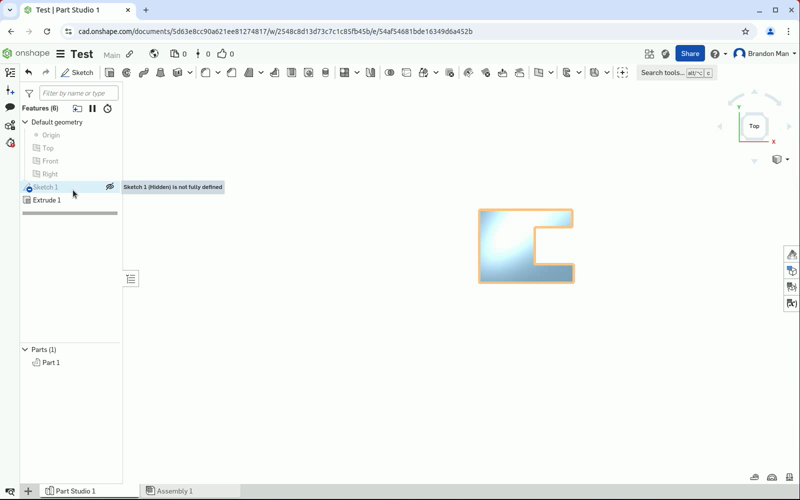
click(73, 189)
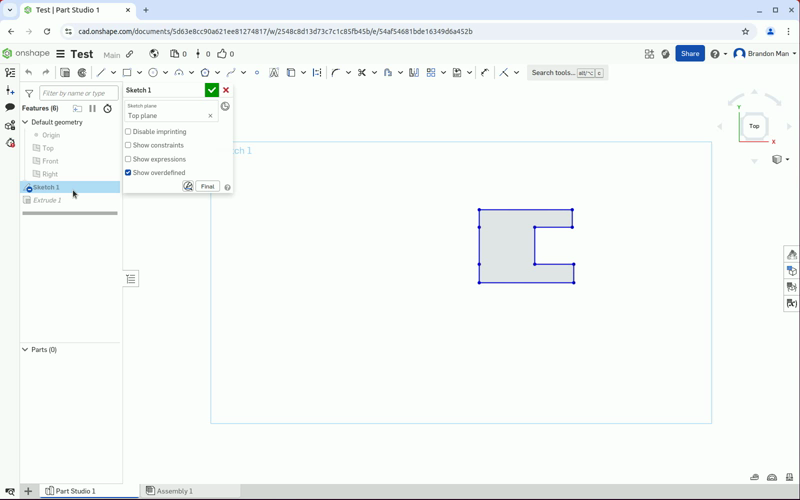
mouse_move(229, 92)
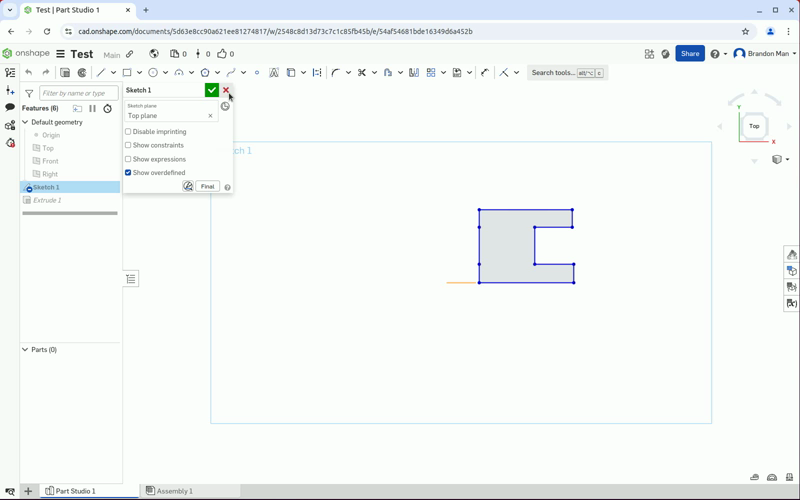
click(229, 92)
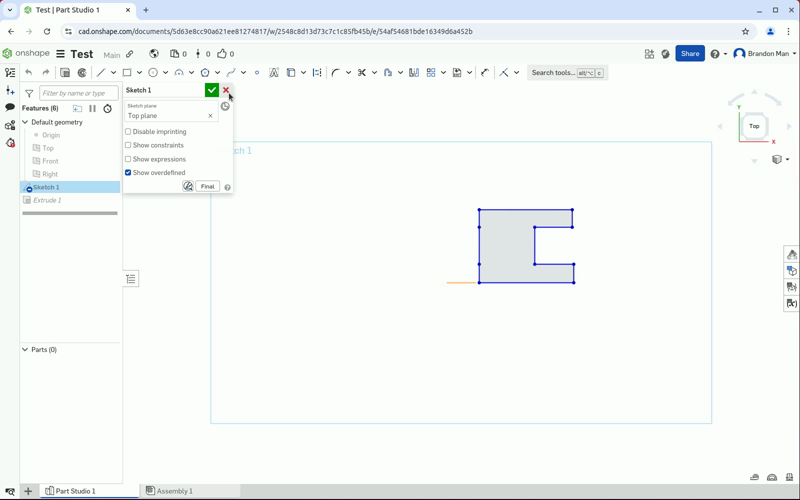
key(shift+s)
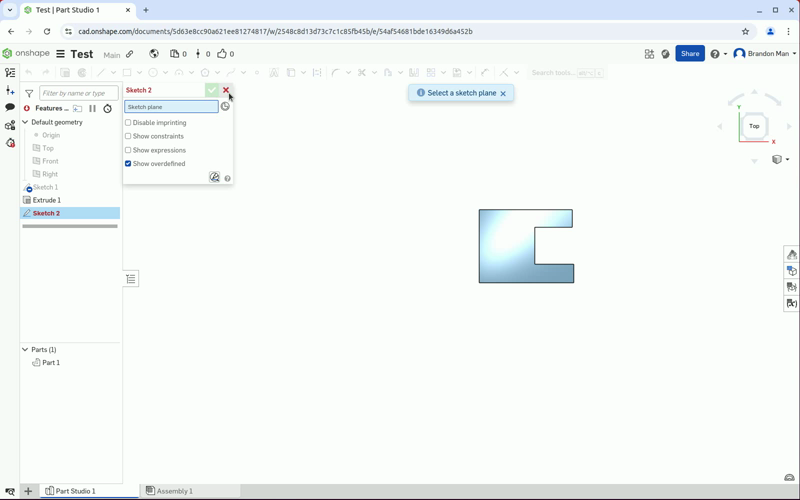
mouse_move(73, 150)
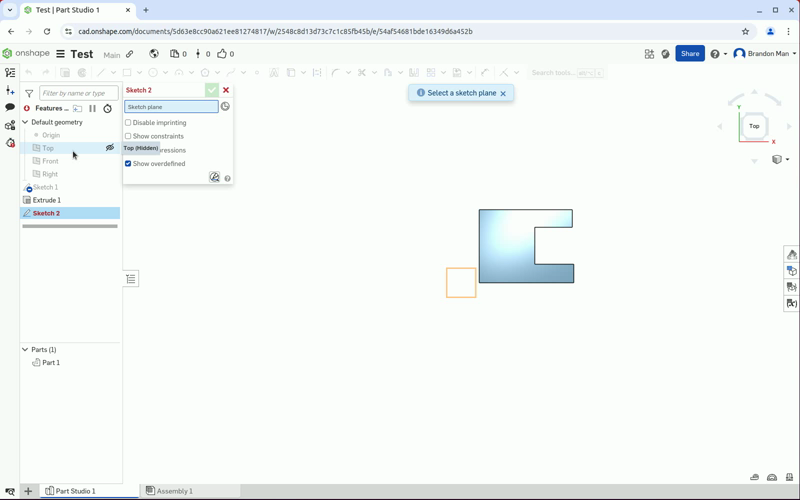
click(73, 150)
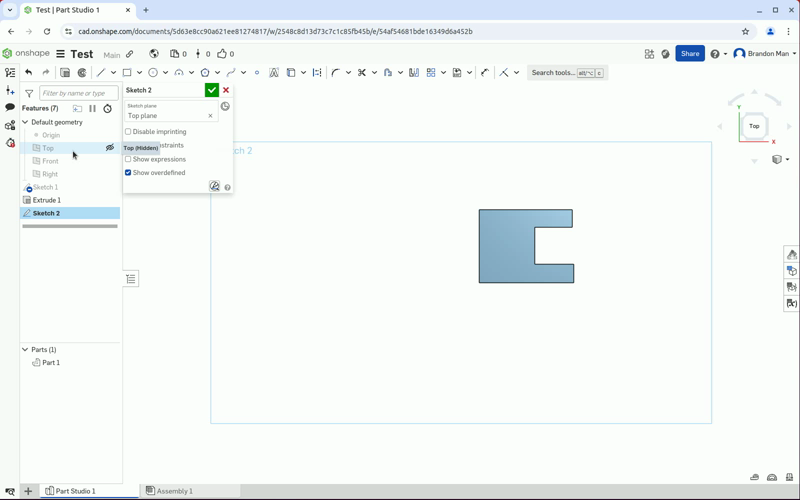
mouse_move(73, 352)
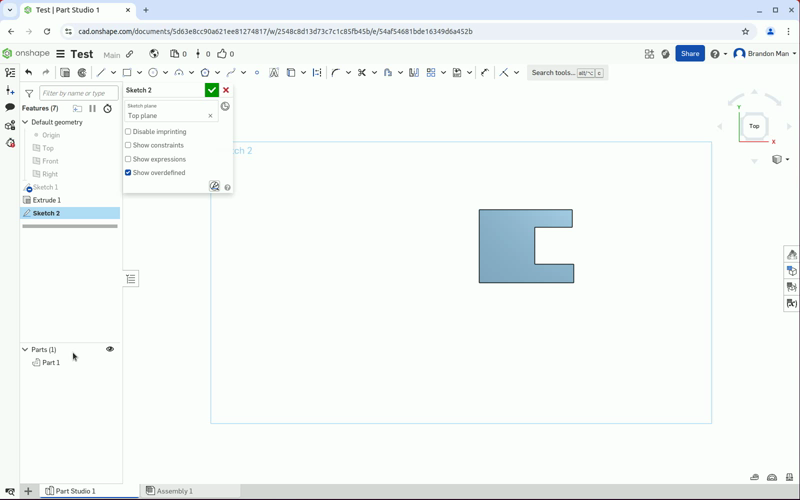
key(y)
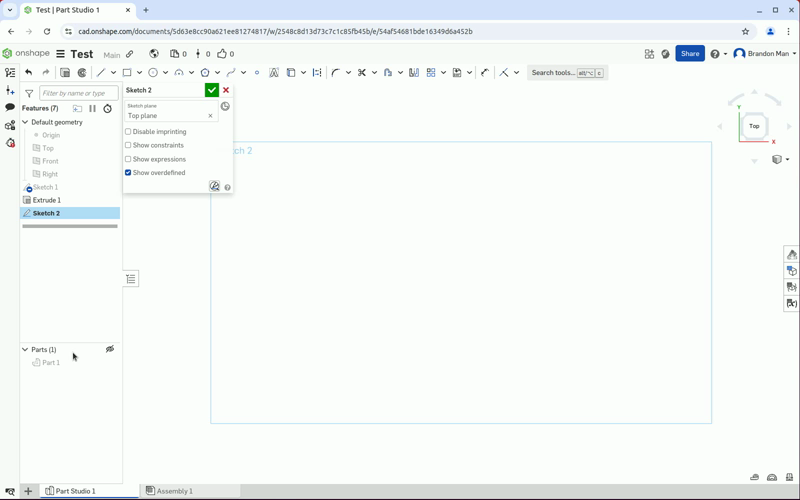
key(l)
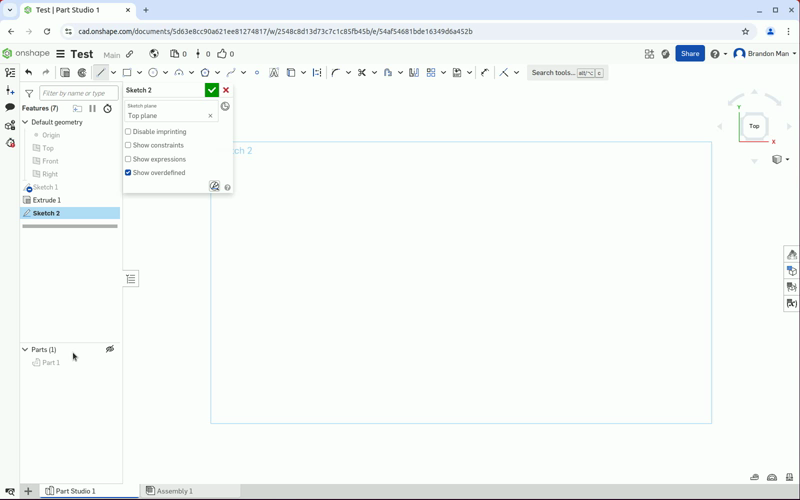
key_down(shift)
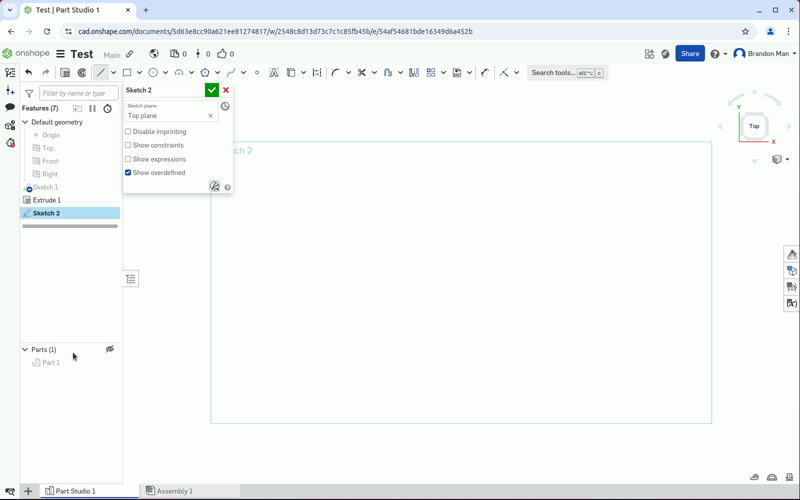
mouse_move(460, 282)
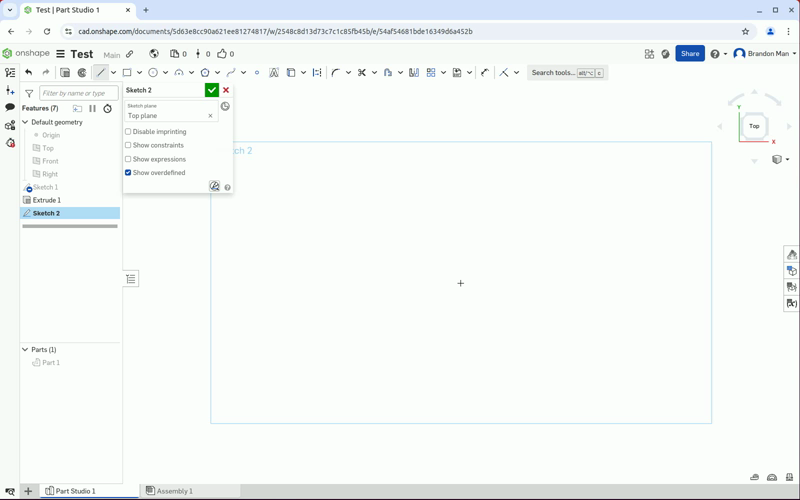
click(460, 282)
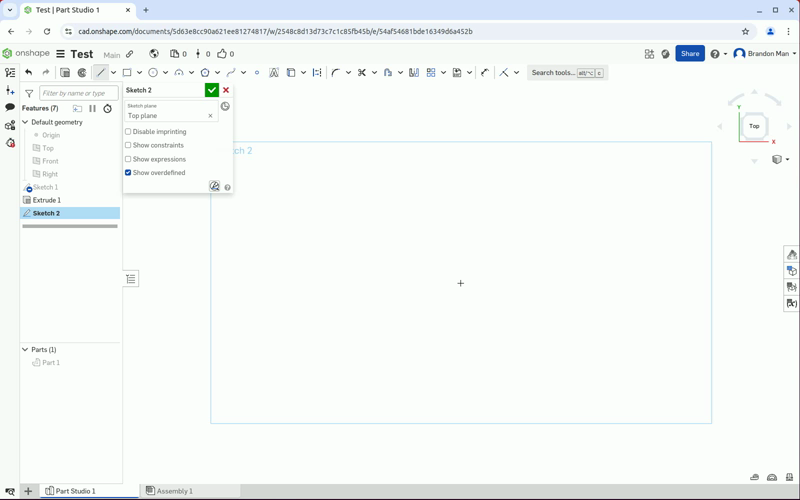
key_up(shift)
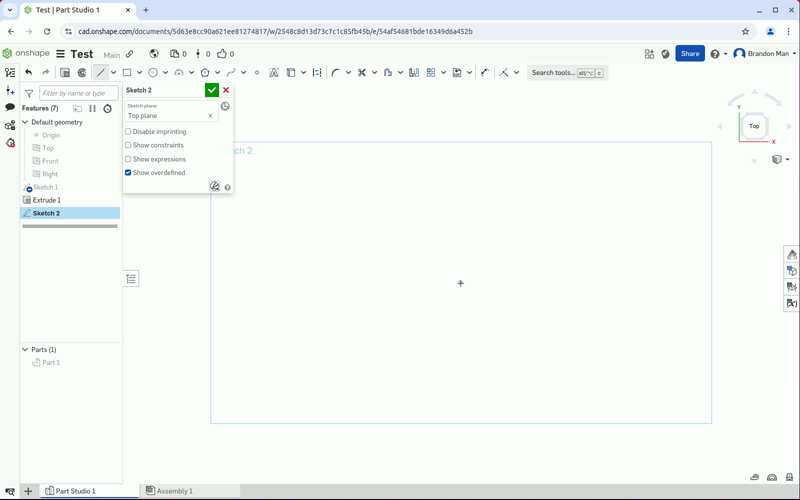
key_down(shift)
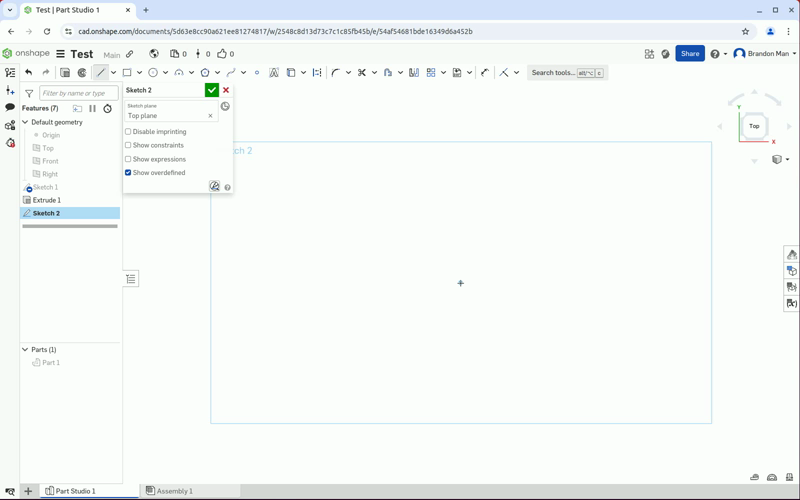
mouse_move(490, 282)
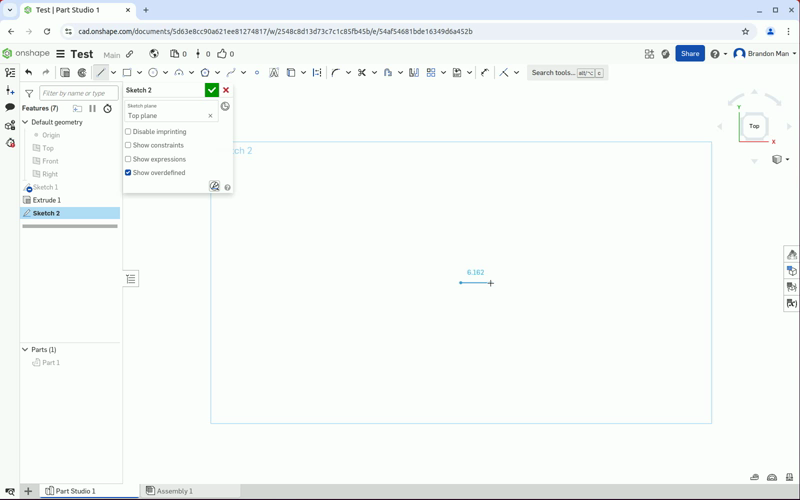
mouse_move(480, 282)
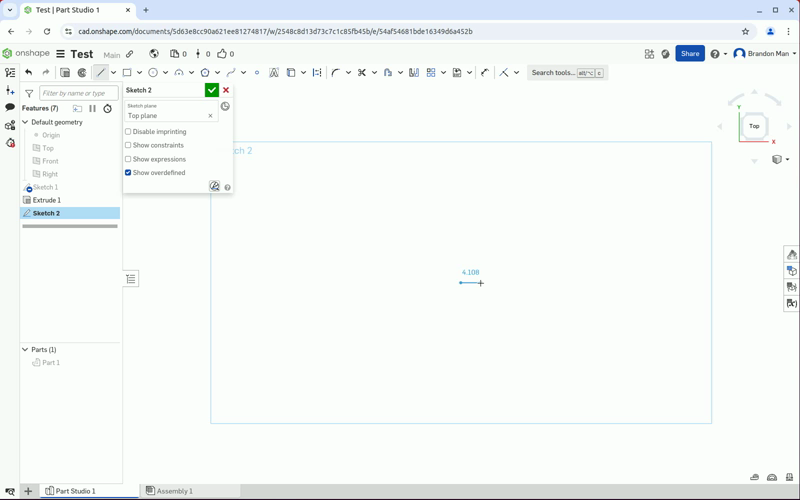
click(480, 282)
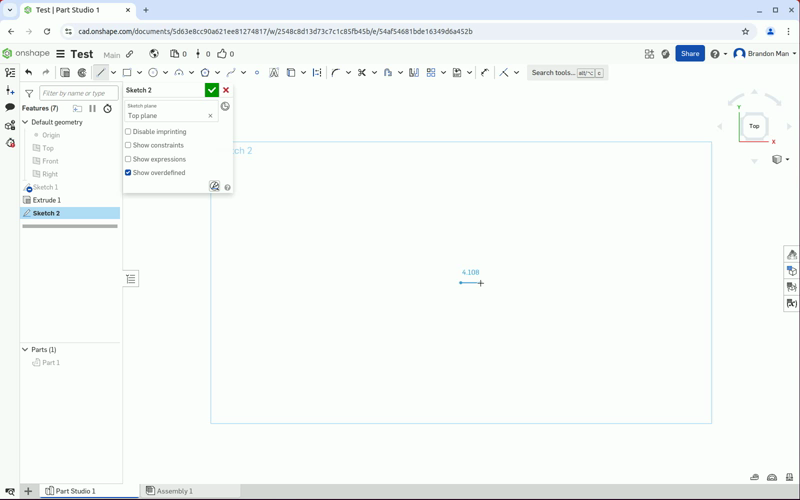
key_up(shift)
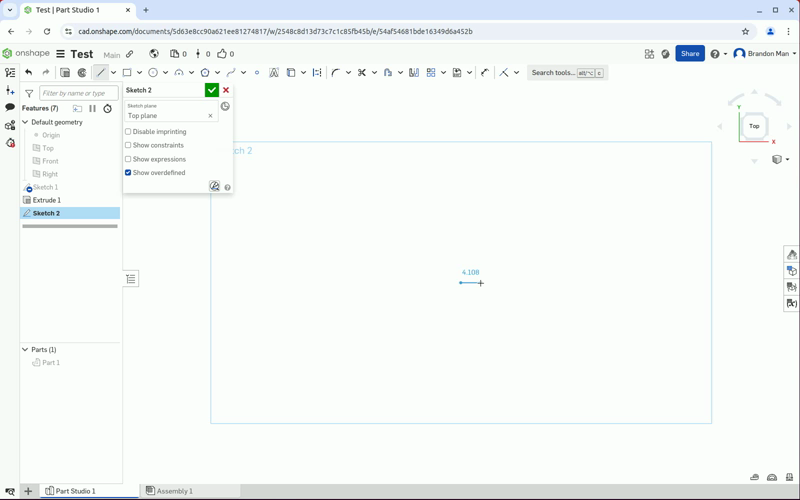
key_down(shift)
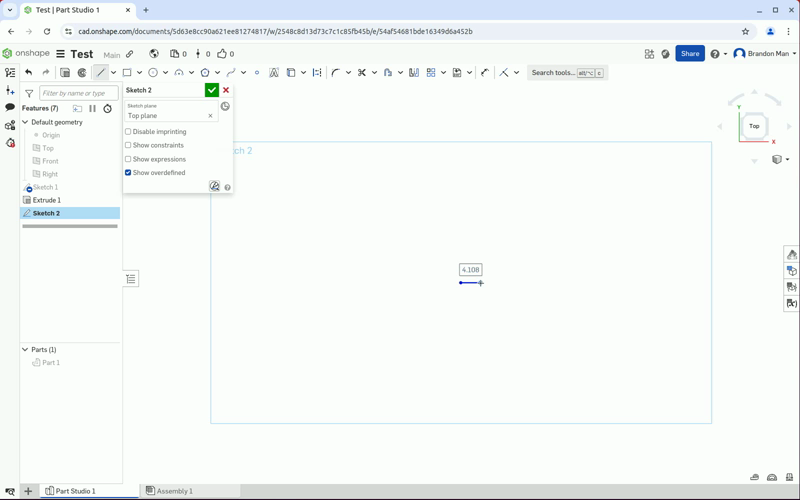
mouse_move(510, 282)
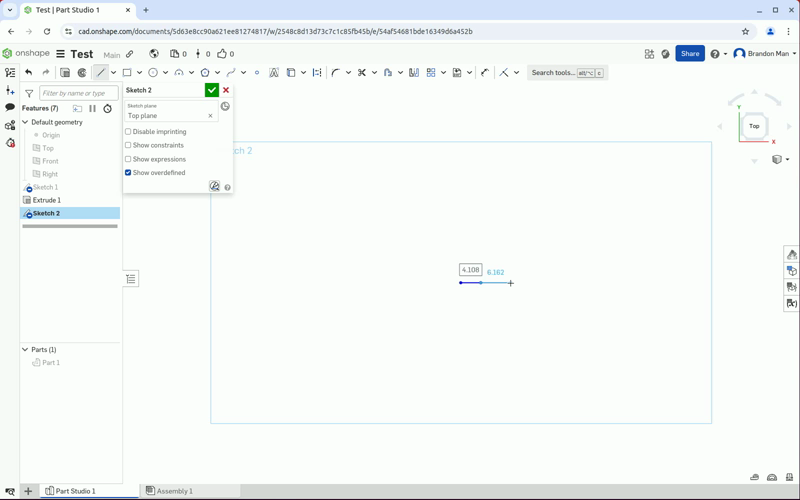
mouse_move(480, 263)
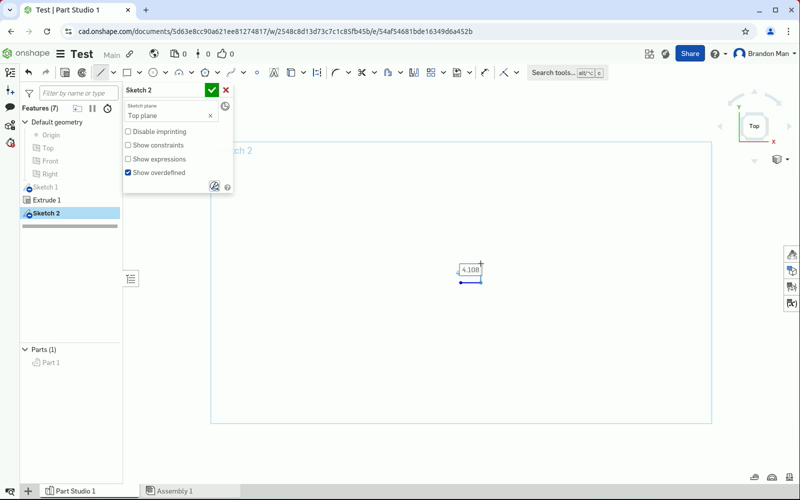
click(480, 263)
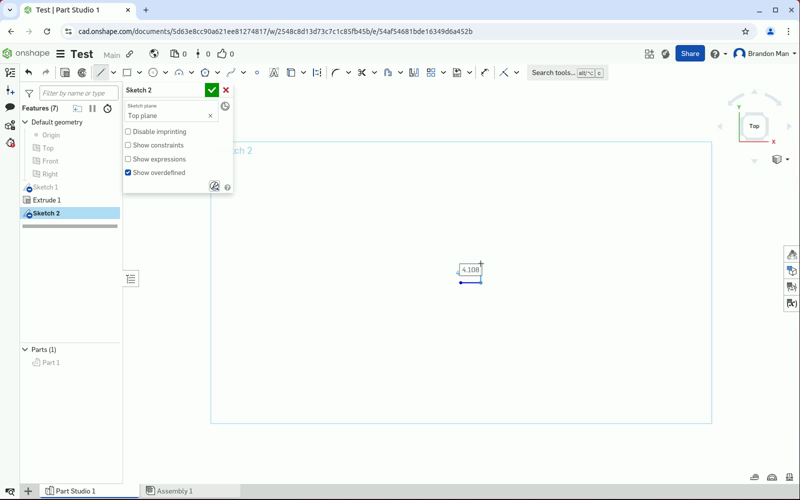
key_up(shift)
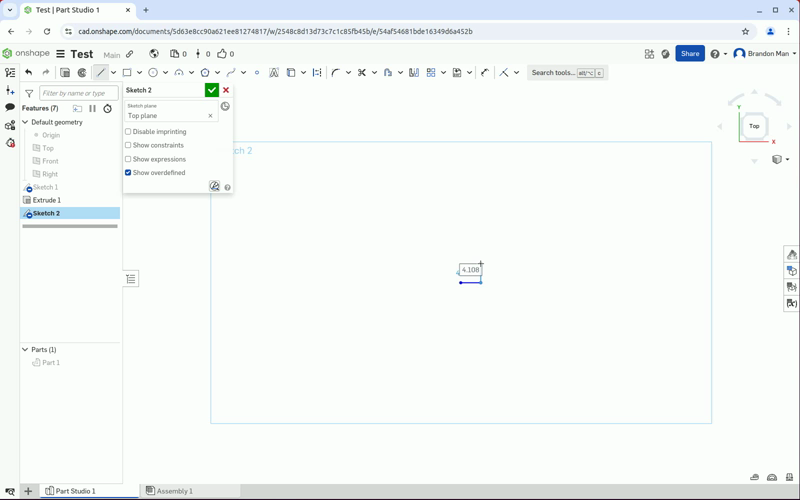
key_down(shift)
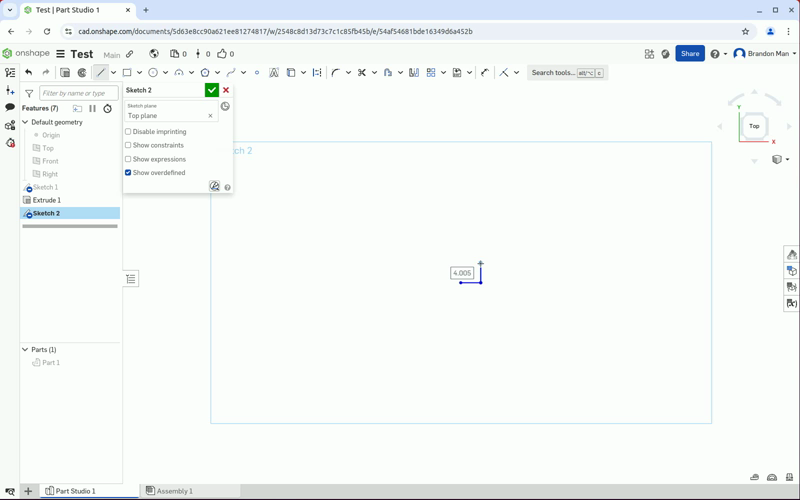
mouse_move(510, 263)
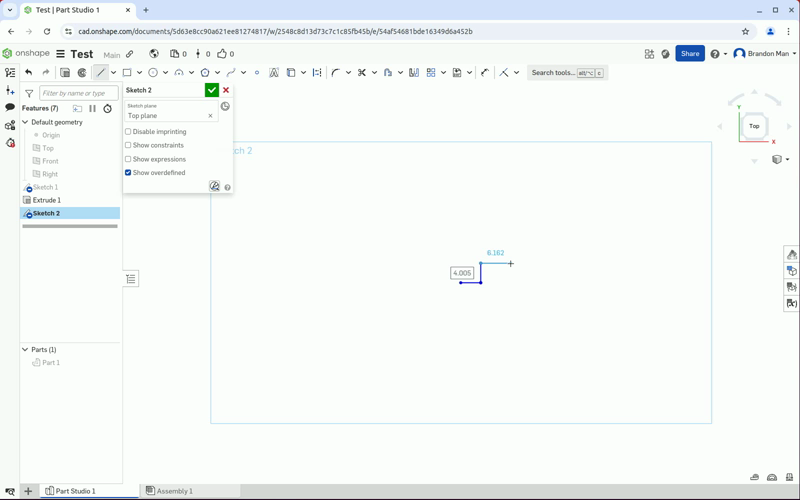
mouse_move(460, 263)
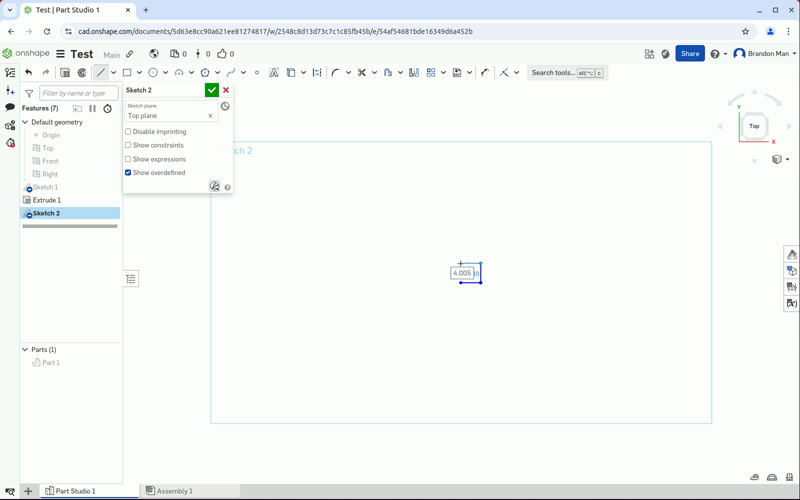
click(460, 263)
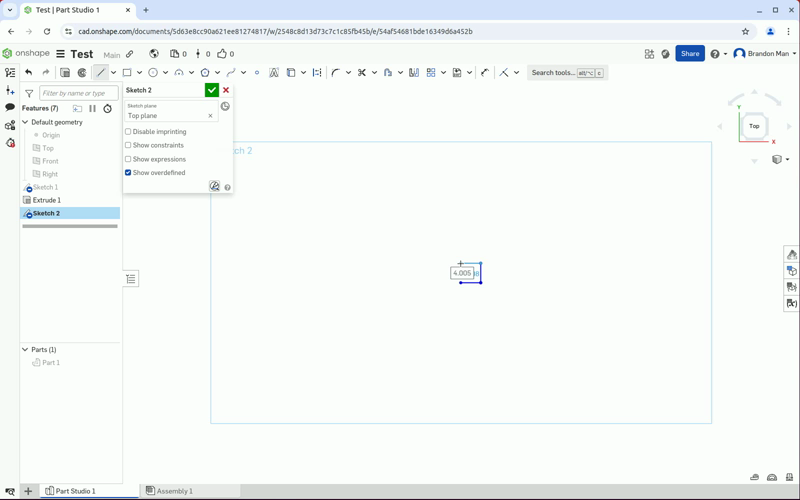
key_up(shift)
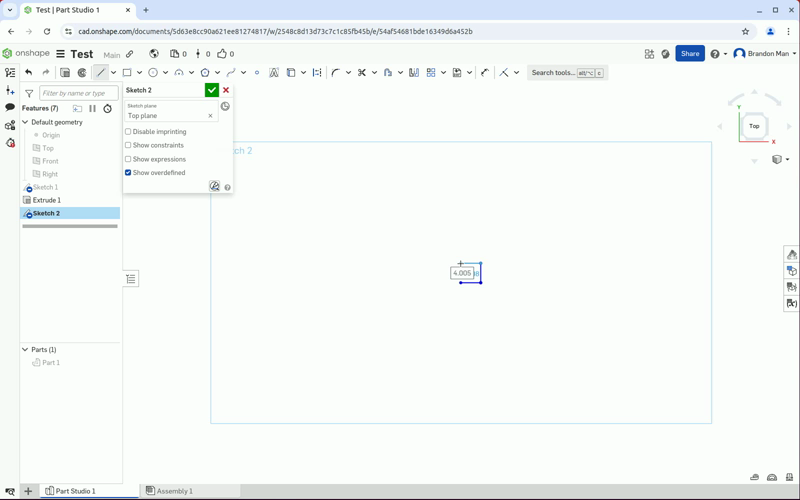
mouse_move(490, 263)
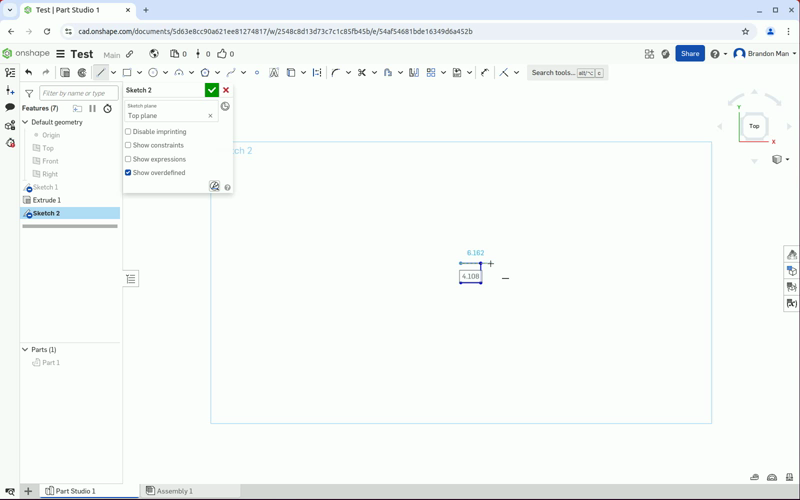
key_down(shift)
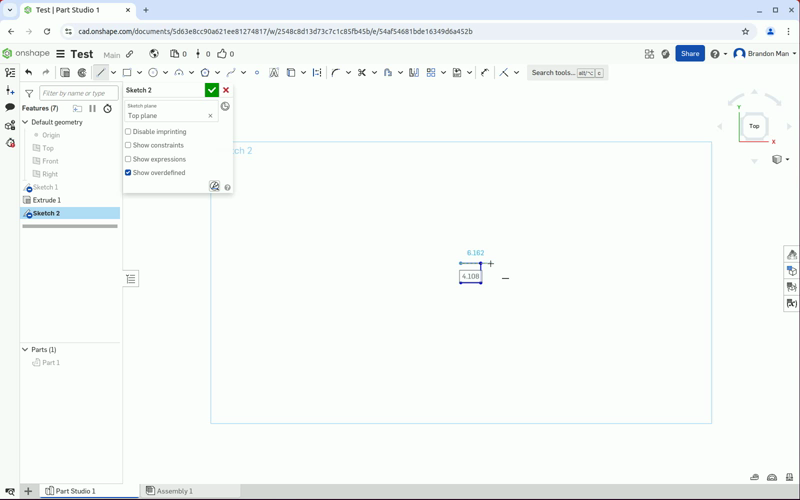
mouse_move(460, 282)
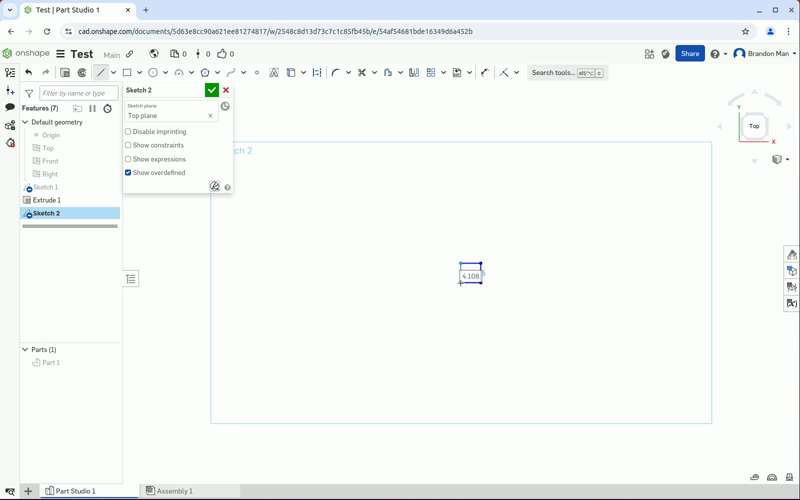
key_up(shift)
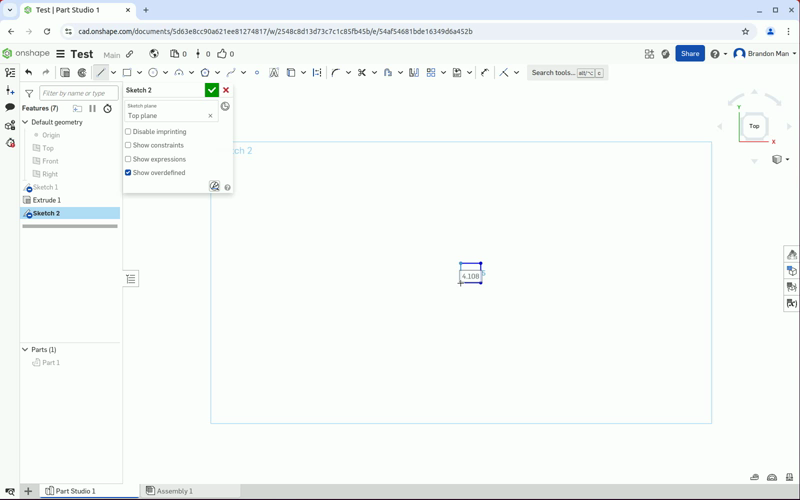
click(460, 282)
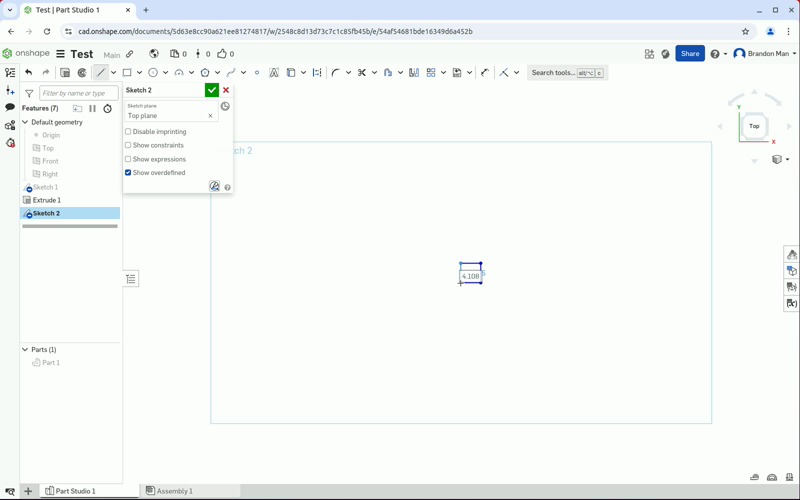
key(esc)
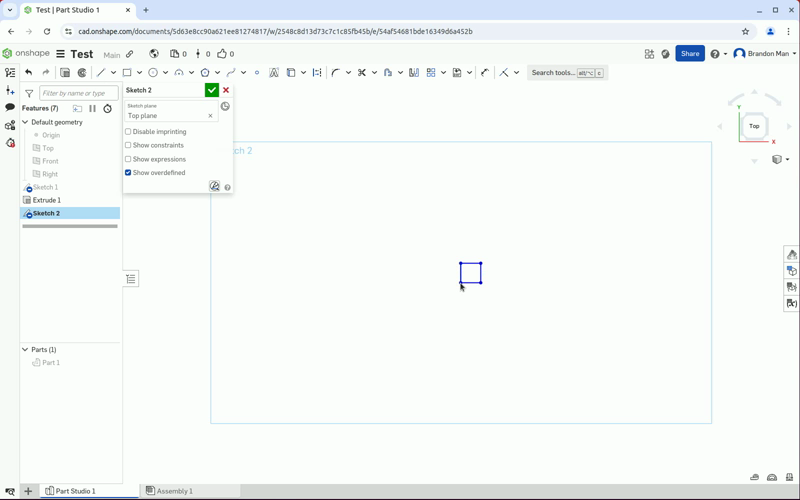
mouse_move(462, 264)
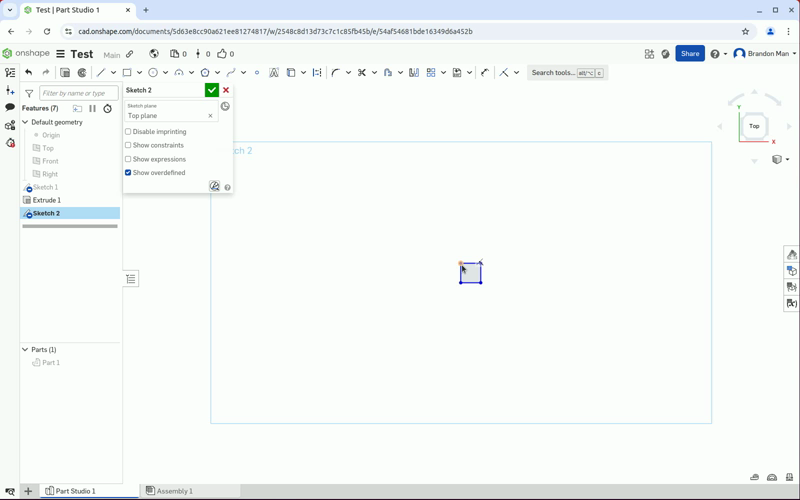
scroll(6)
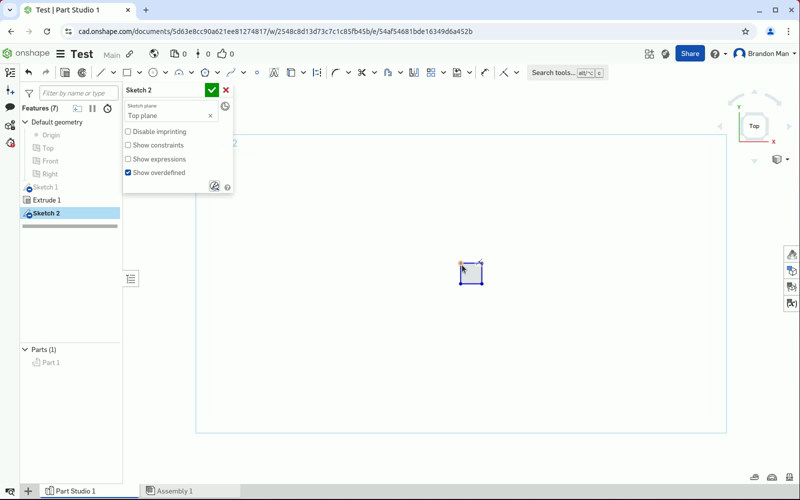
scroll(6)
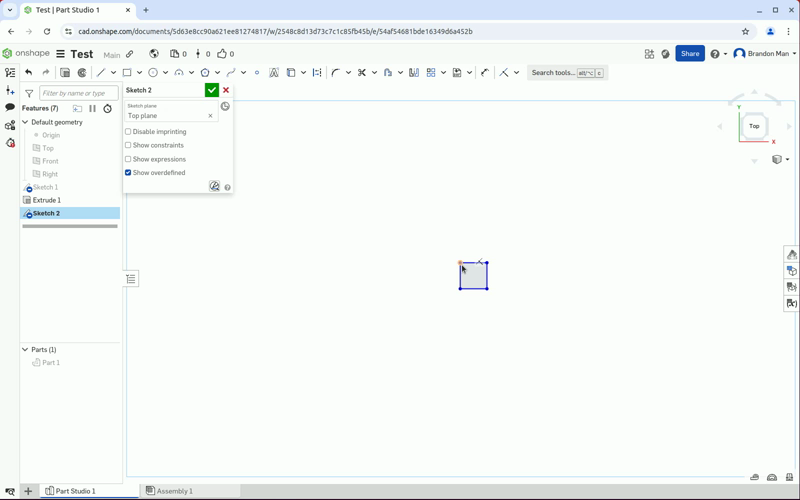
scroll(6)
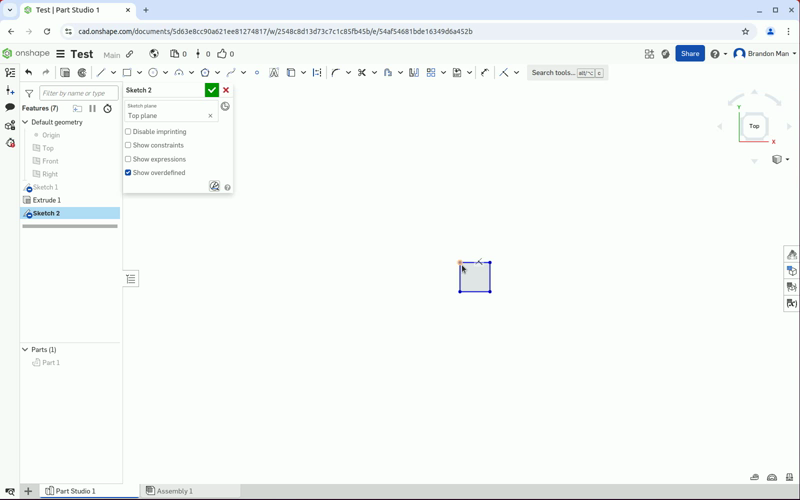
scroll(6)
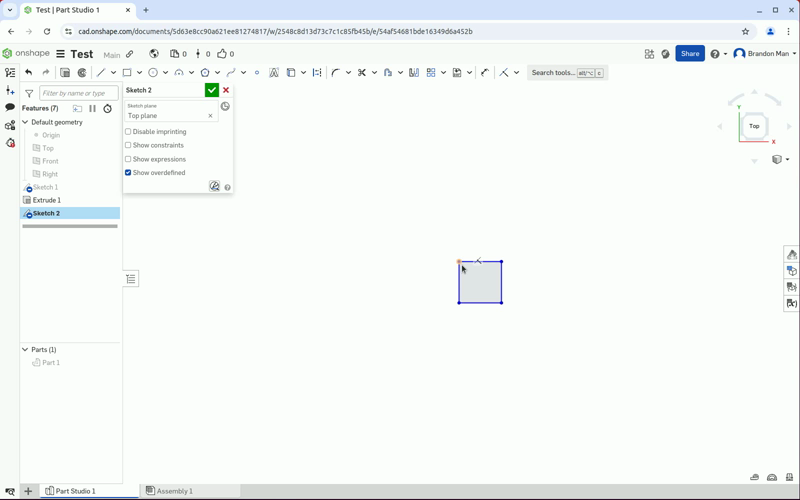
scroll(6)
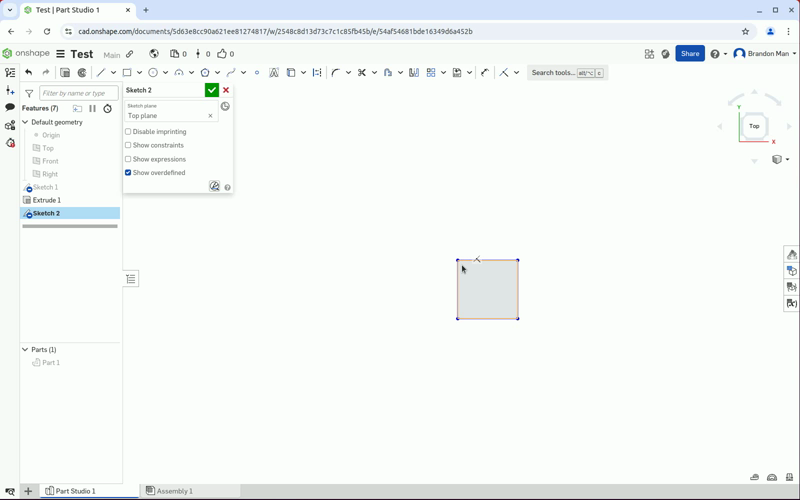
scroll(6)
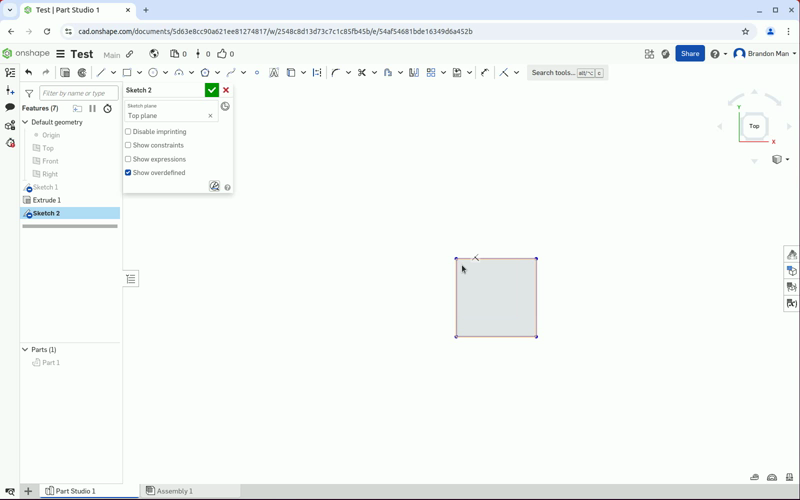
scroll(6)
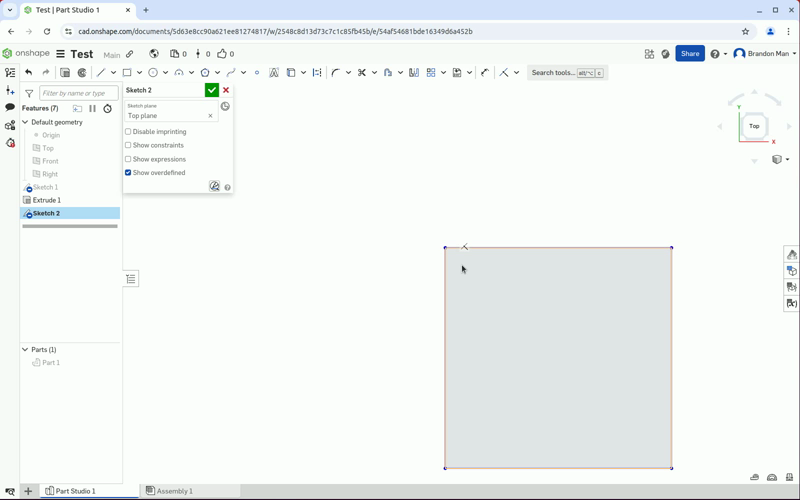
click(462, 264)
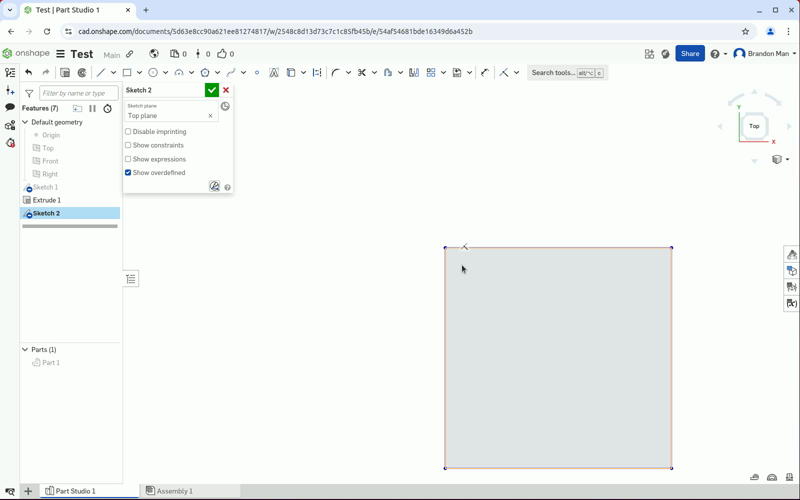
scroll(-6)
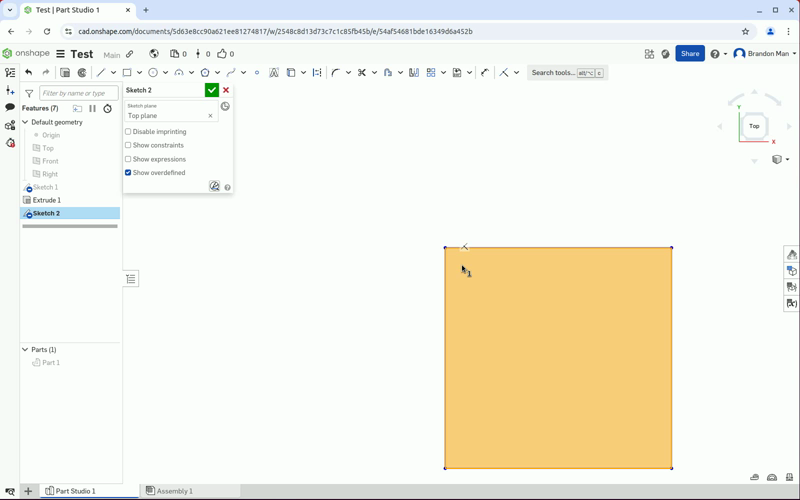
scroll(-6)
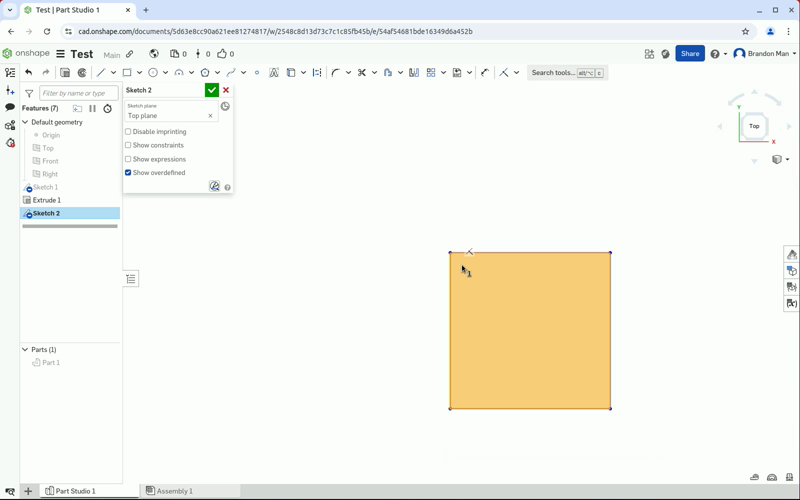
scroll(-6)
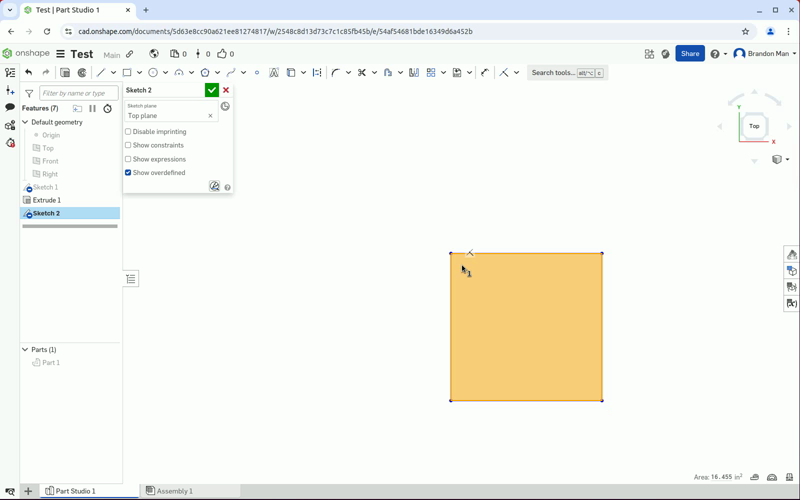
scroll(-6)
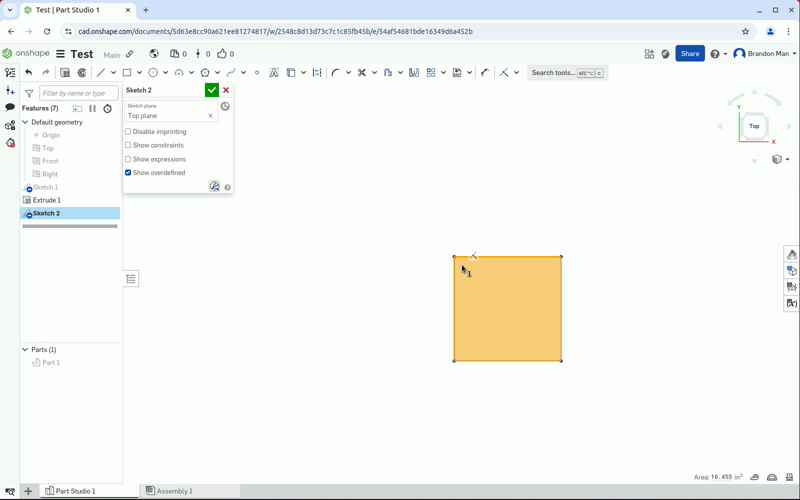
scroll(-6)
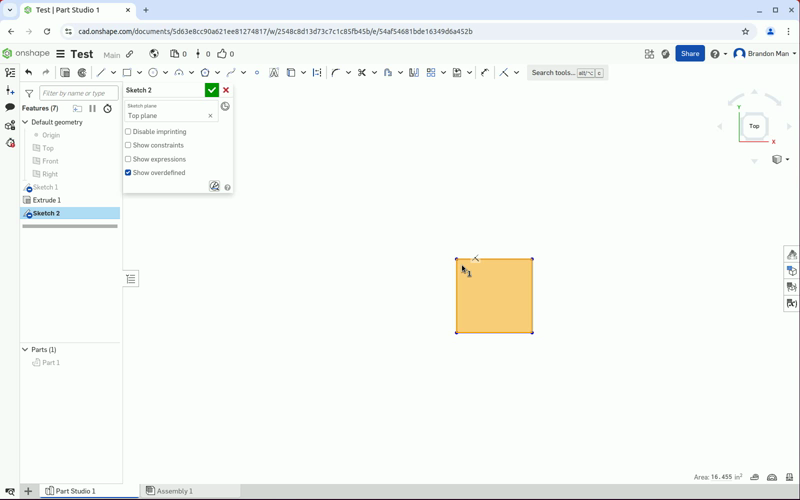
scroll(-6)
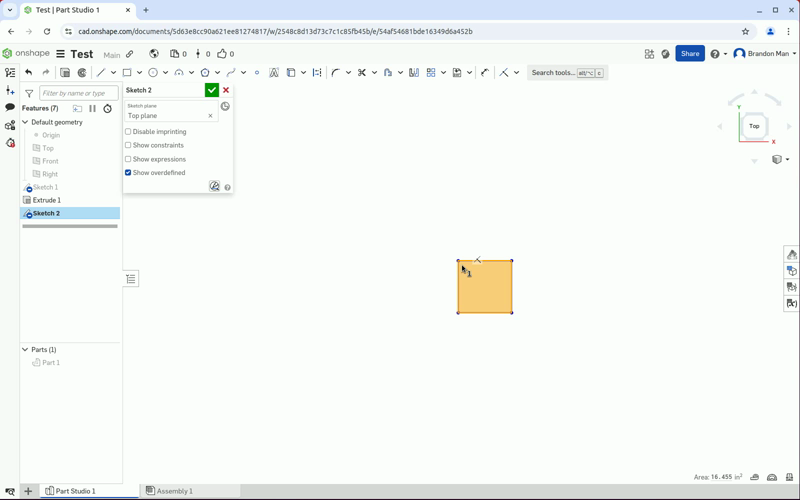
scroll(-6)
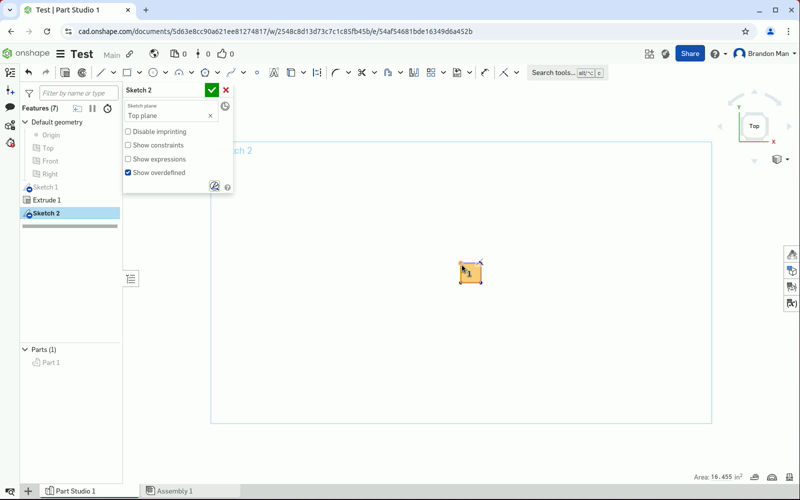
mouse_move(73, 352)
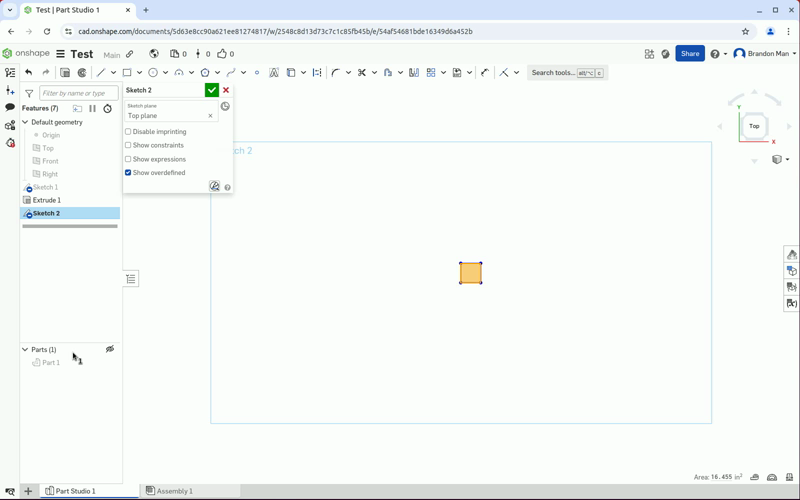
key(shift+y)
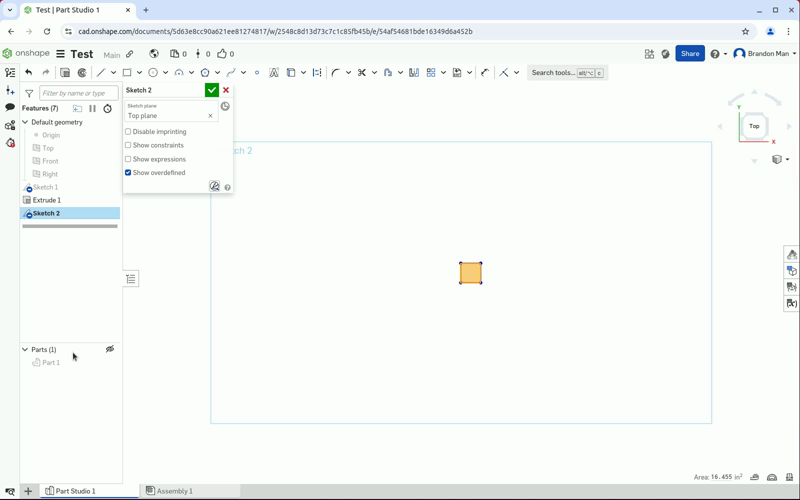
key(shift+e)
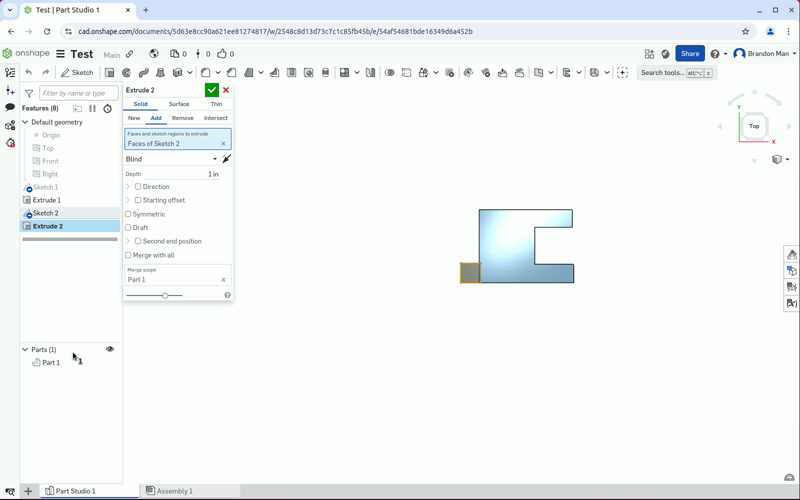
mouse_move(143, 106)
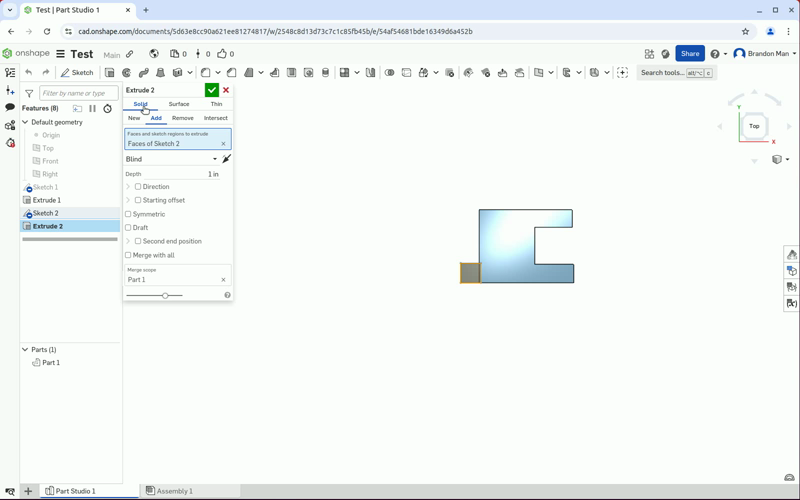
click(143, 106)
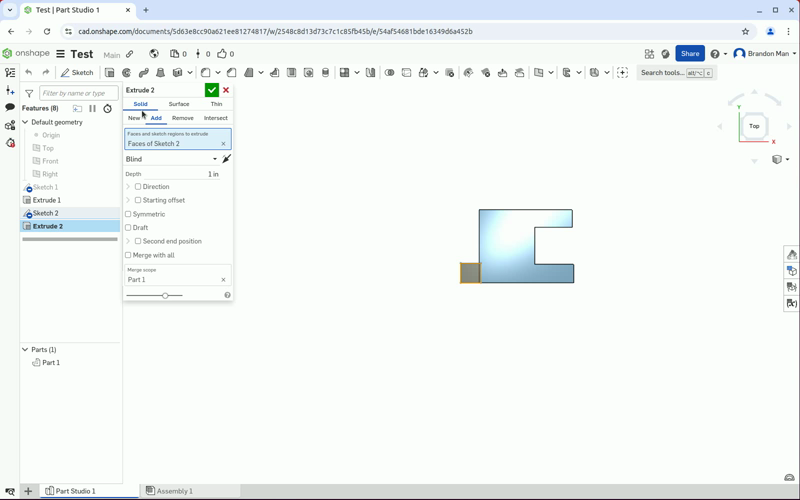
mouse_move(137, 120)
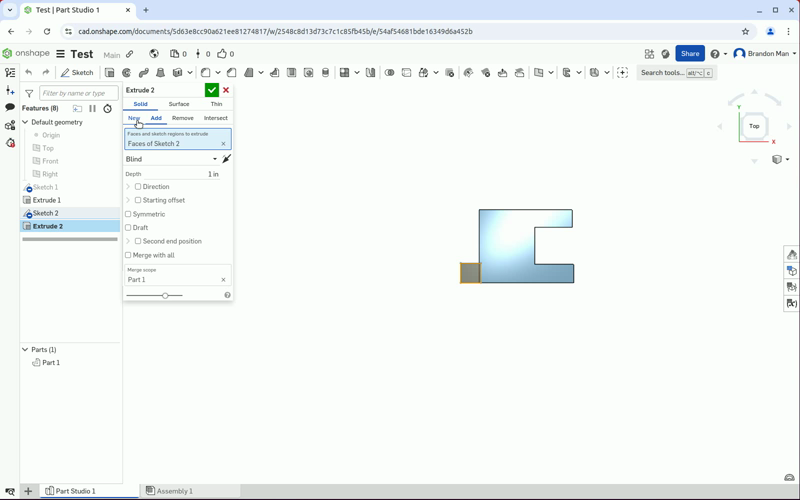
click(137, 120)
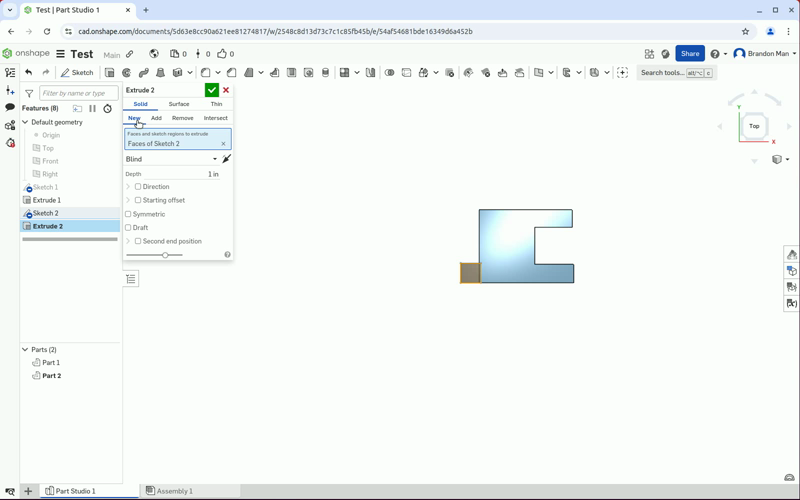
key(tab, 4)
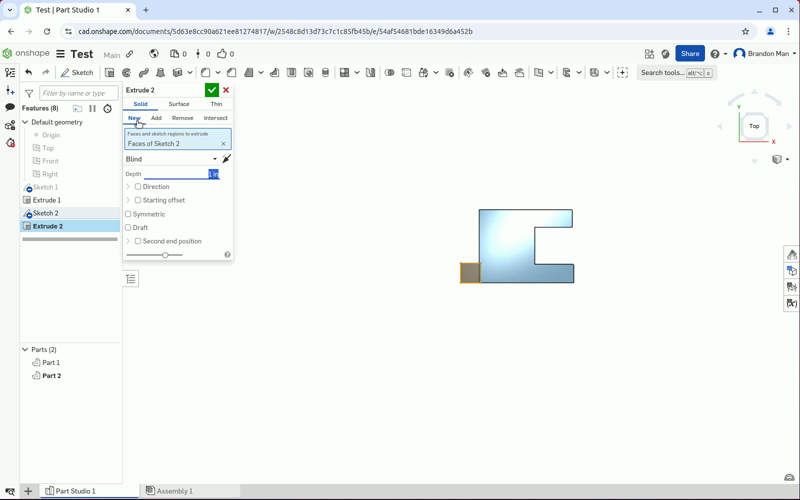
text(15.165)
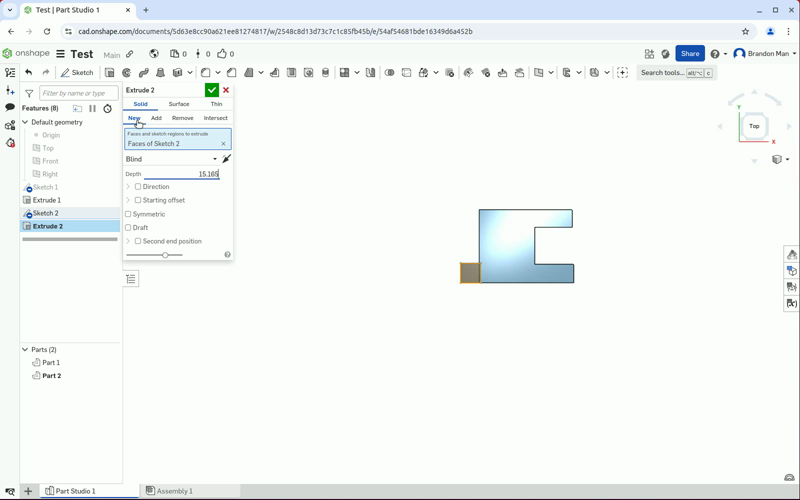
key(enter)
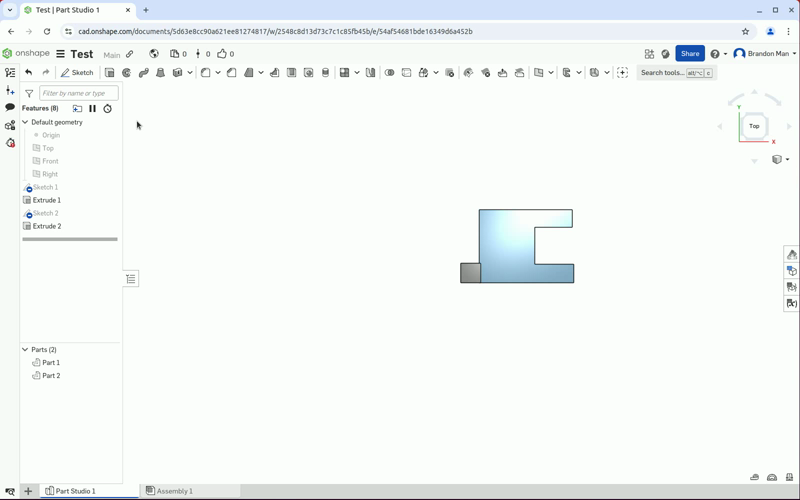
key(shift+h)
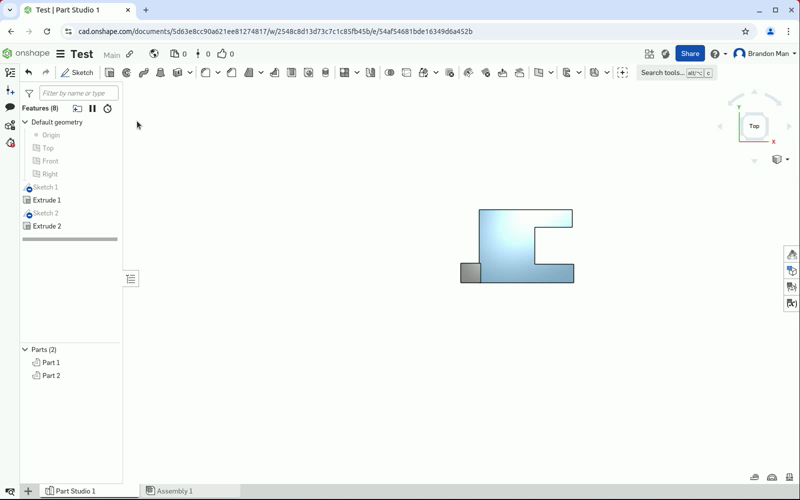
key(shift+h)
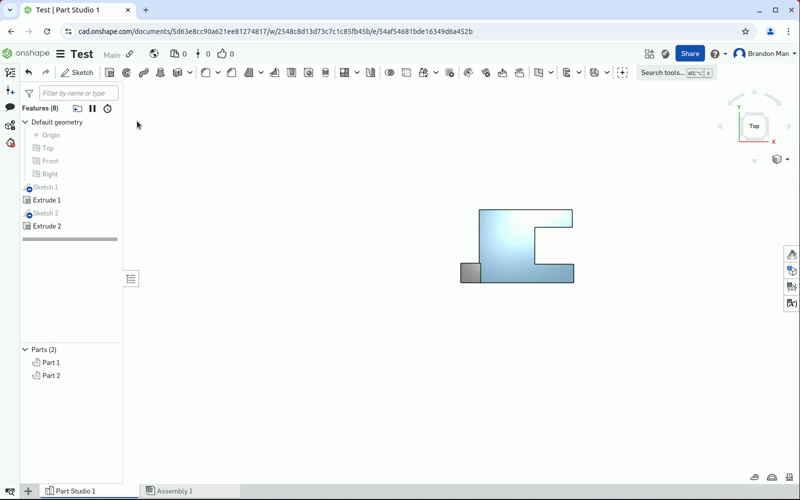
mouse_move(73, 189)
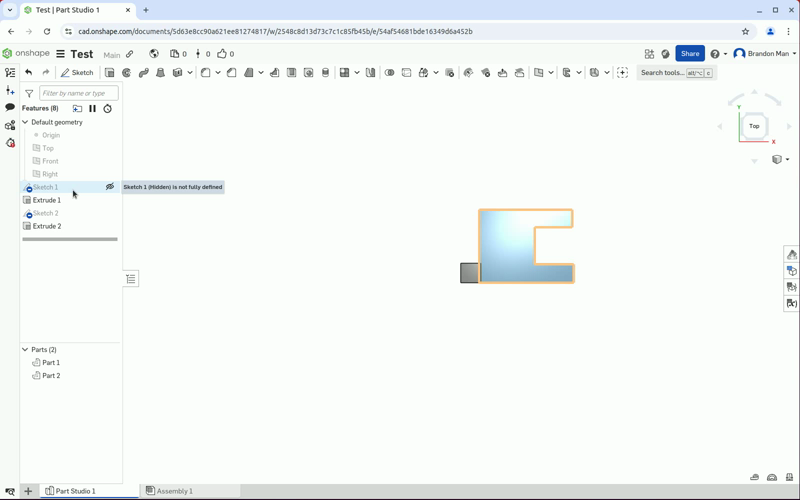
click(73, 189)
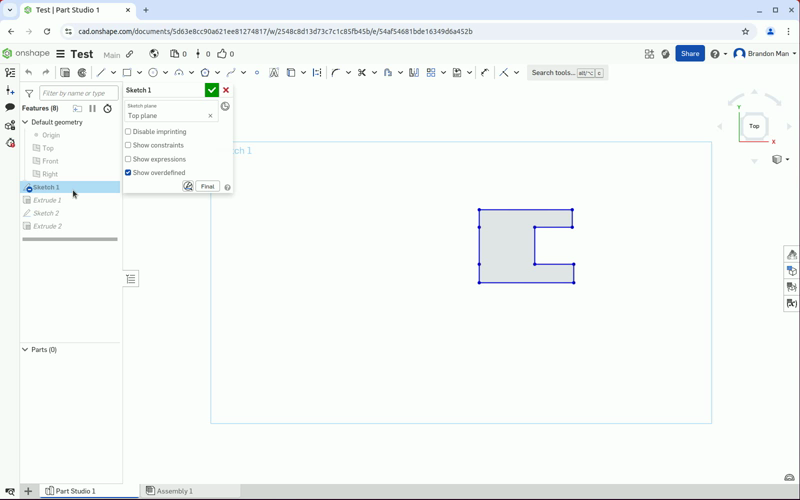
mouse_move(229, 92)
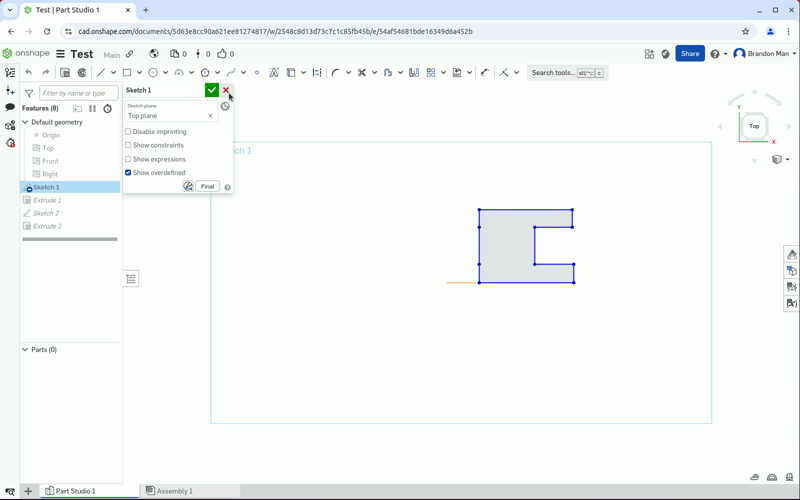
click(229, 92)
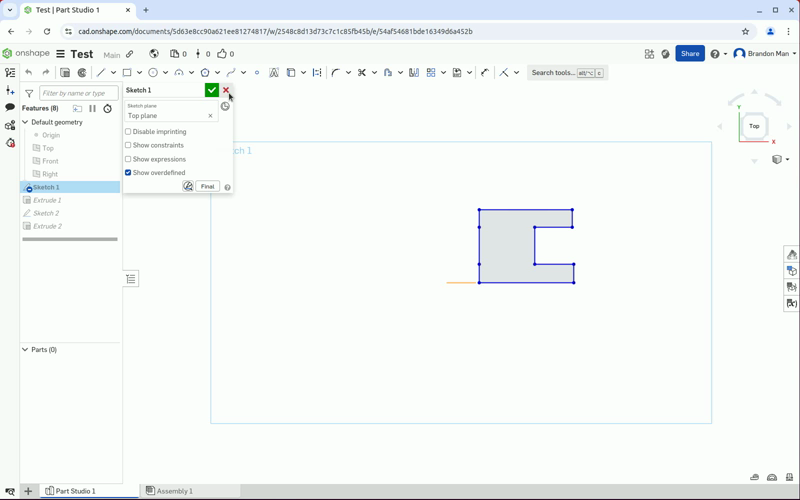
key(shift+s)
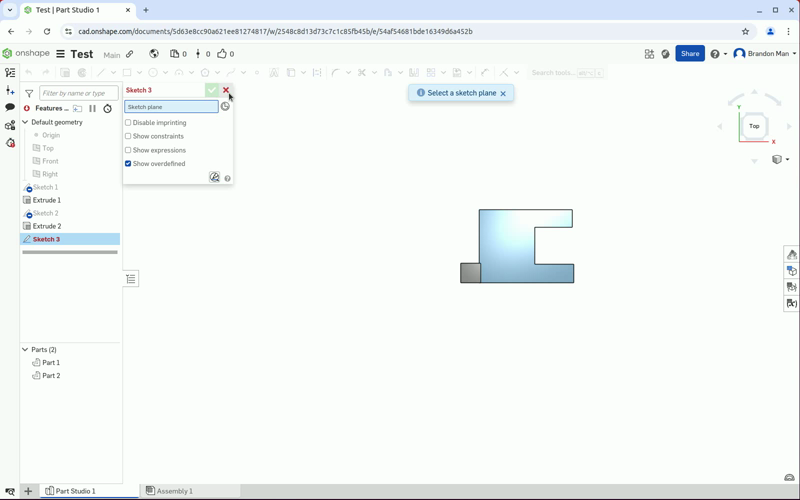
mouse_move(73, 150)
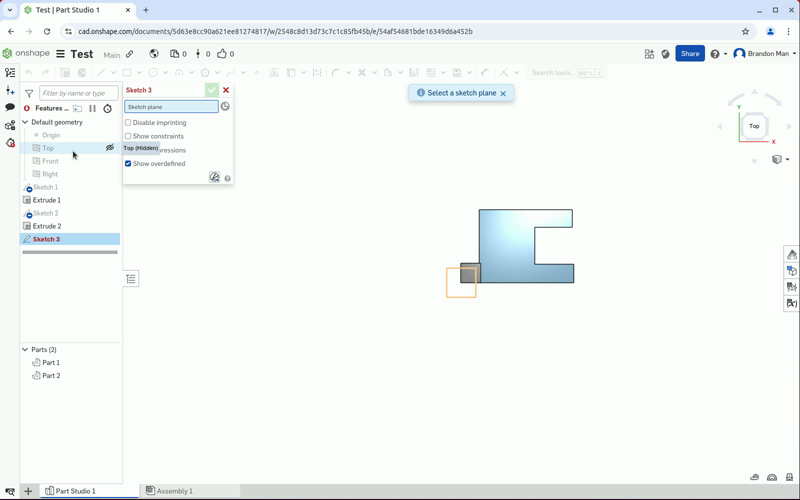
click(73, 150)
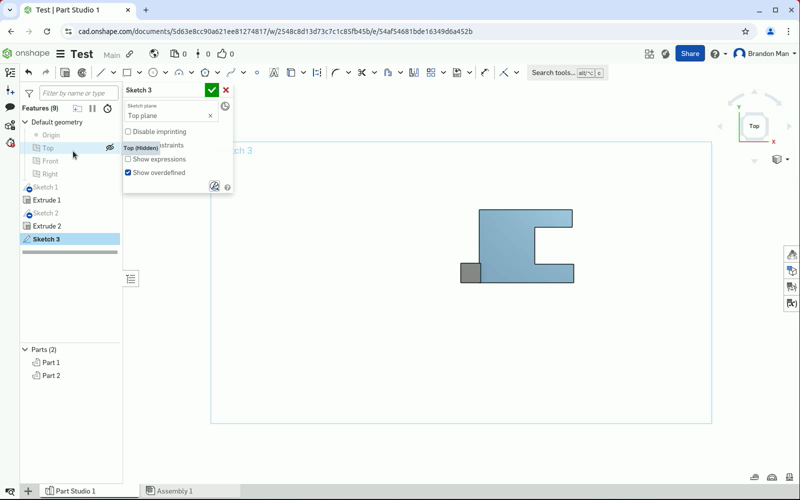
mouse_move(73, 352)
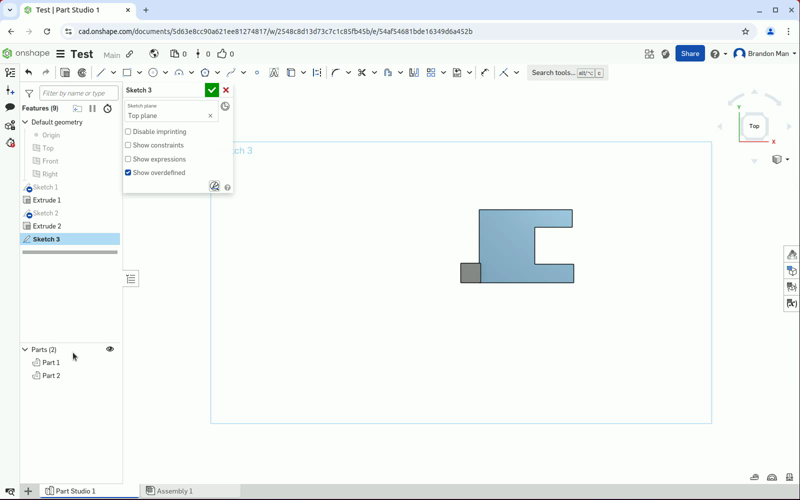
key(y)
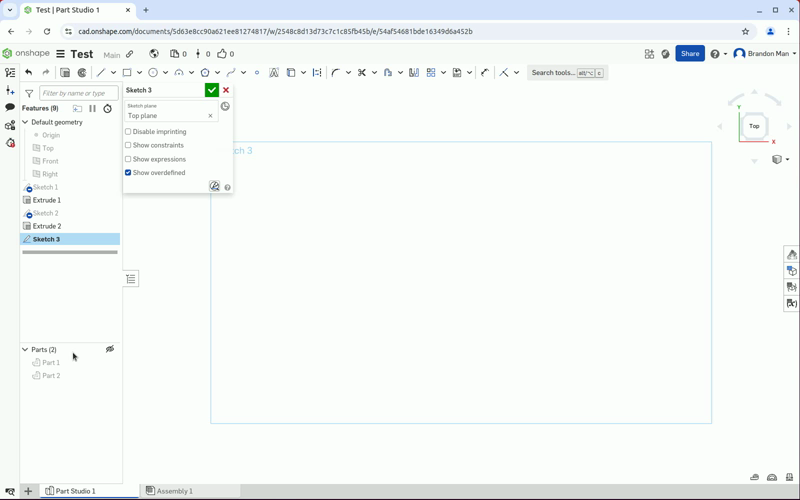
key(l)
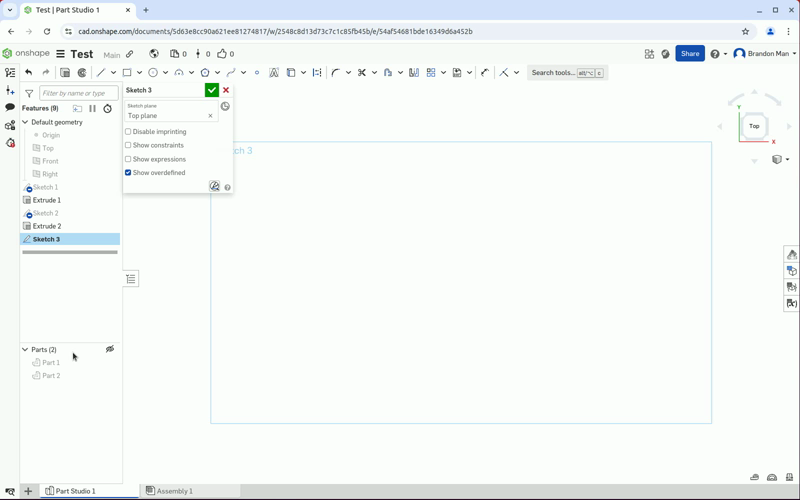
key_down(shift)
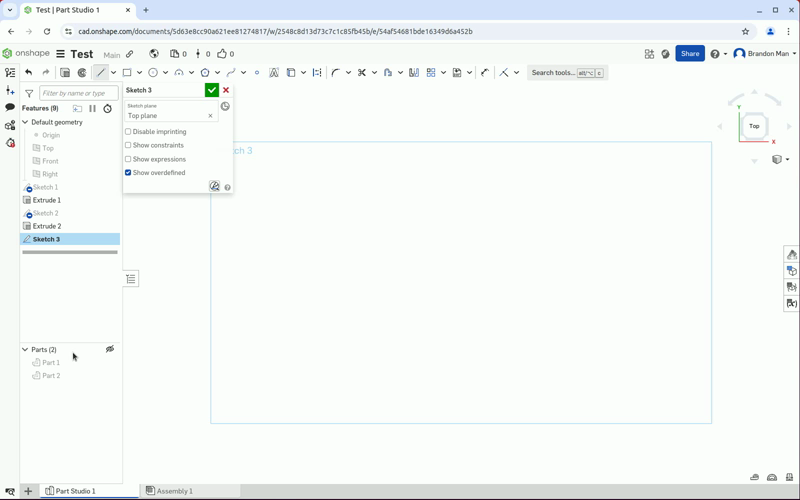
mouse_move(460, 227)
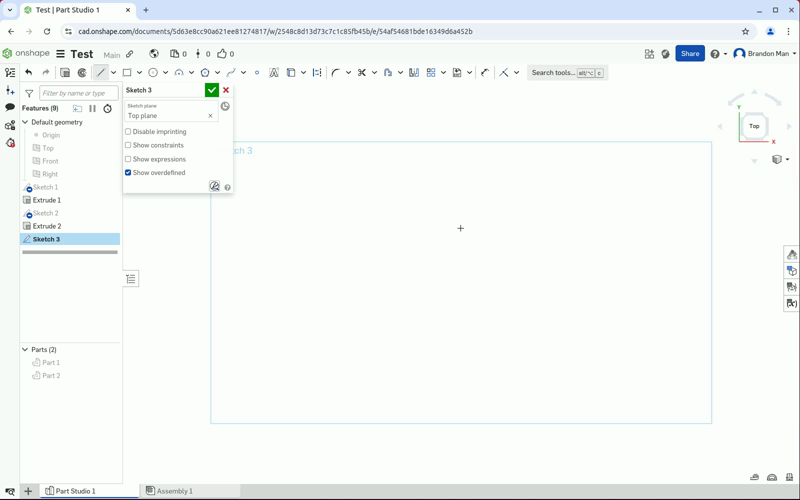
click(460, 227)
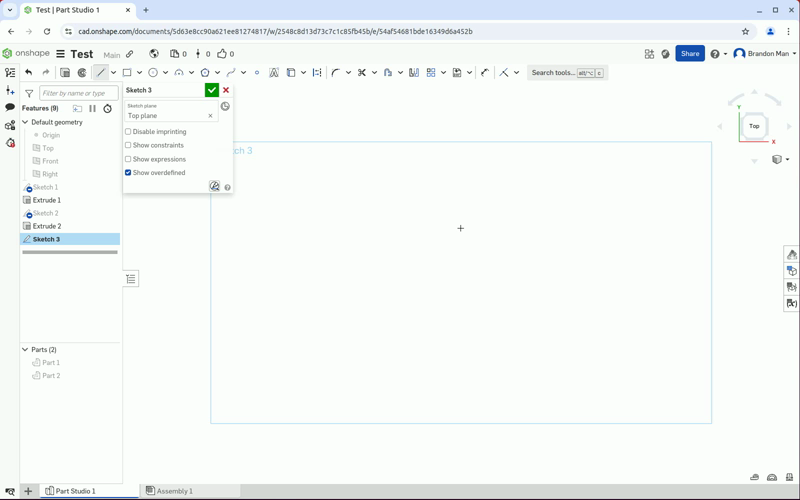
key_up(shift)
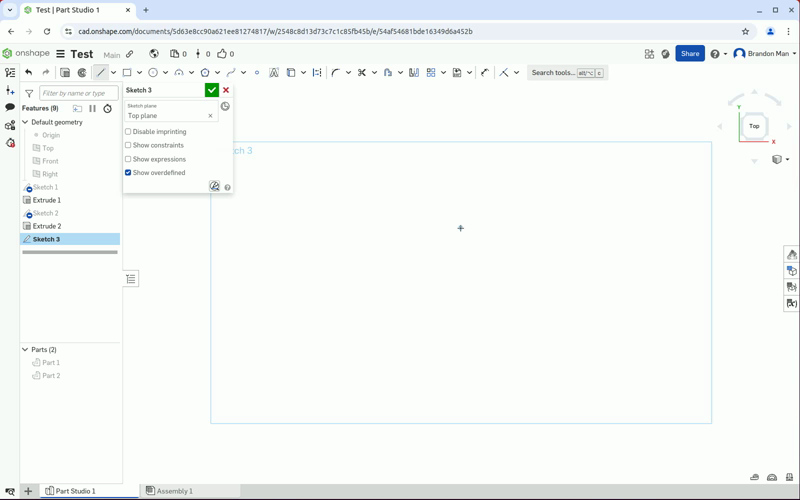
key_down(shift)
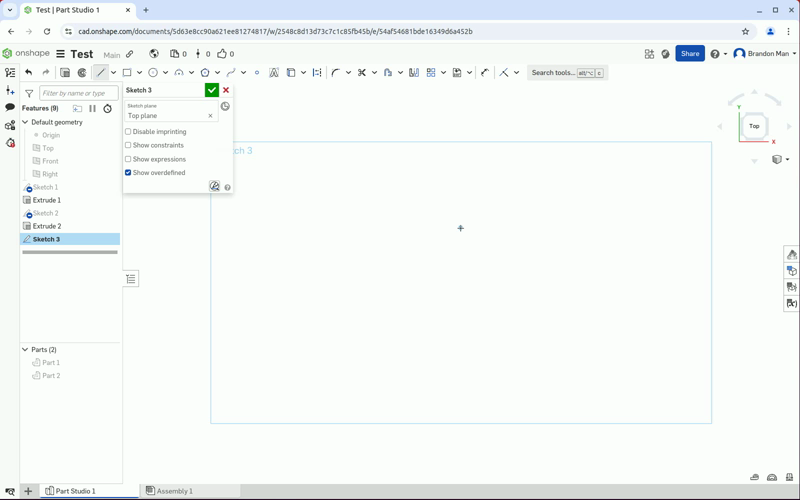
mouse_move(490, 227)
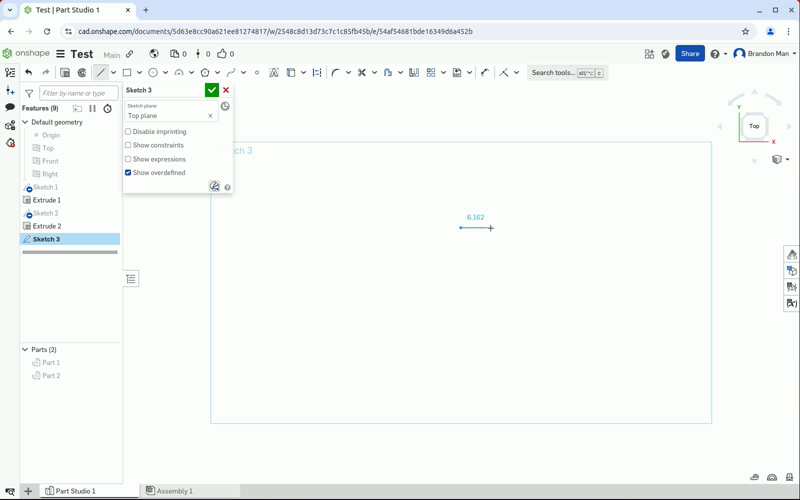
mouse_move(480, 227)
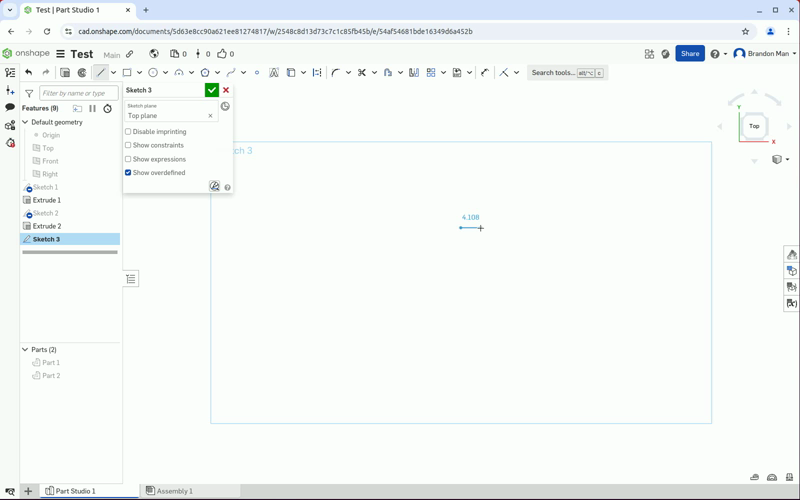
click(480, 227)
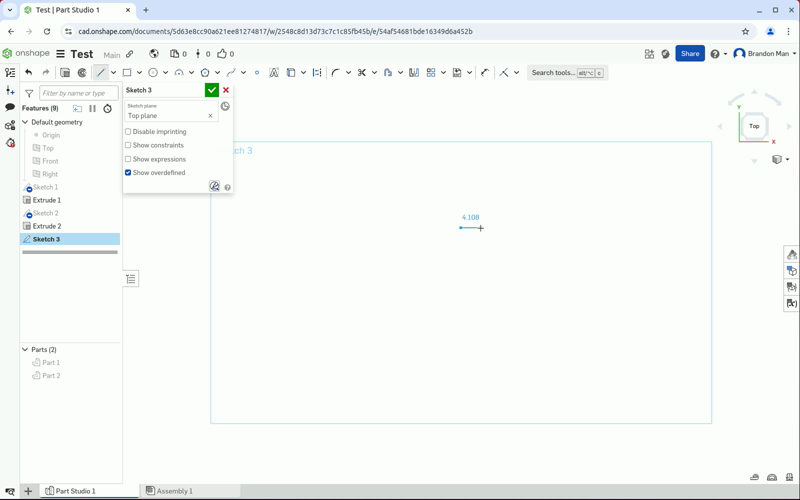
key_up(shift)
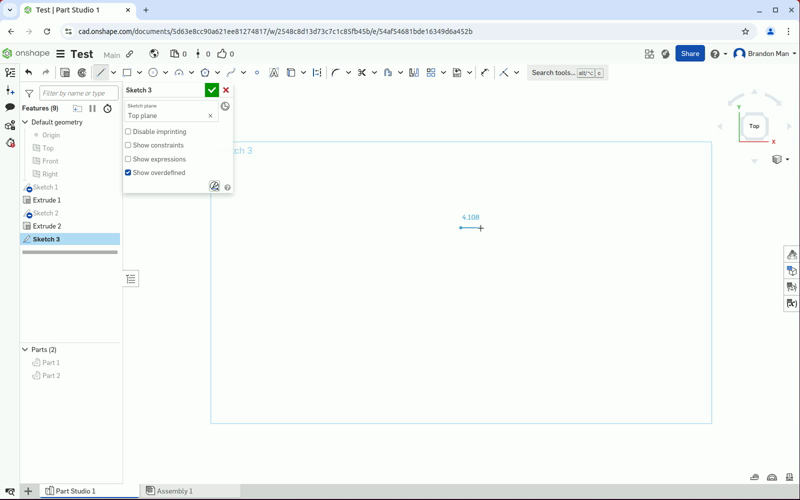
key_down(shift)
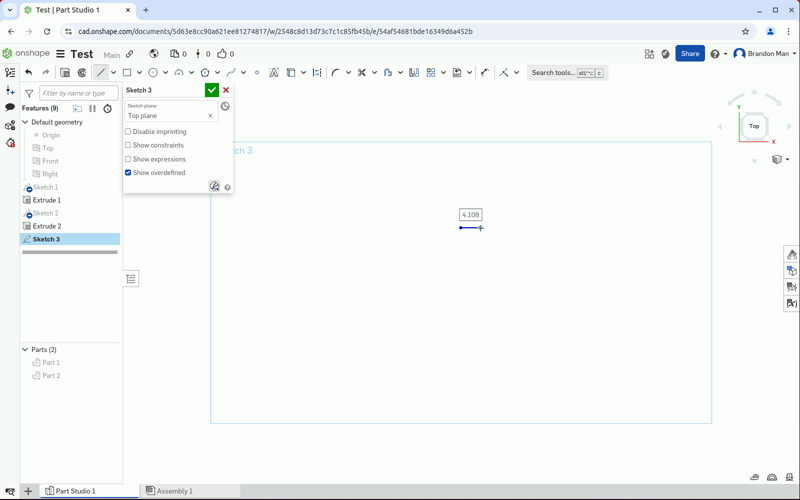
mouse_move(510, 227)
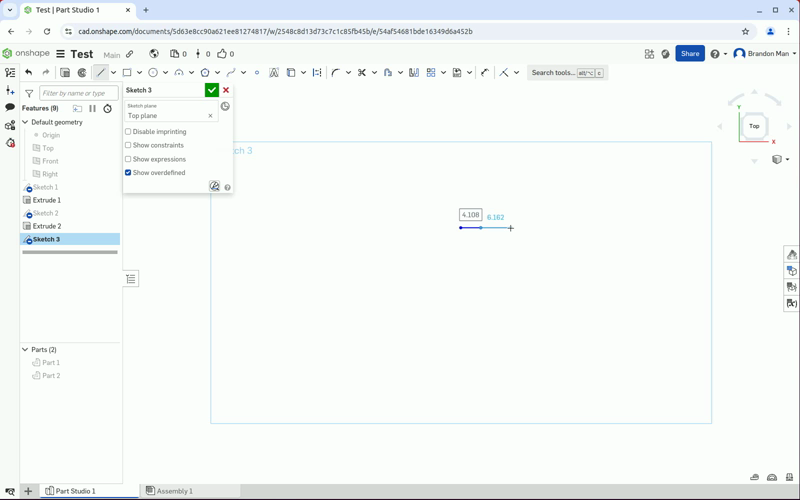
mouse_move(480, 208)
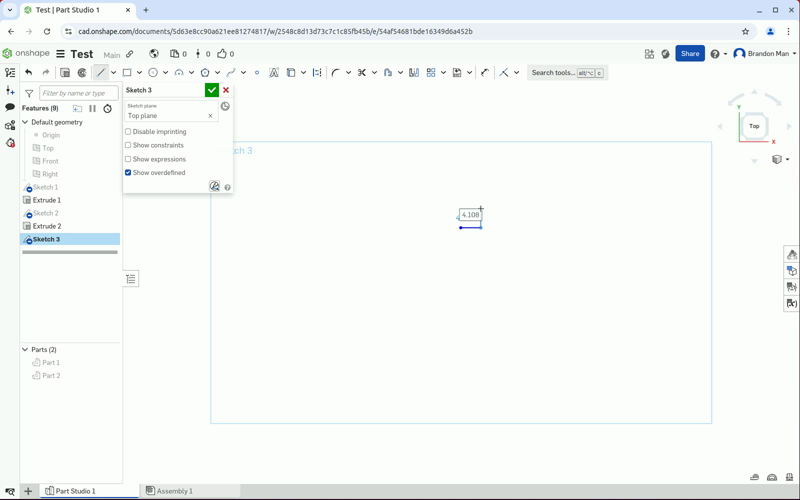
click(480, 208)
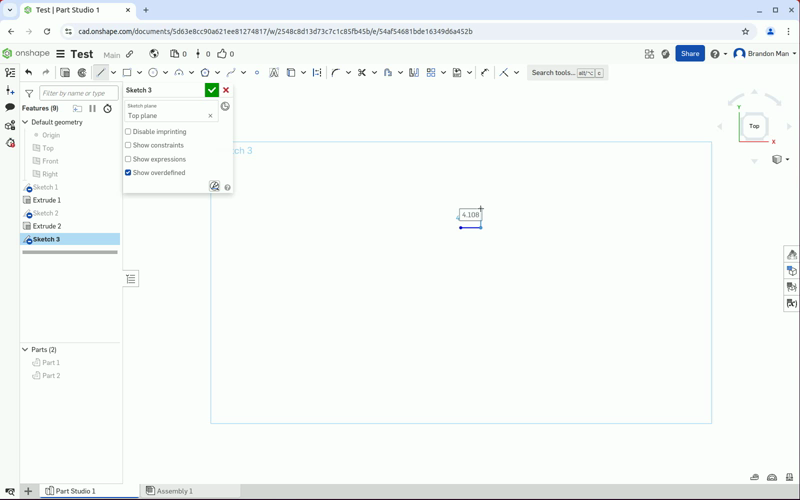
key_up(shift)
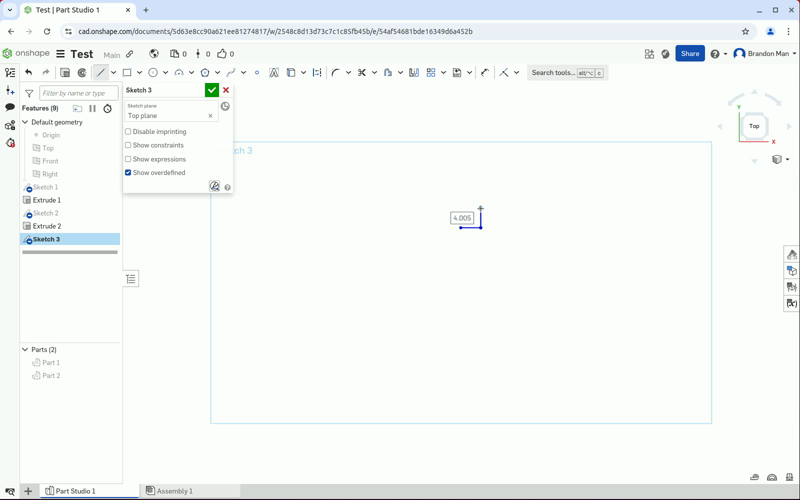
key_down(shift)
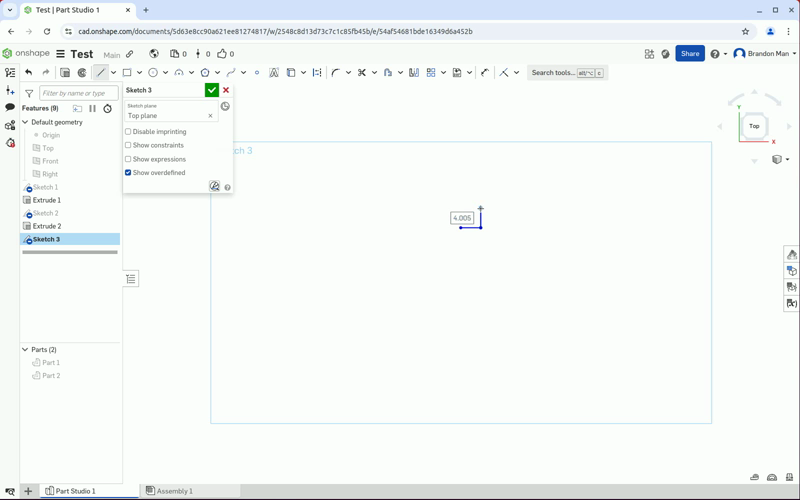
mouse_move(510, 208)
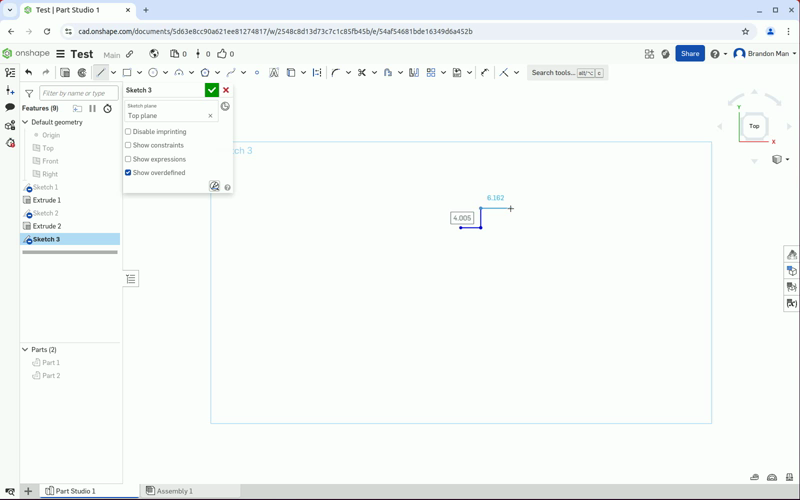
mouse_move(460, 208)
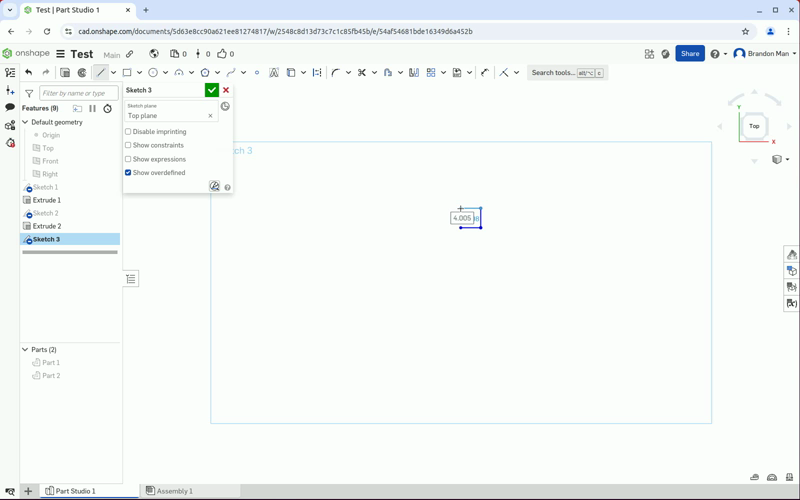
click(460, 208)
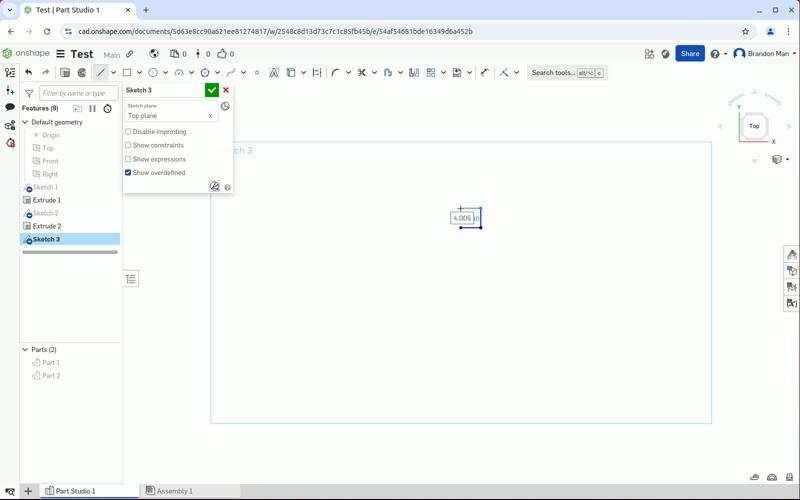
key_up(shift)
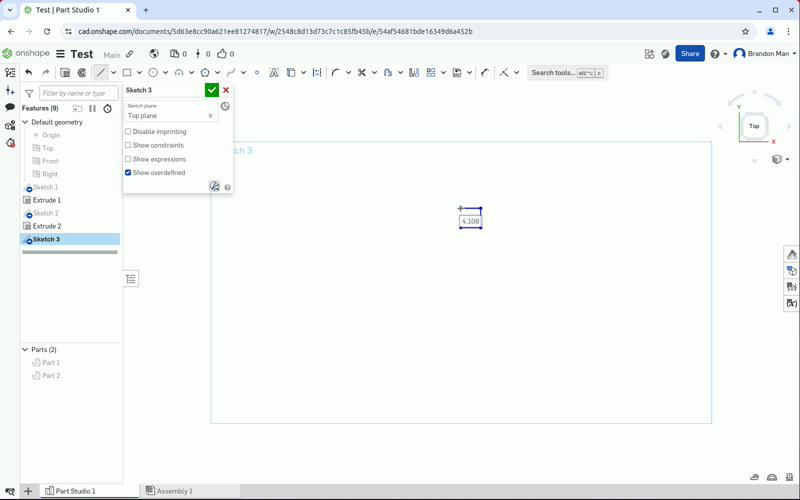
mouse_move(490, 208)
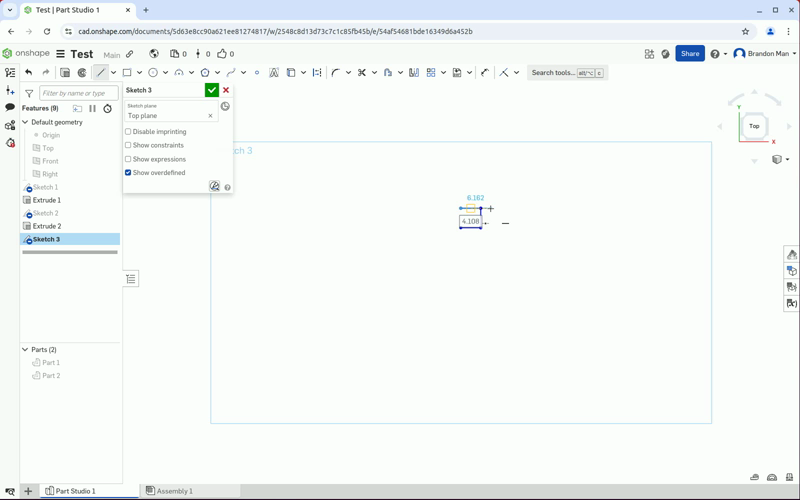
key_down(shift)
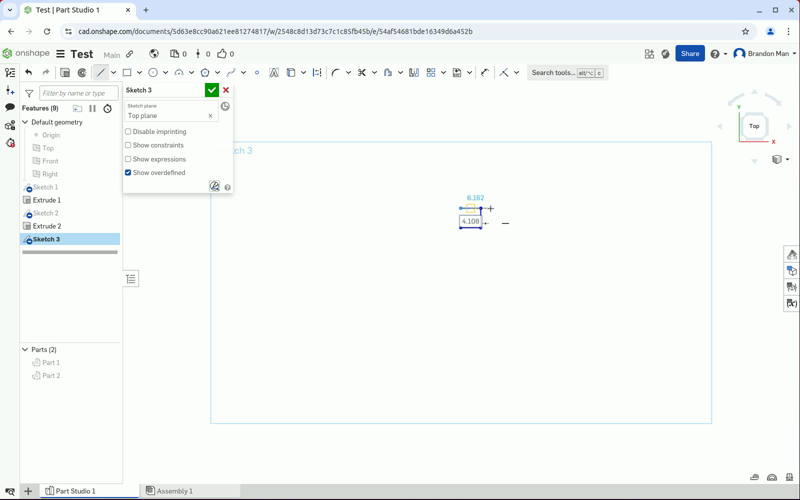
mouse_move(460, 227)
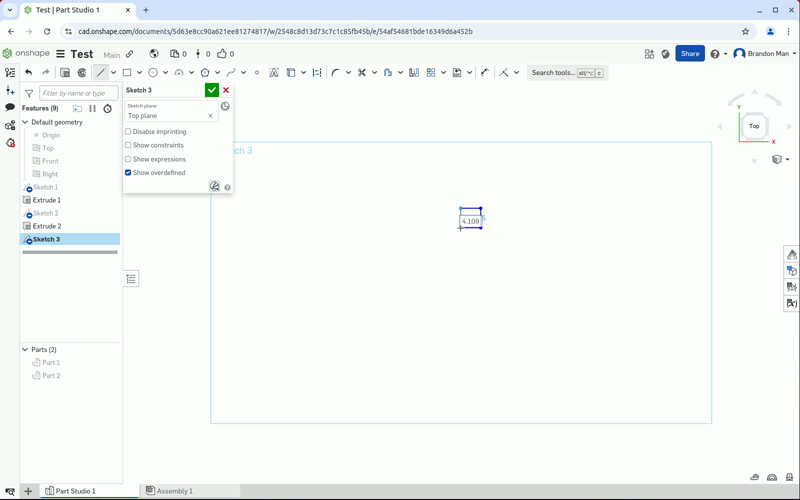
key_up(shift)
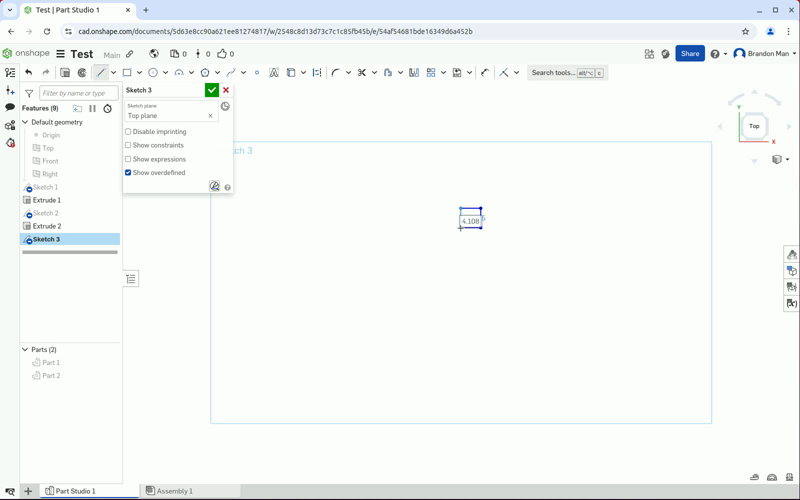
click(460, 227)
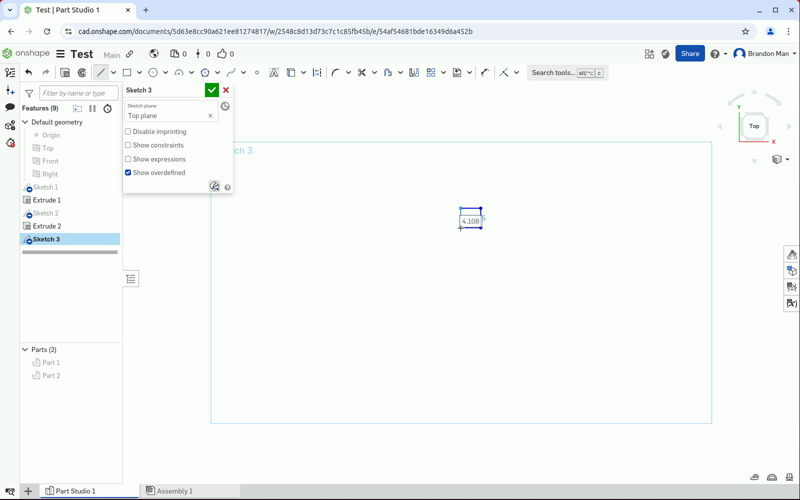
key(esc)
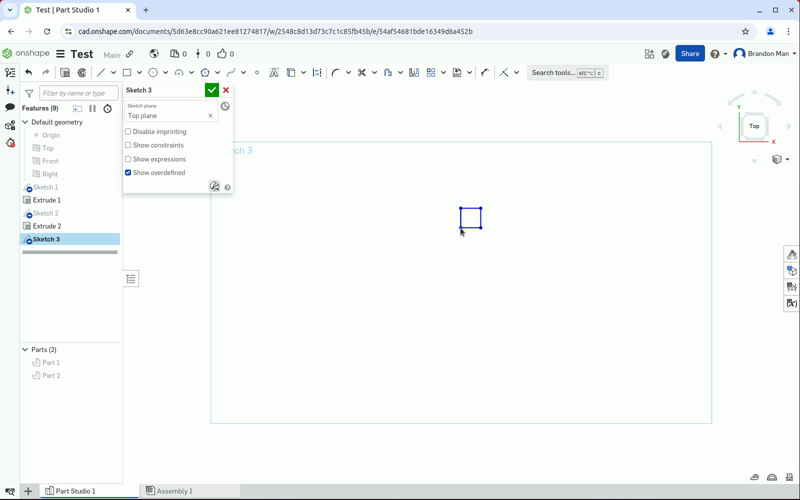
mouse_move(476, 208)
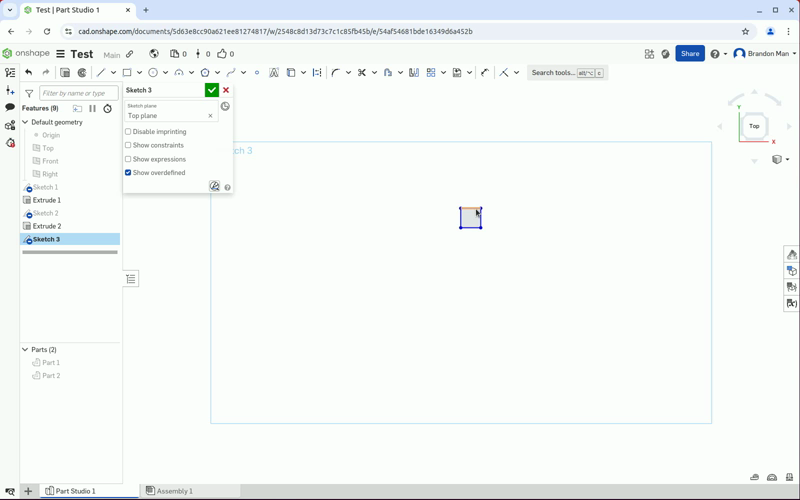
scroll(6)
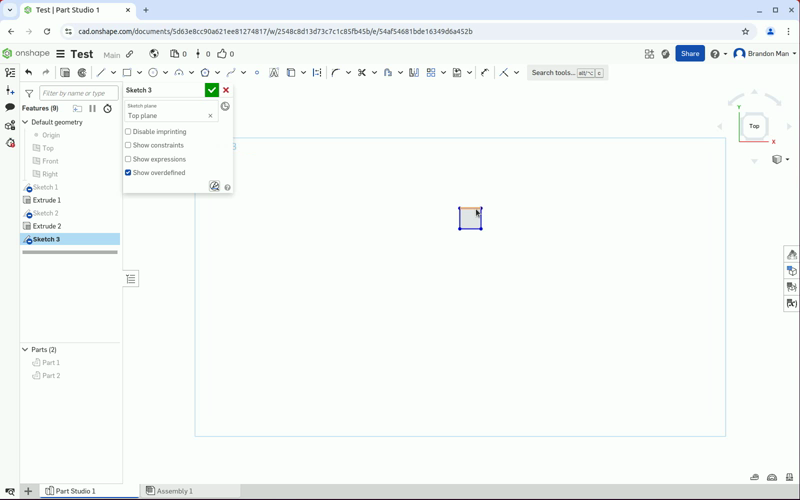
scroll(6)
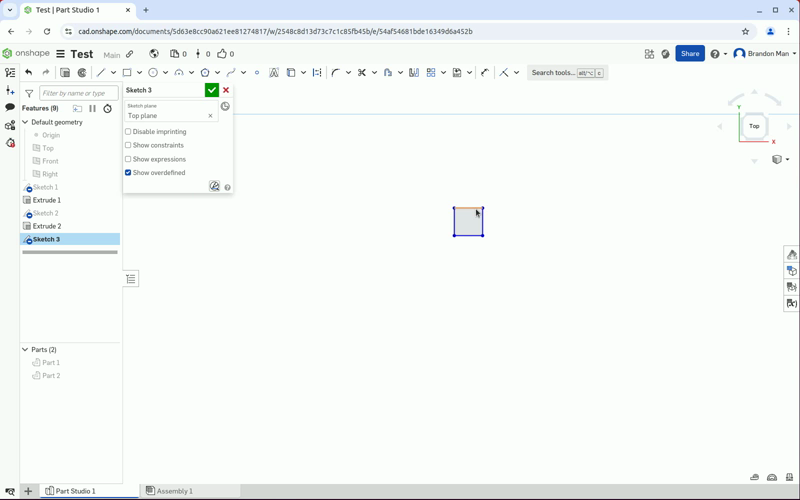
scroll(6)
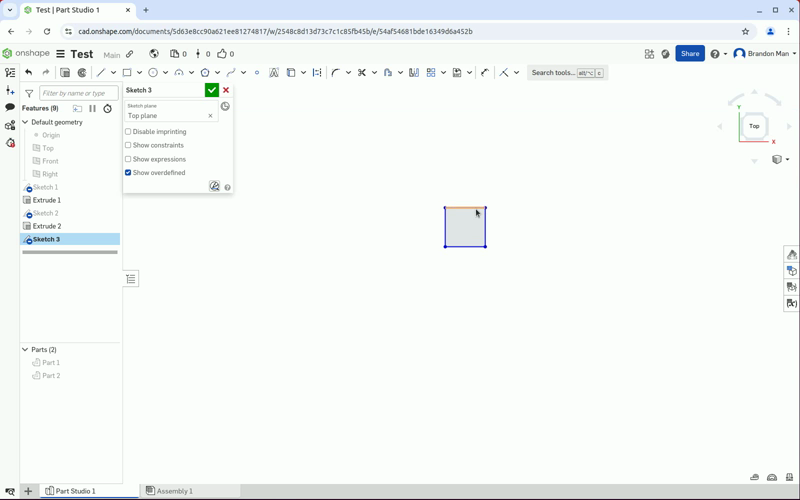
scroll(6)
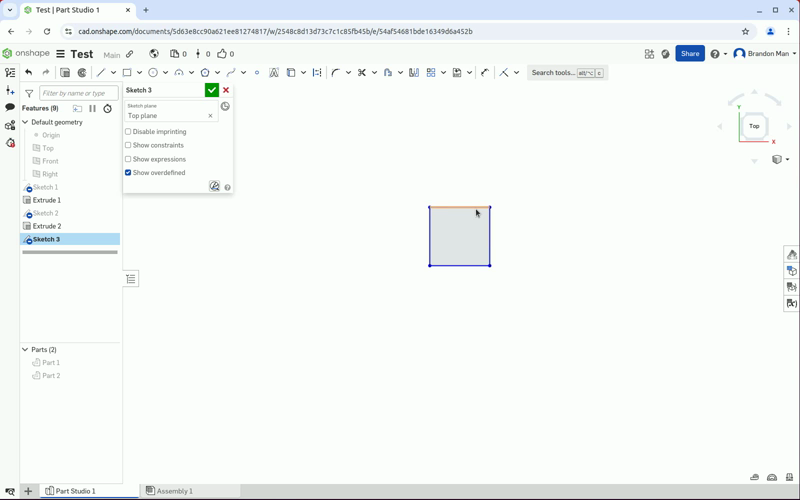
scroll(6)
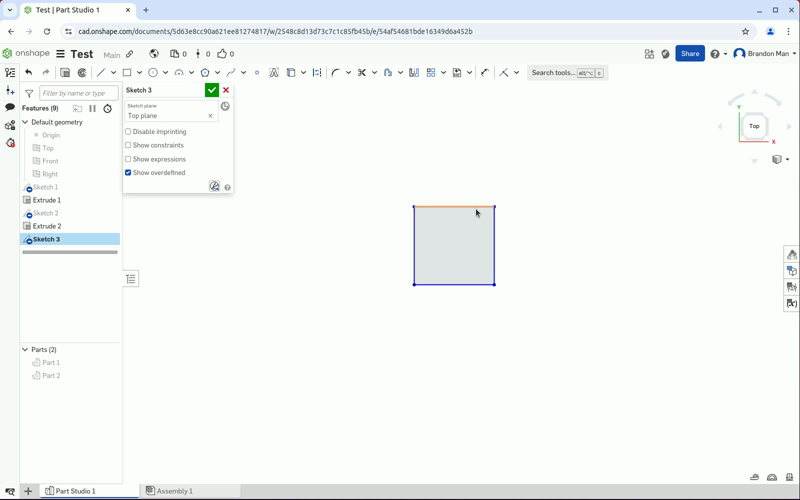
scroll(6)
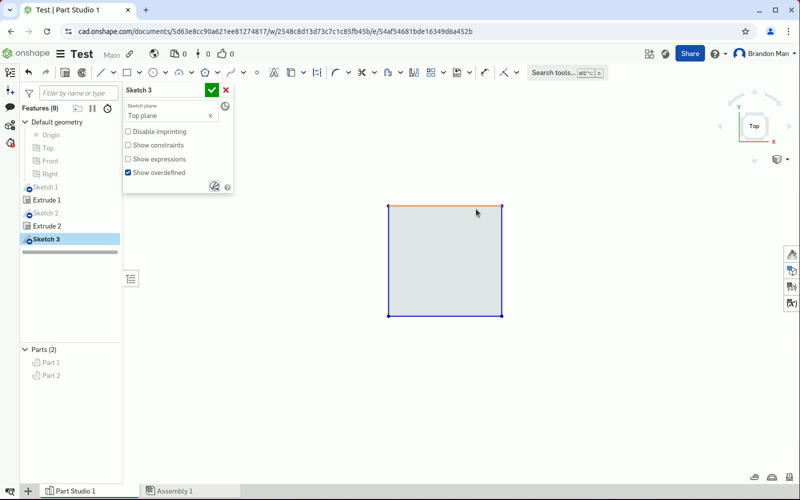
scroll(6)
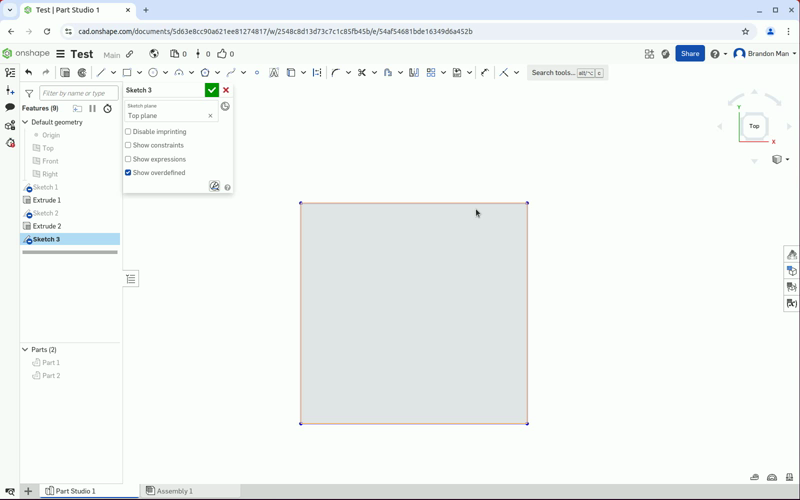
click(476, 208)
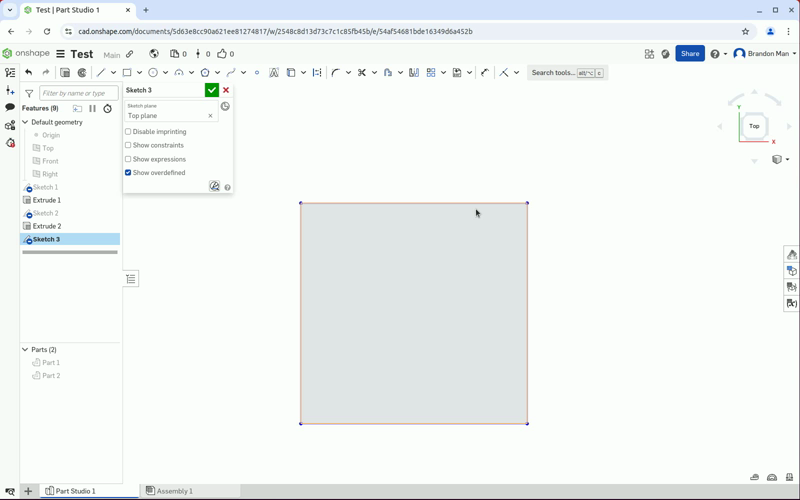
scroll(-6)
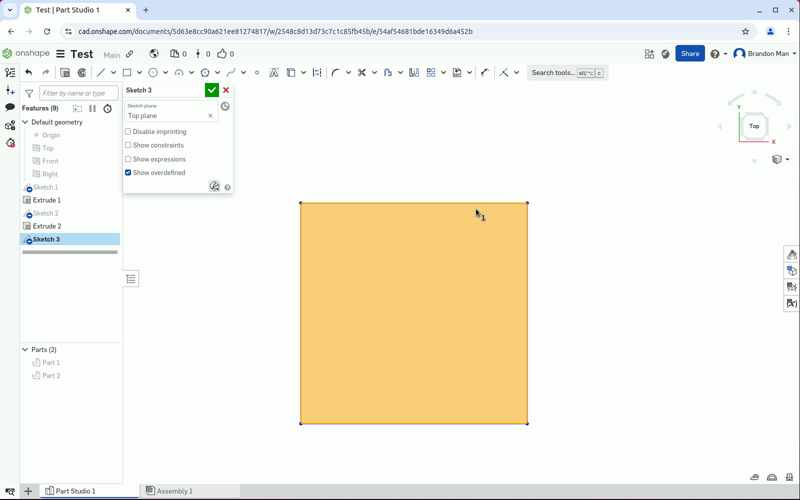
scroll(-6)
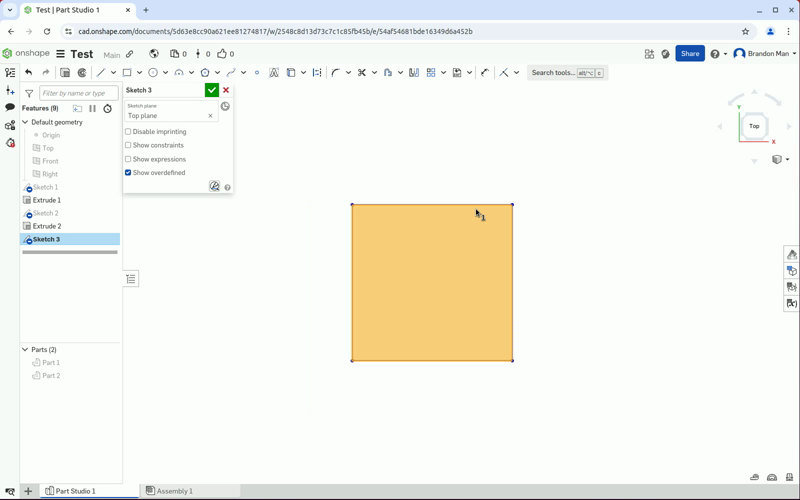
scroll(-6)
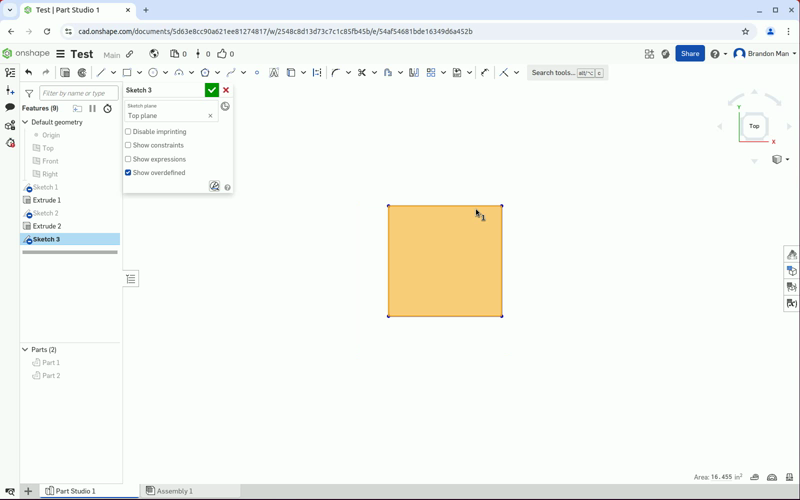
scroll(-6)
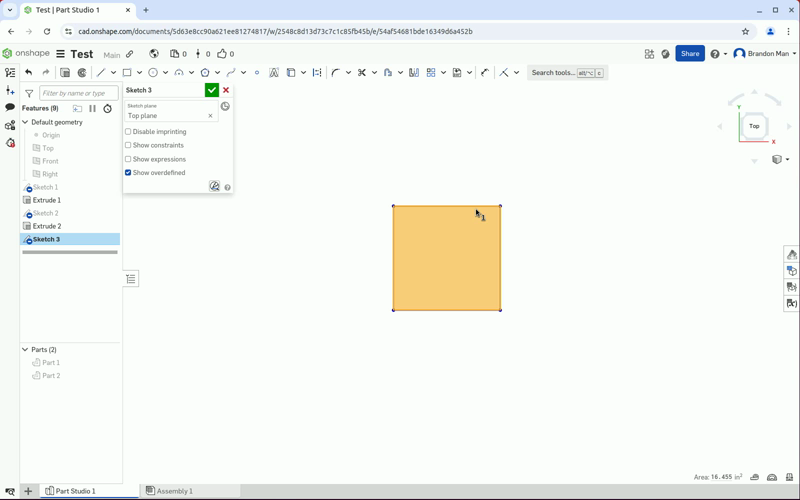
scroll(-6)
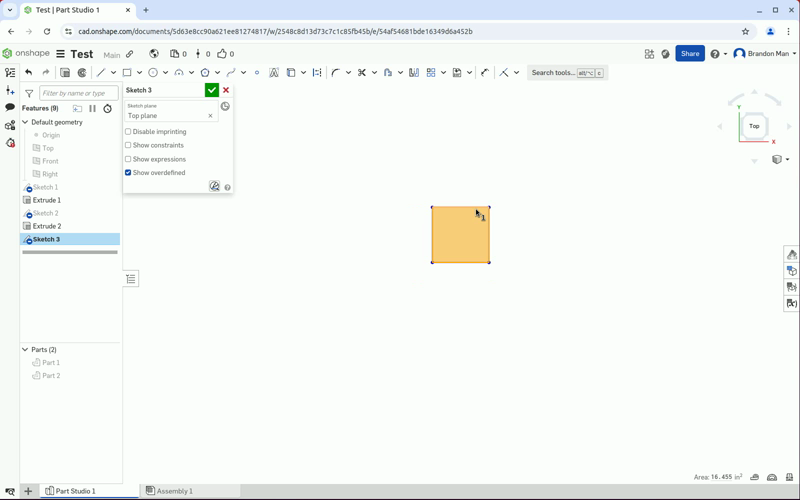
scroll(-6)
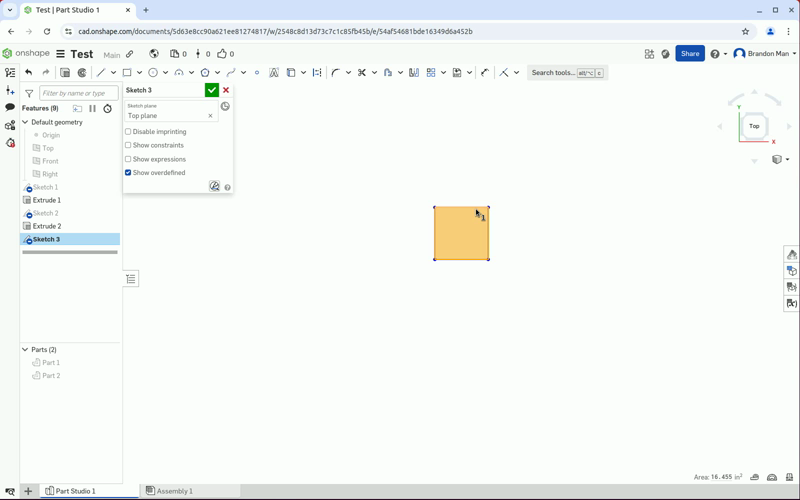
scroll(-6)
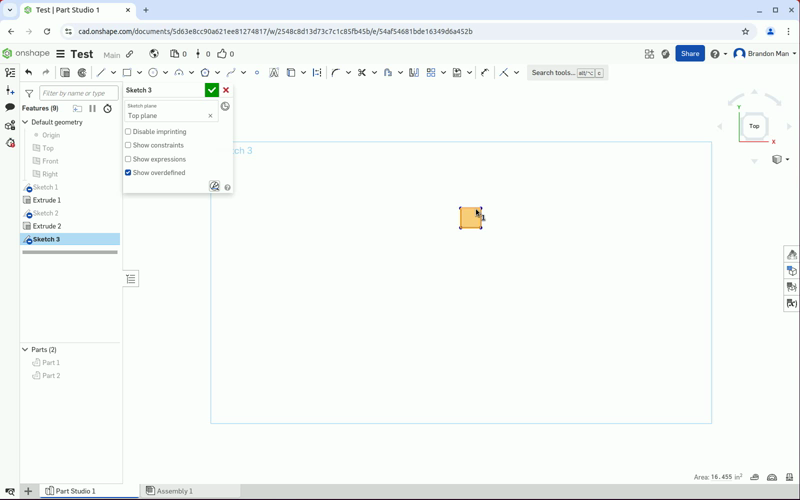
mouse_move(73, 352)
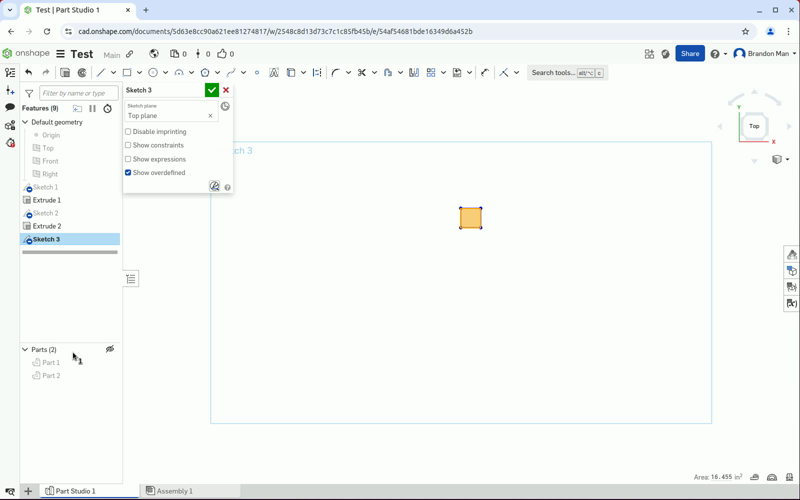
key(shift+y)
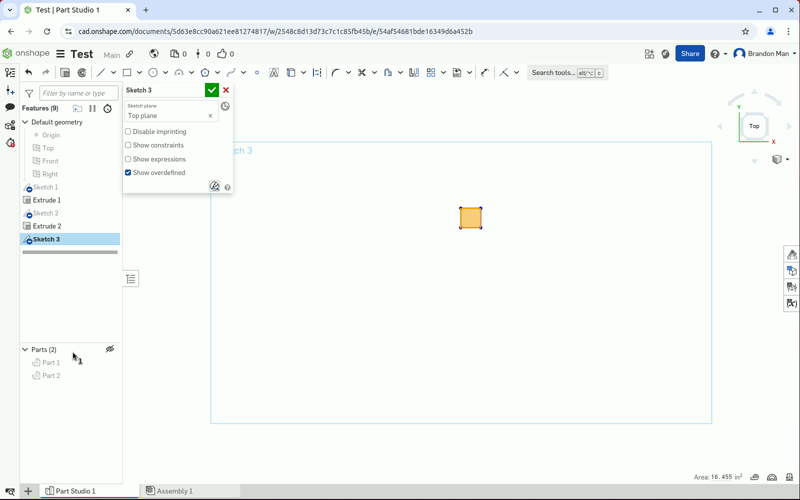
key(shift+e)
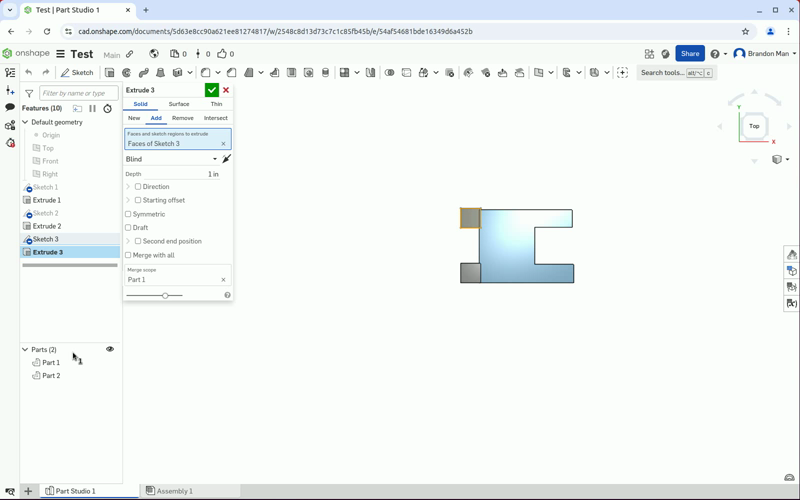
mouse_move(143, 106)
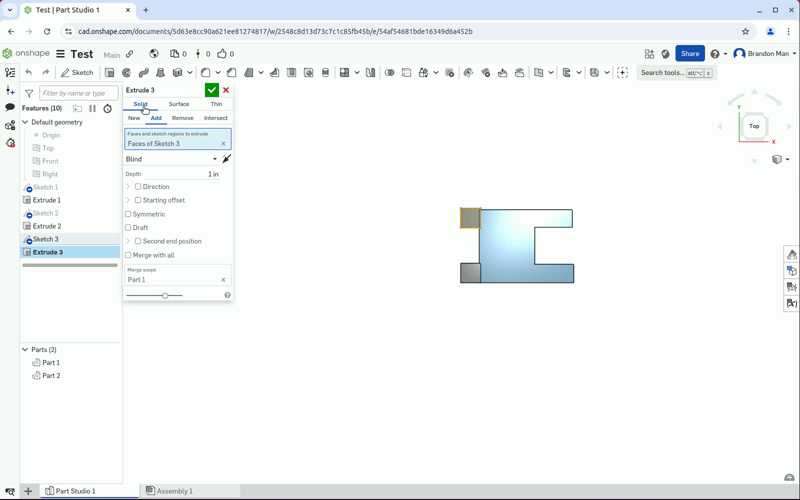
click(143, 106)
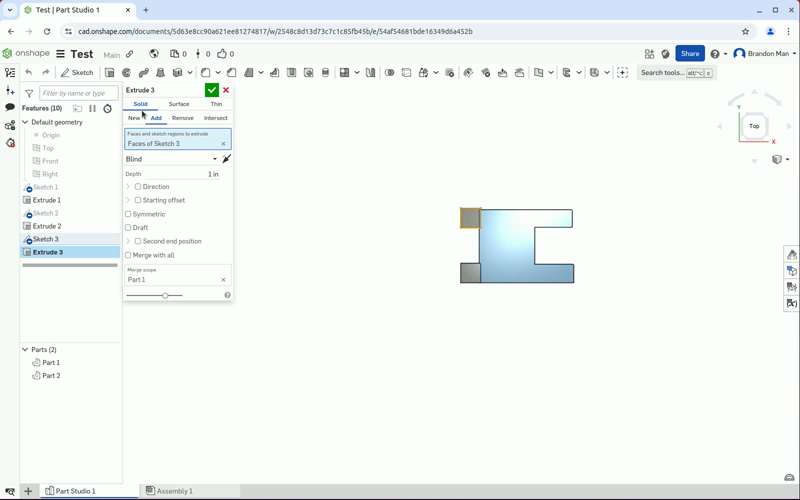
mouse_move(137, 120)
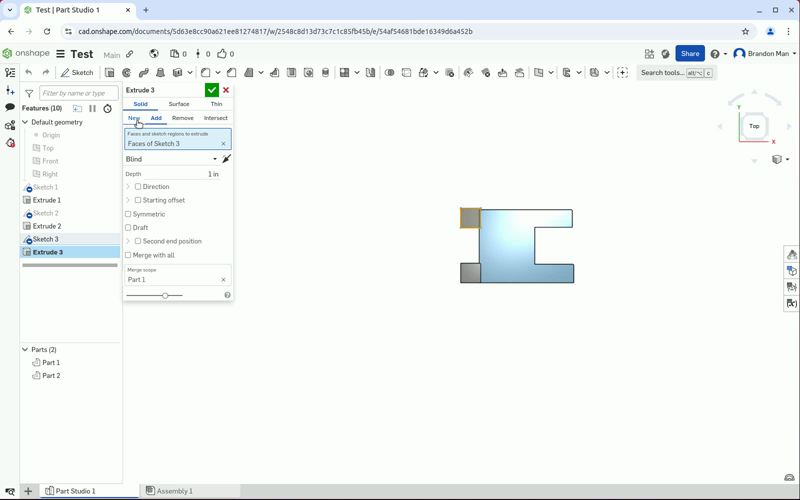
click(137, 120)
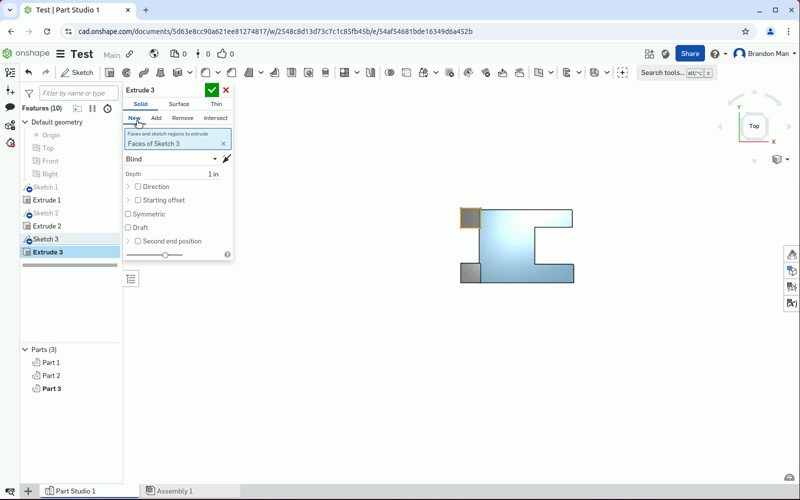
key(tab, 4)
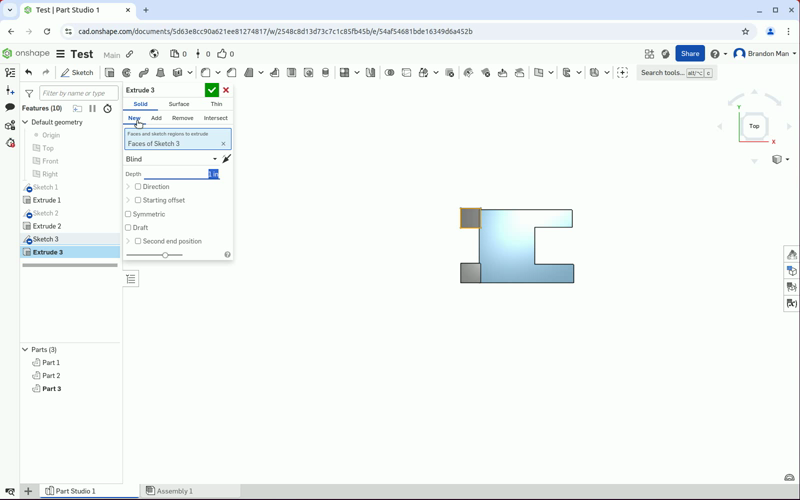
text(15.165)
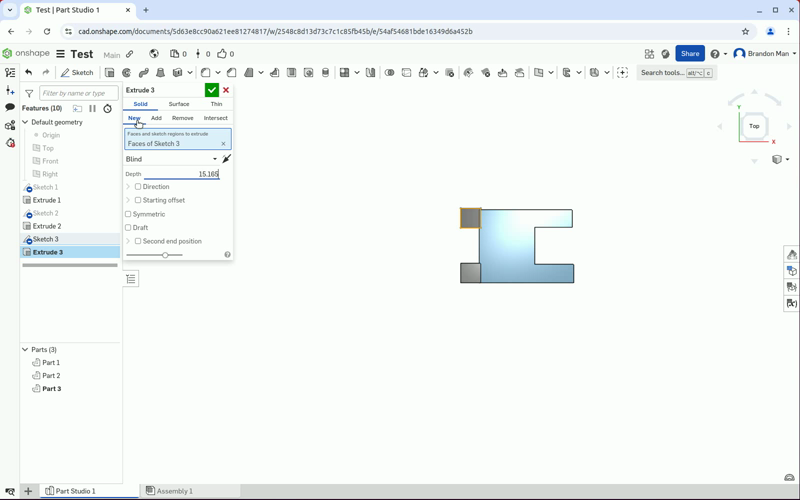
key(enter)
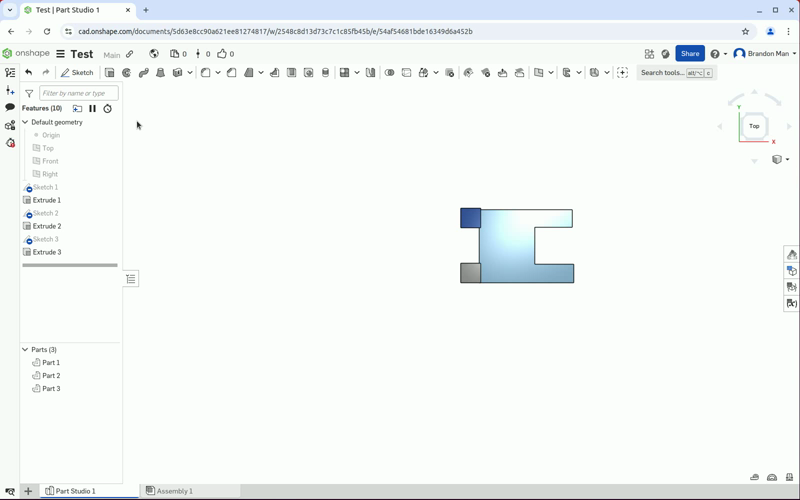
key(shift+h)
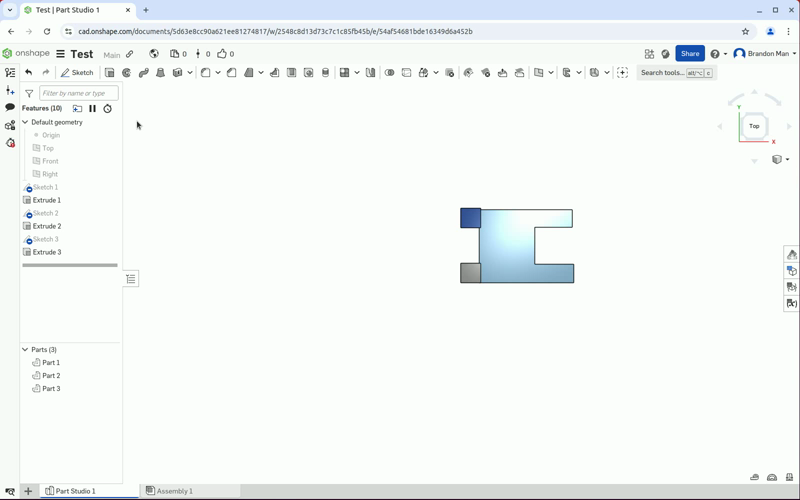
key(shift+h)
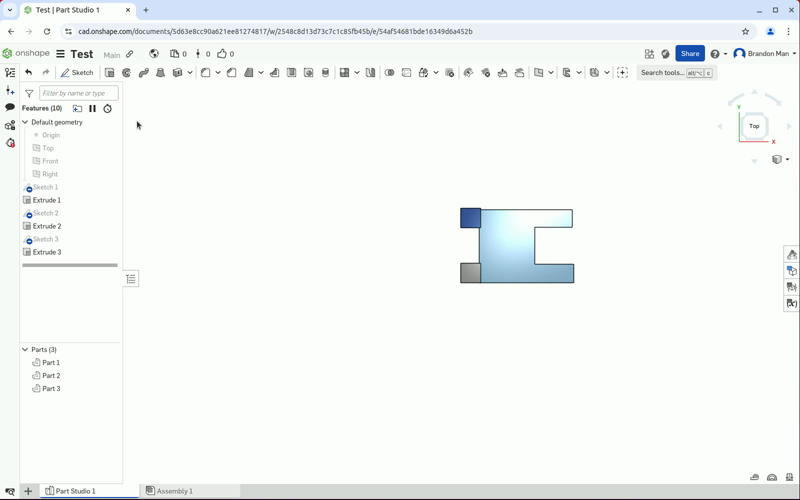
mouse_move(73, 189)
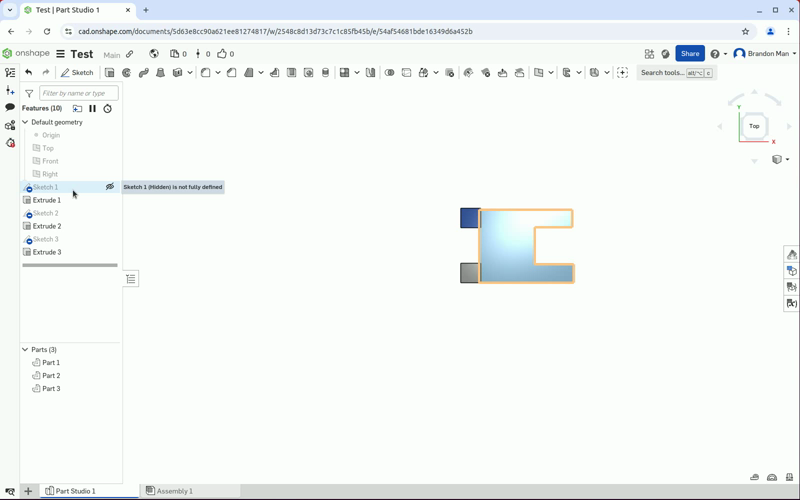
click(73, 189)
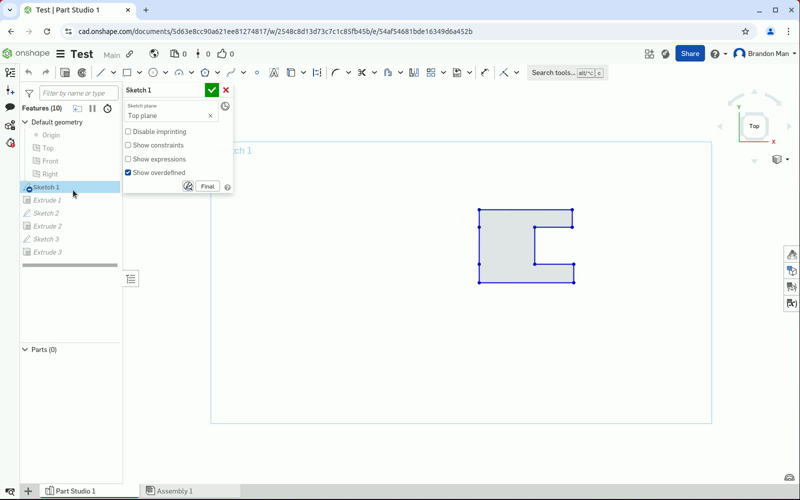
mouse_move(229, 92)
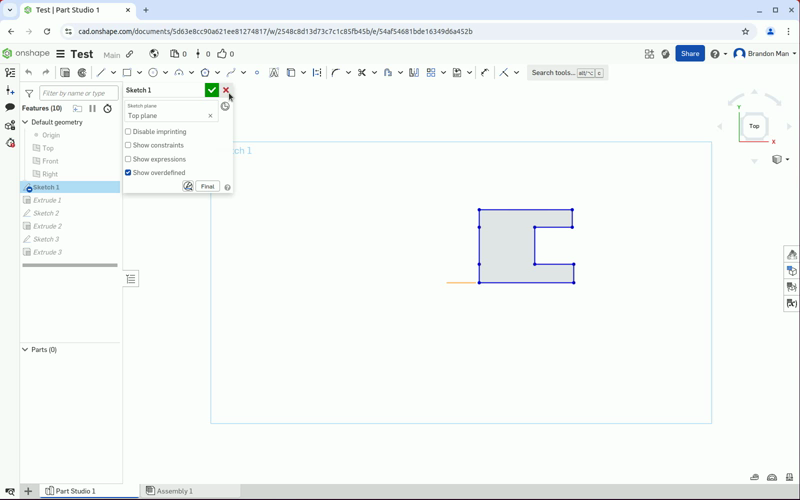
click(229, 92)
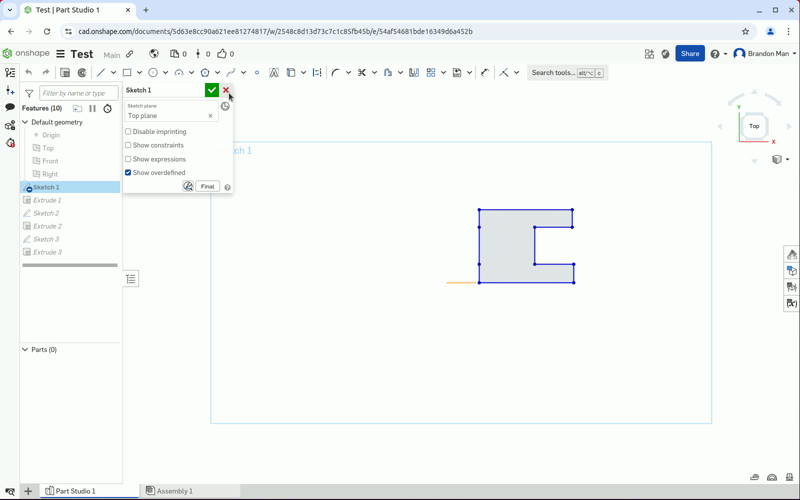
key(shift+s)
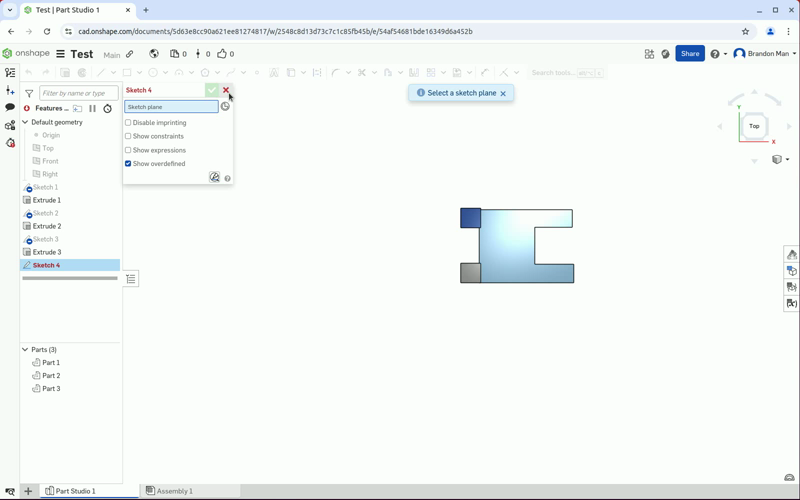
mouse_move(73, 150)
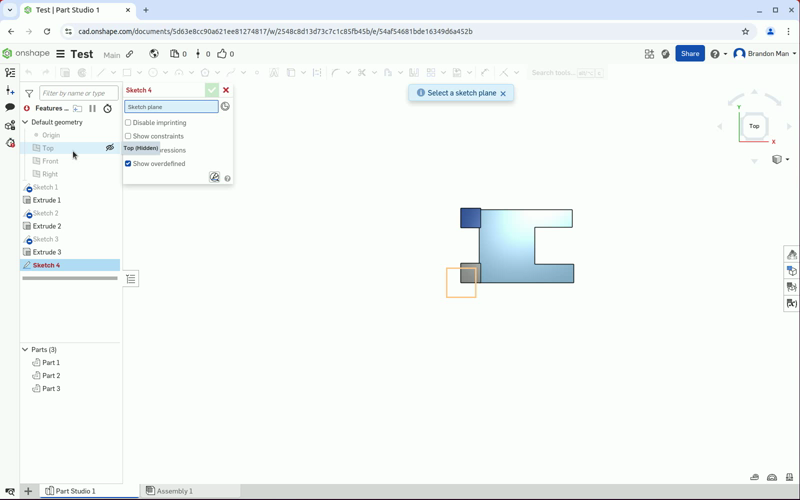
click(73, 150)
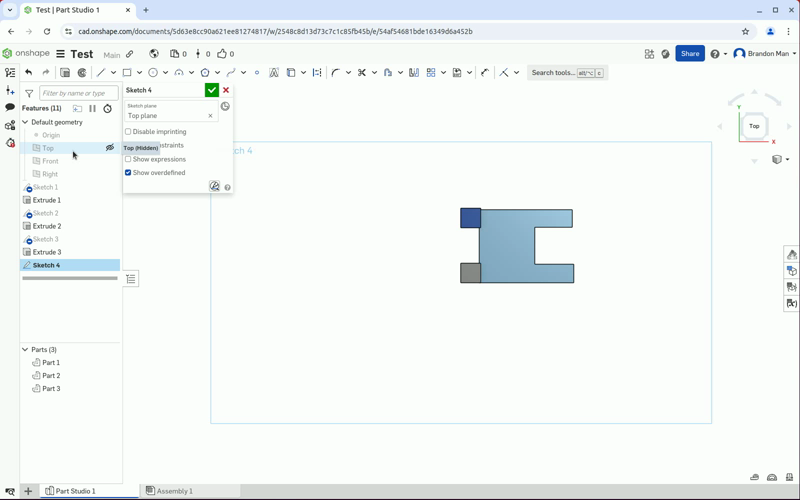
mouse_move(73, 352)
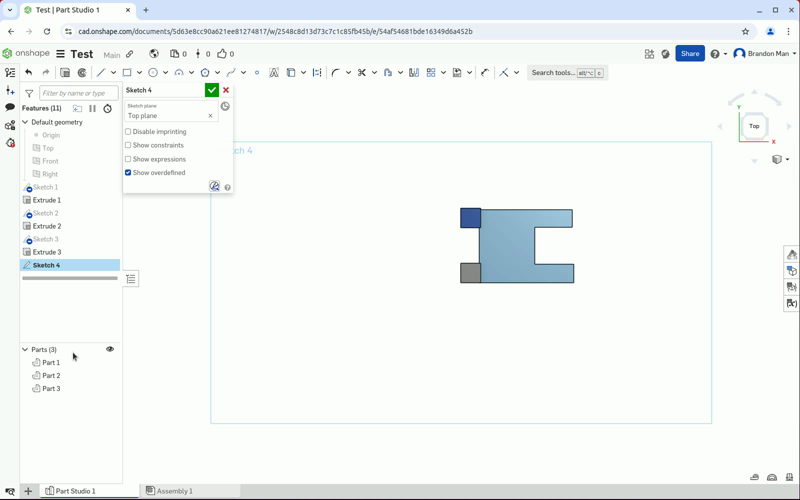
key(y)
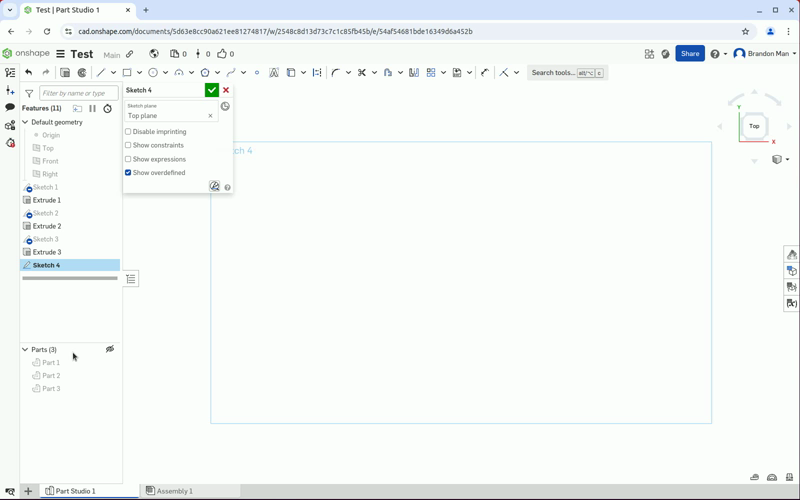
key(l)
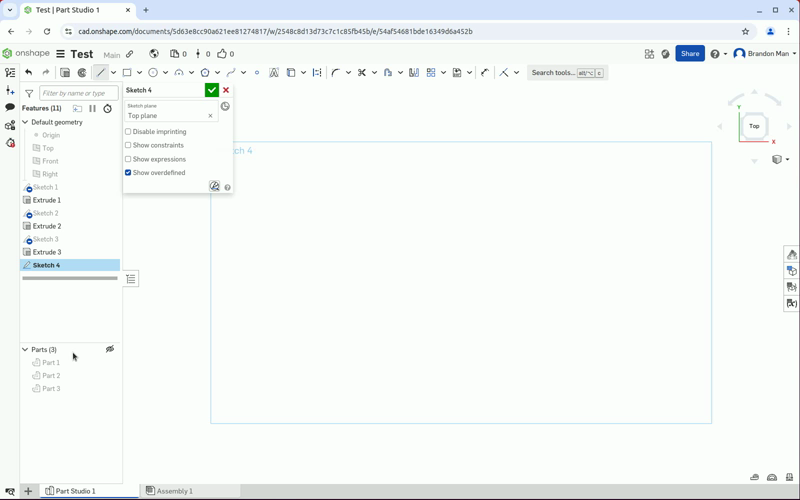
key_down(shift)
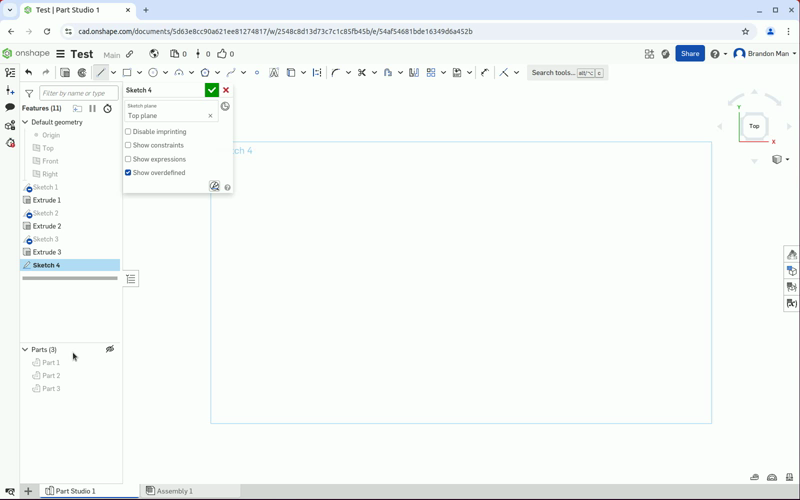
mouse_move(460, 264)
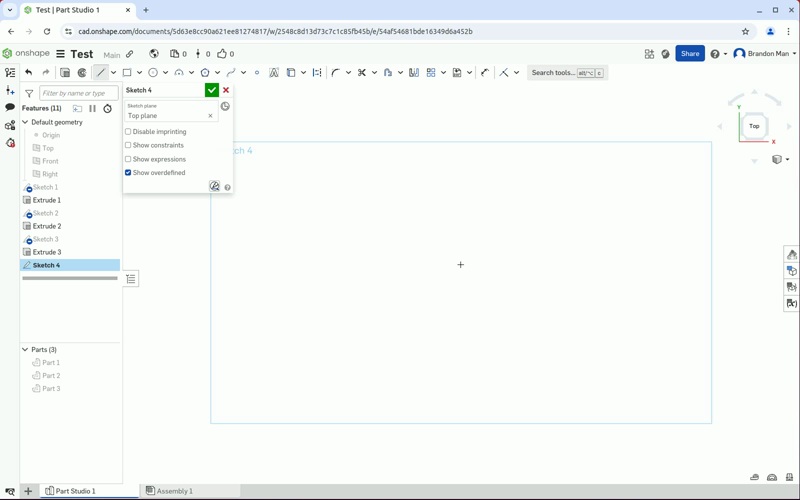
click(460, 264)
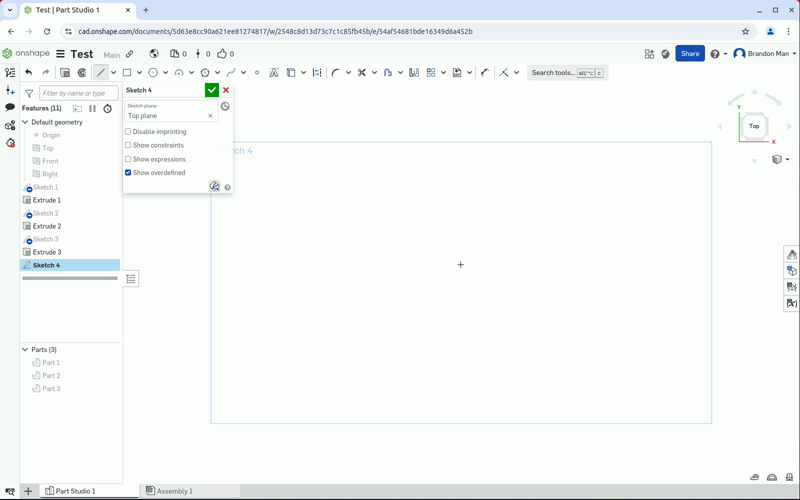
key_up(shift)
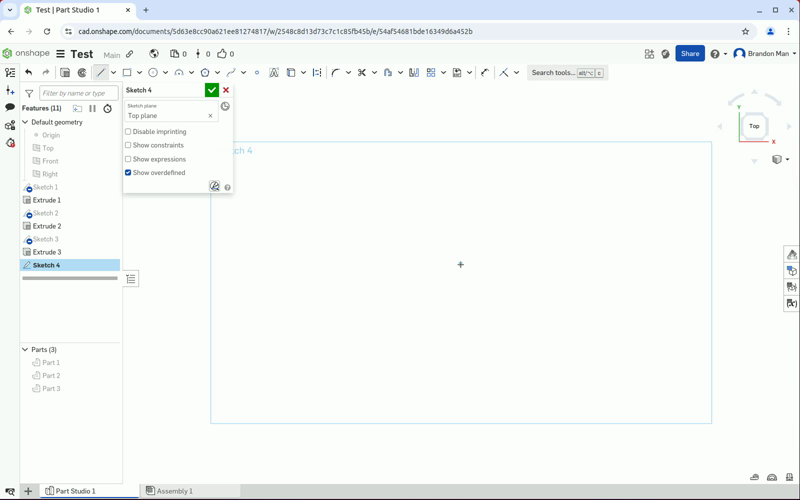
key_down(shift)
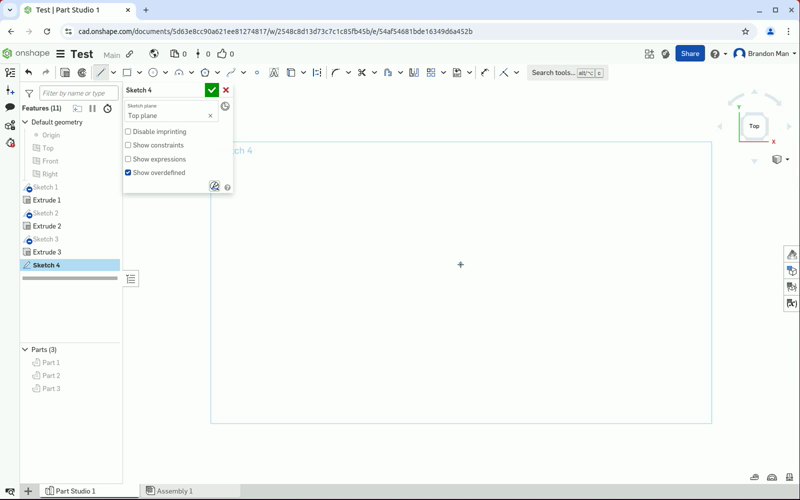
mouse_move(490, 264)
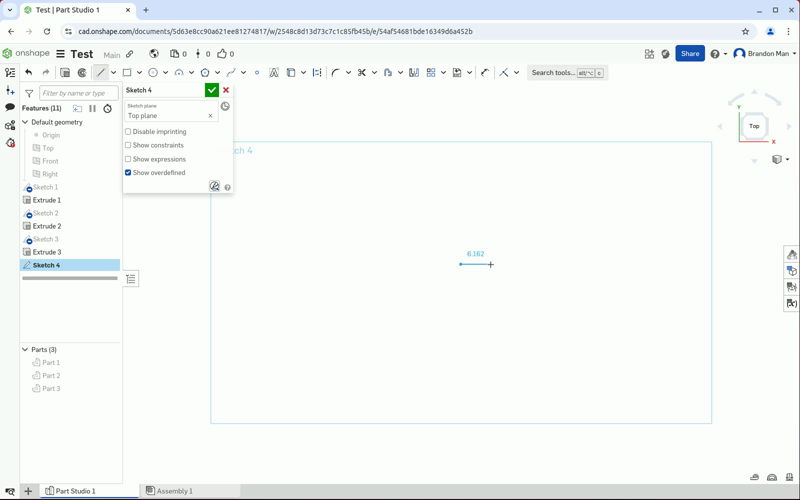
mouse_move(479, 264)
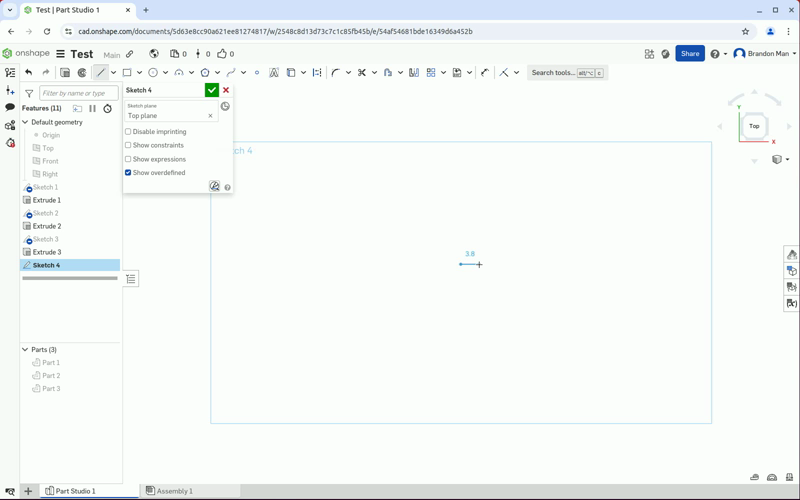
click(479, 264)
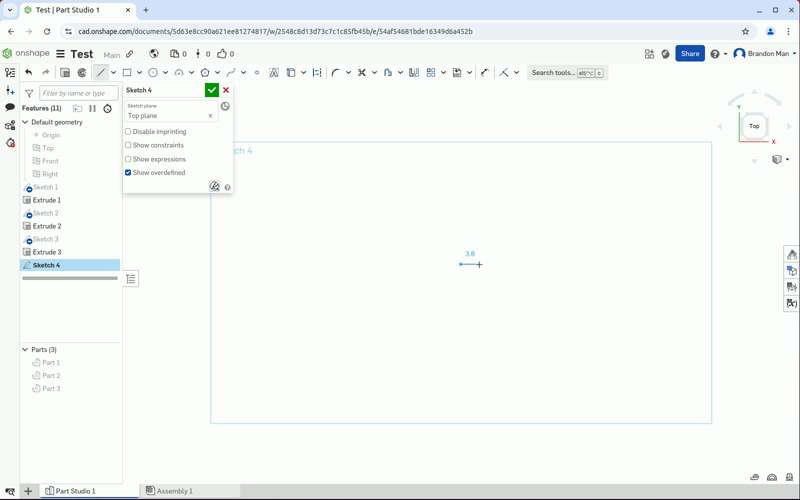
key_up(shift)
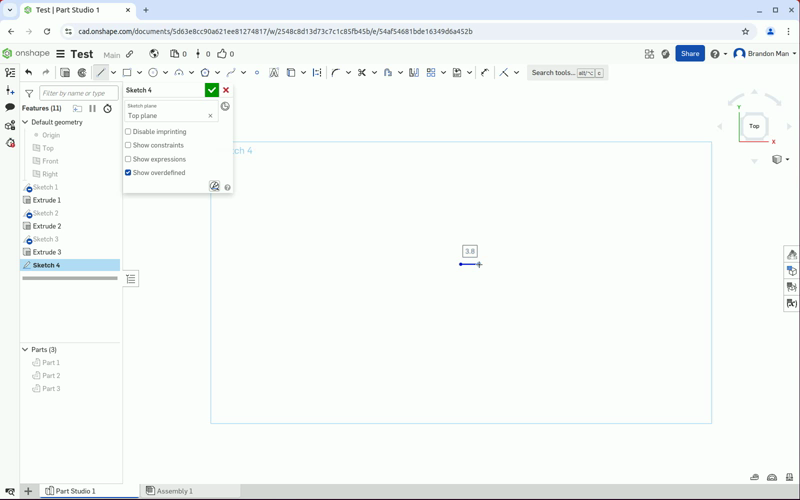
key_down(shift)
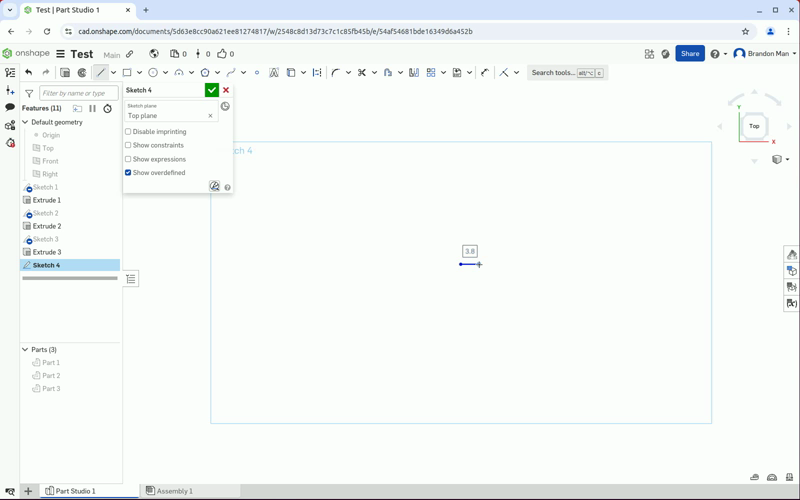
mouse_move(509, 264)
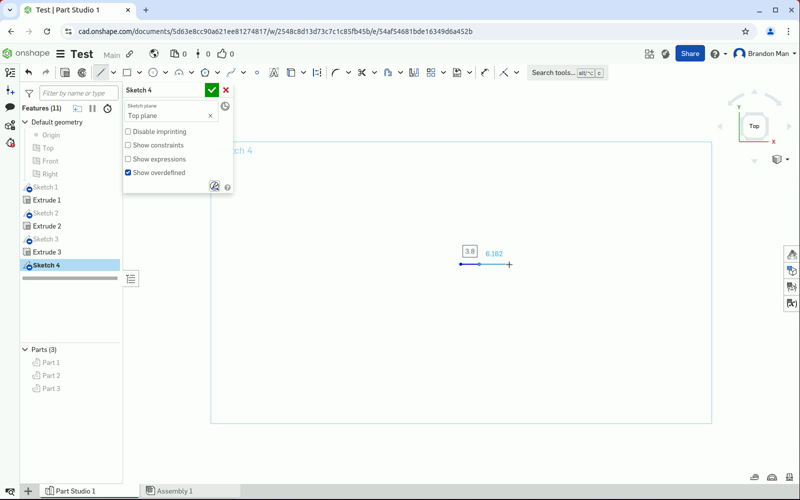
mouse_move(479, 227)
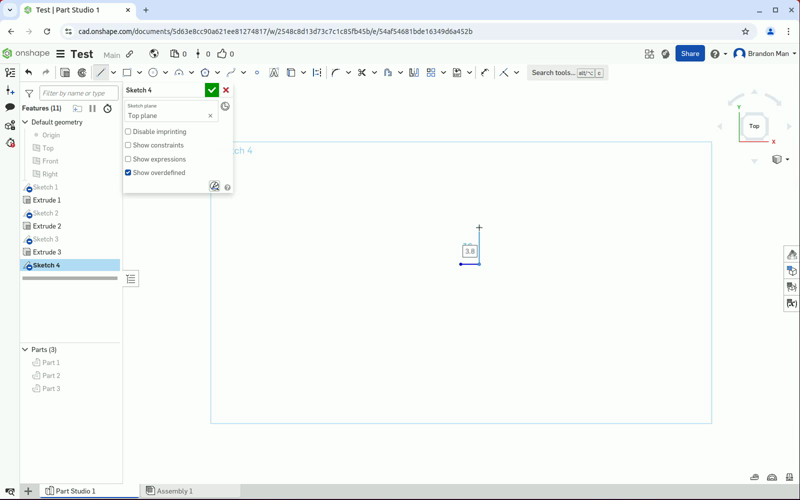
click(479, 227)
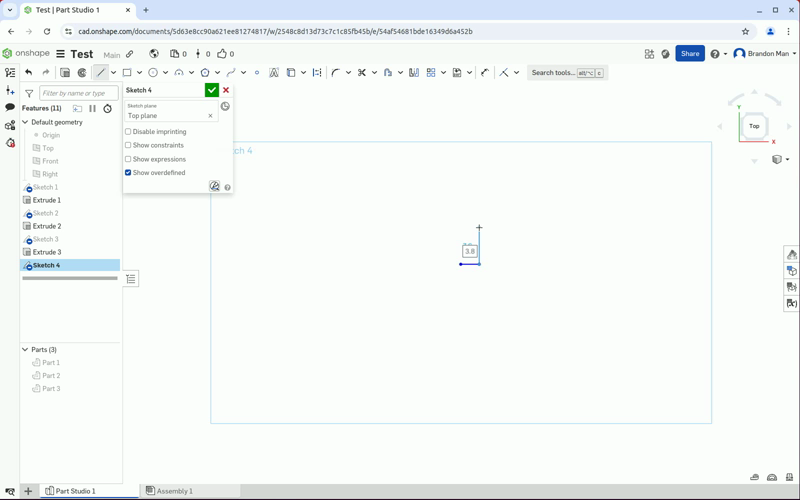
key_up(shift)
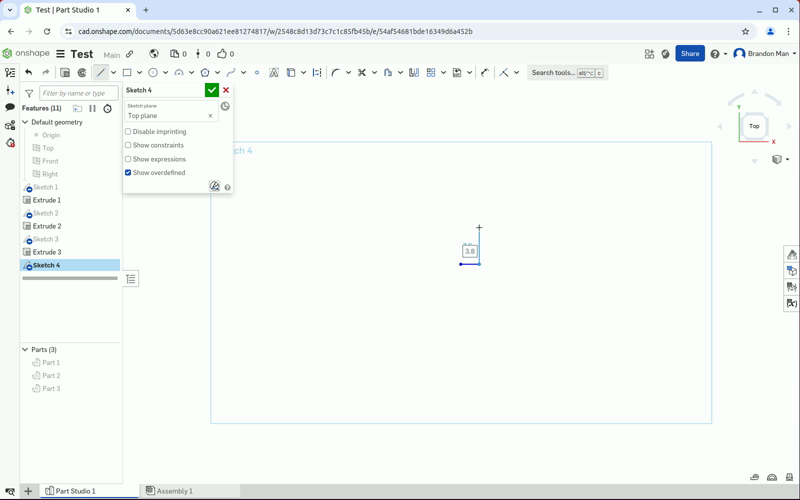
key_down(shift)
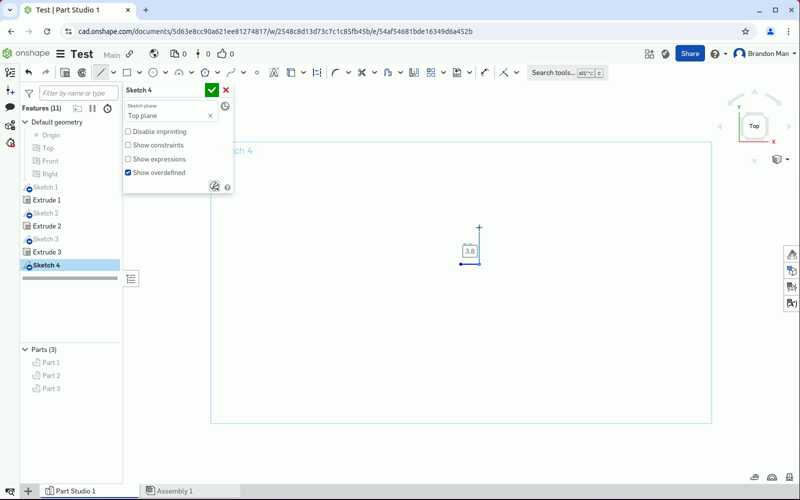
mouse_move(509, 227)
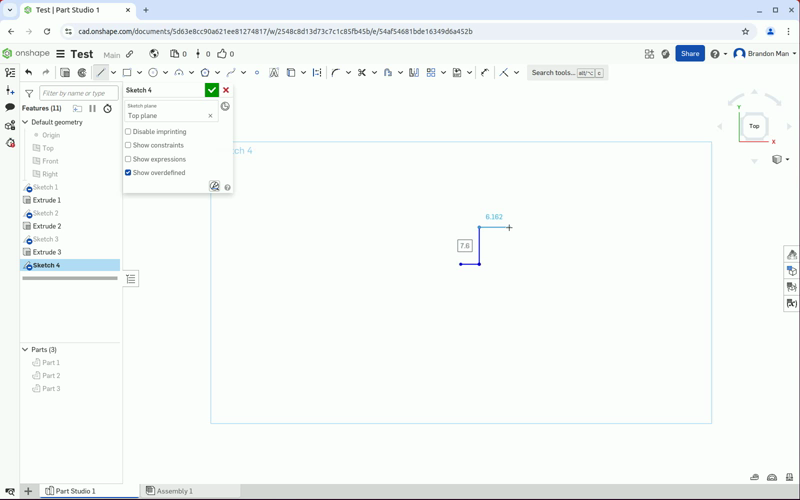
mouse_move(460, 227)
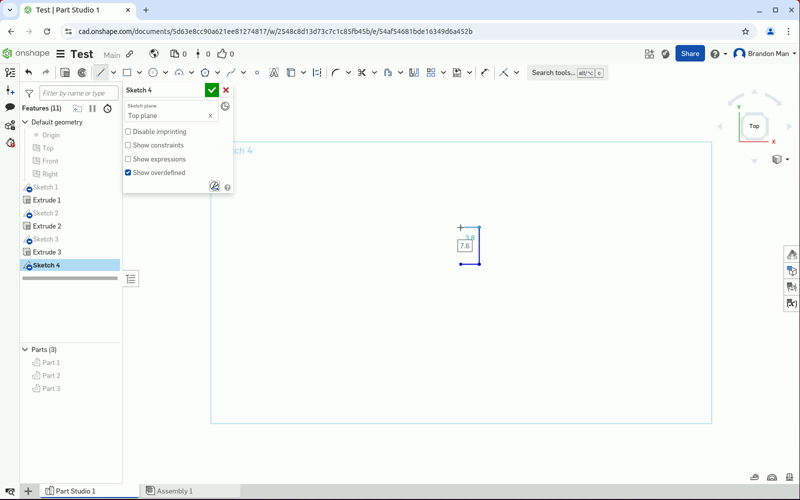
click(460, 227)
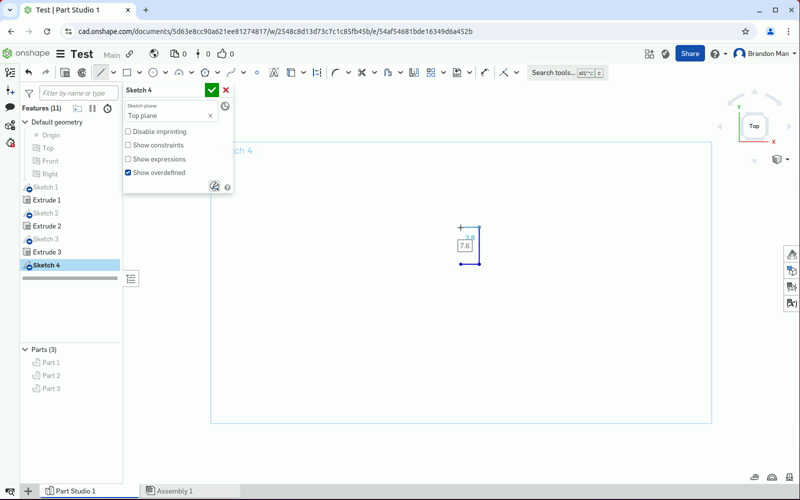
key_up(shift)
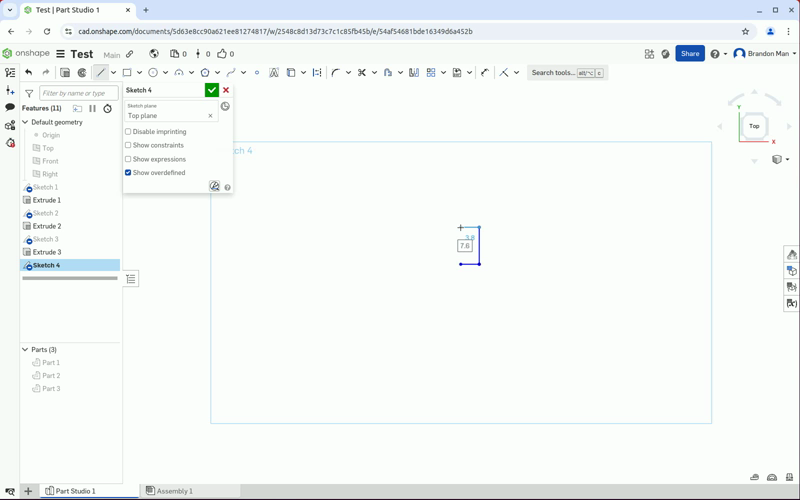
mouse_move(490, 227)
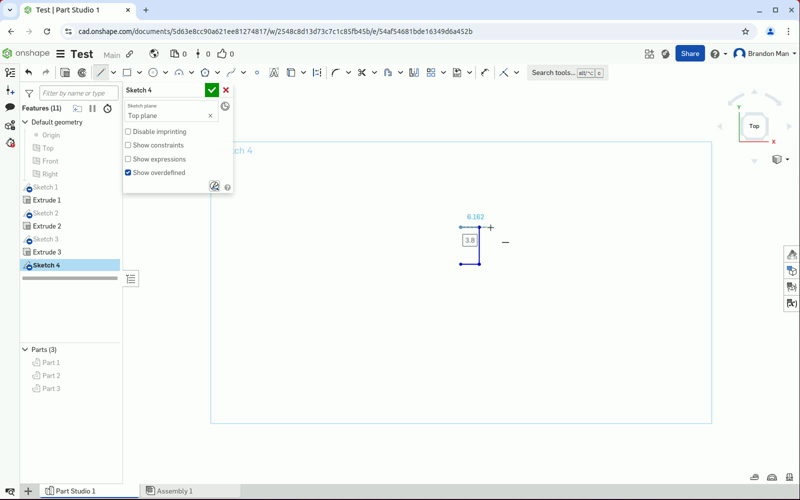
key_down(shift)
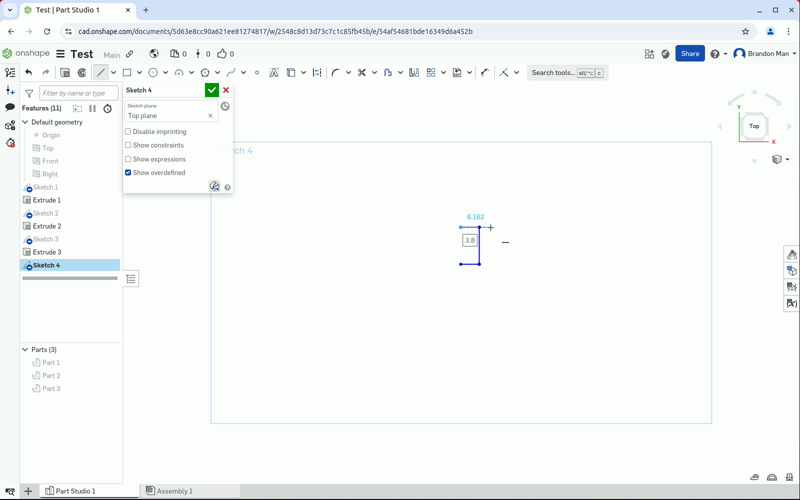
mouse_move(460, 264)
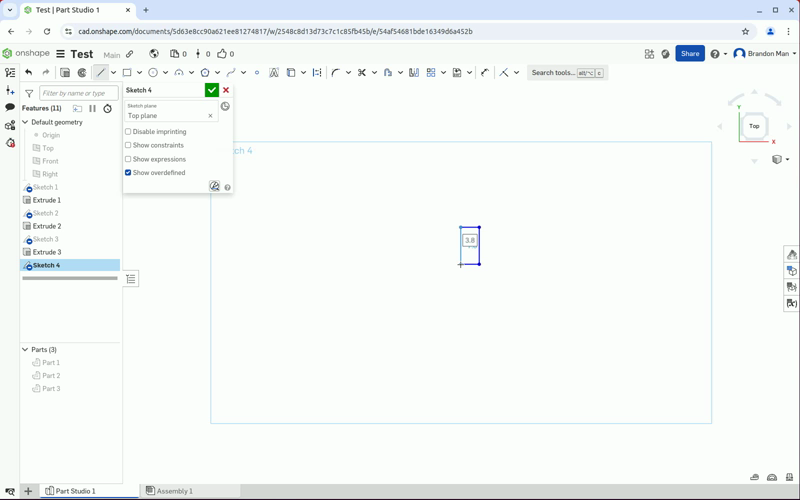
key_up(shift)
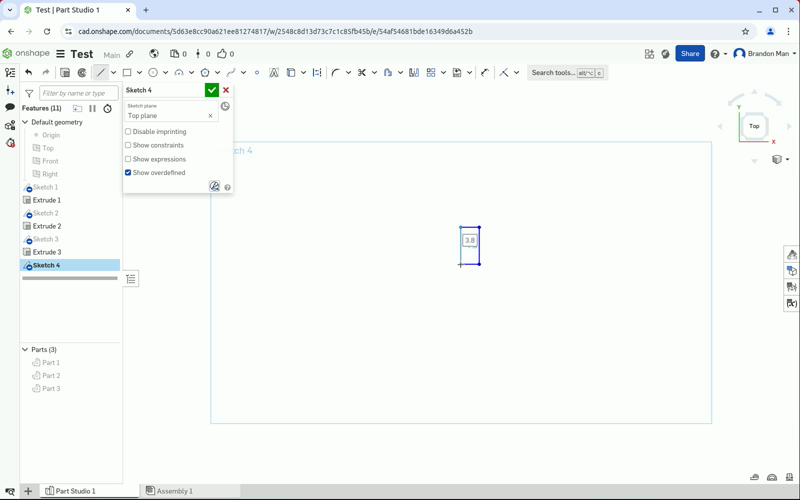
click(460, 264)
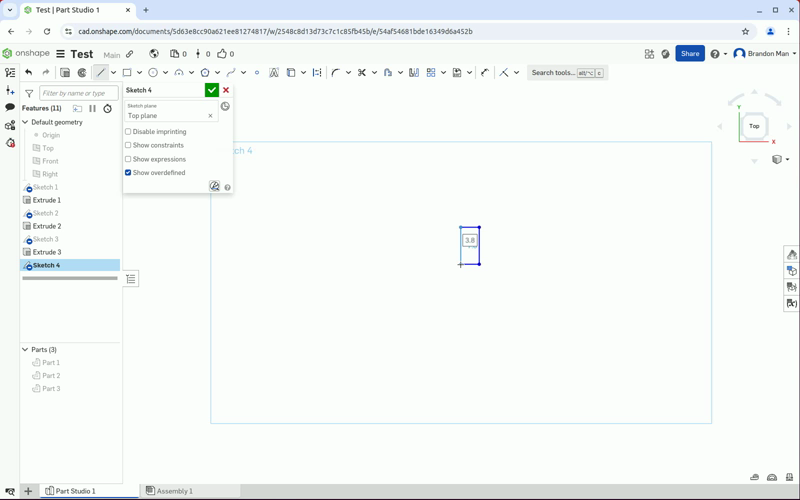
key(esc)
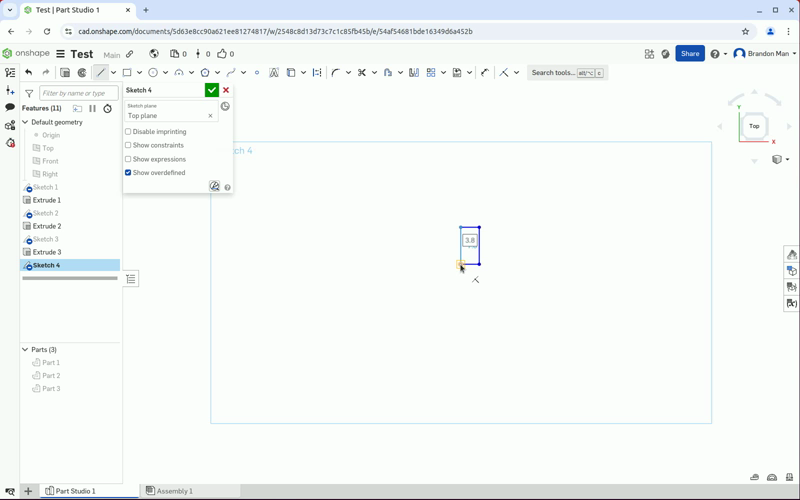
mouse_move(465, 240)
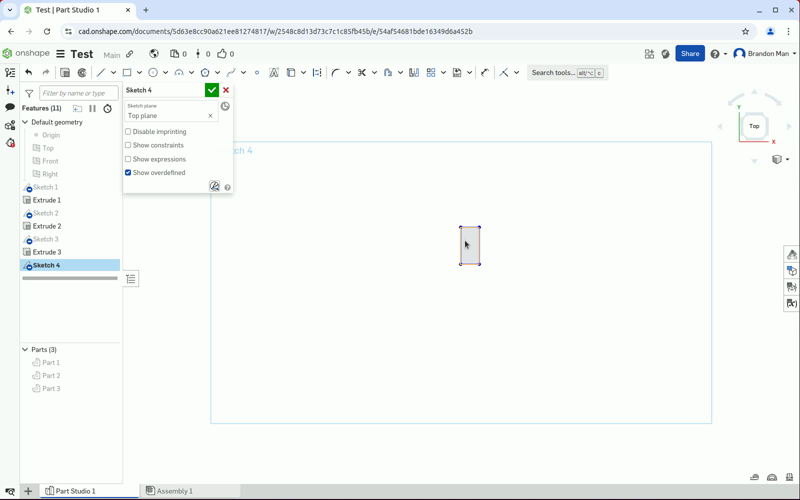
scroll(6)
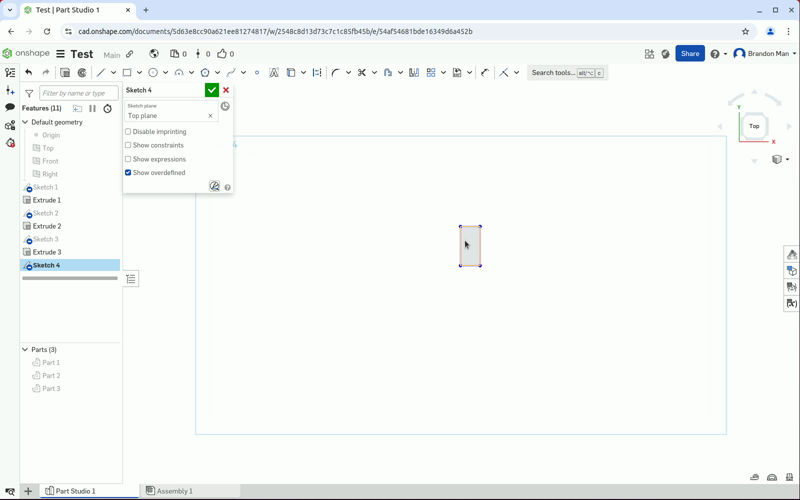
scroll(6)
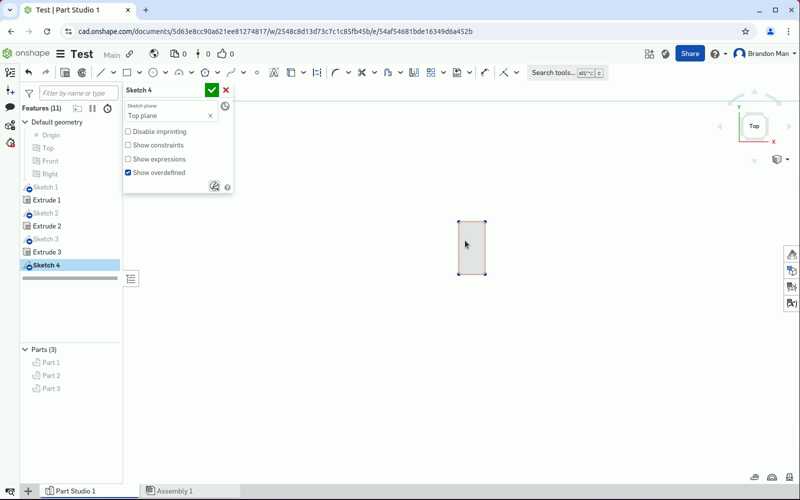
scroll(6)
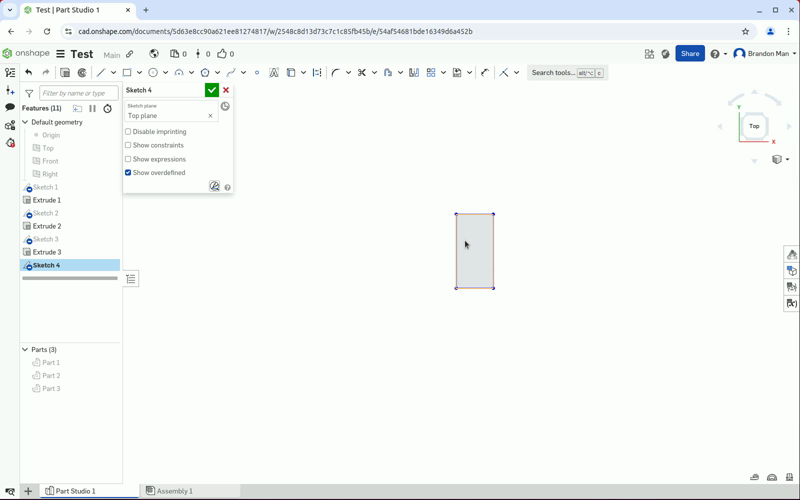
scroll(6)
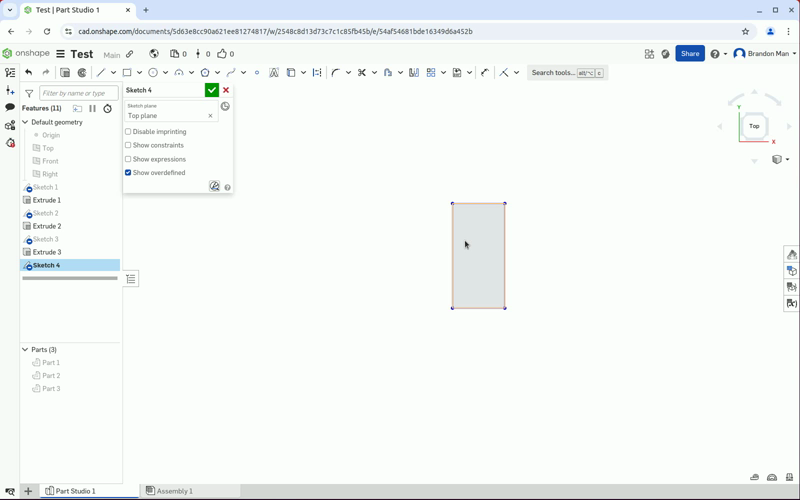
scroll(6)
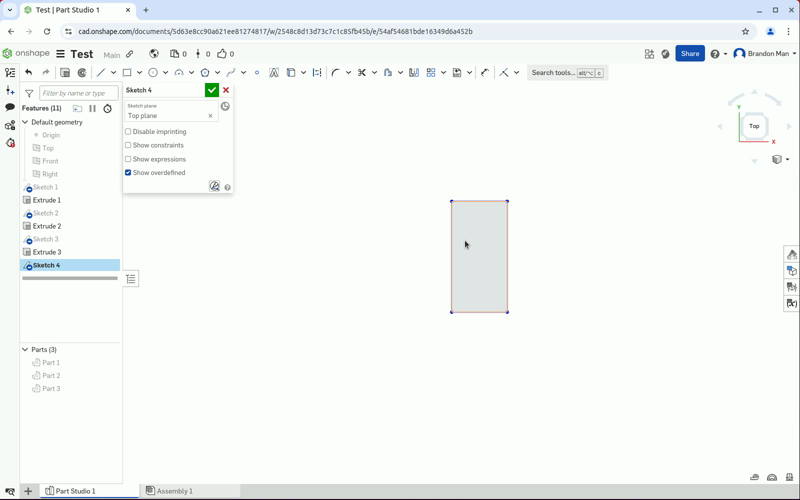
scroll(6)
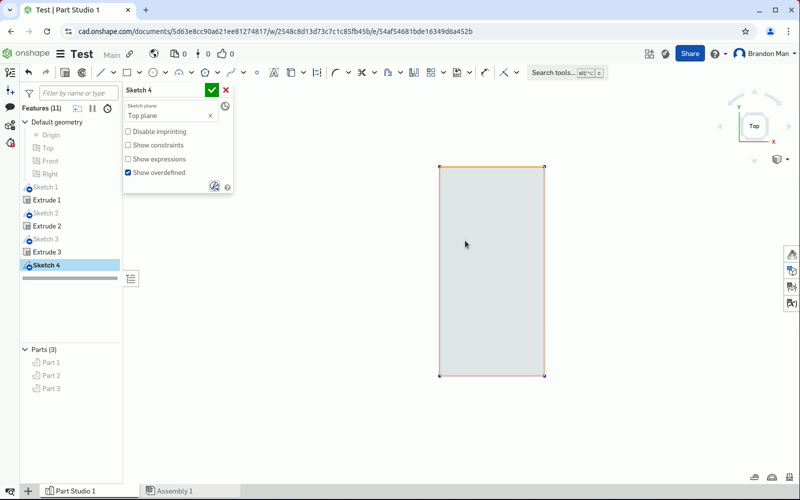
scroll(6)
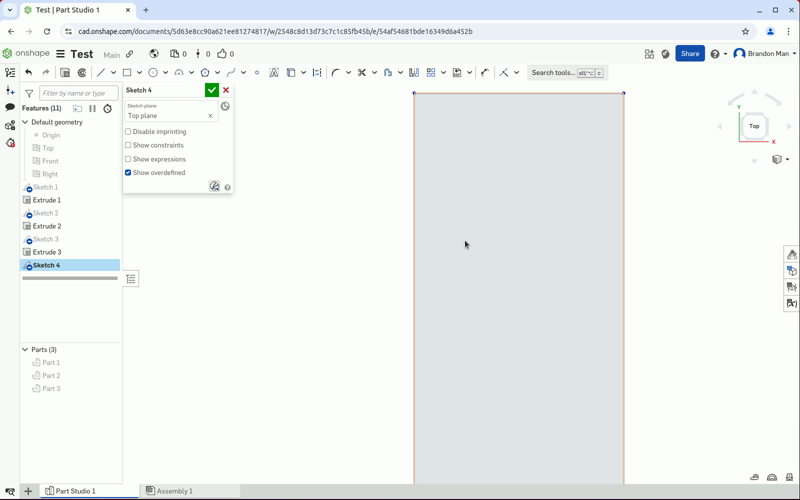
click(465, 240)
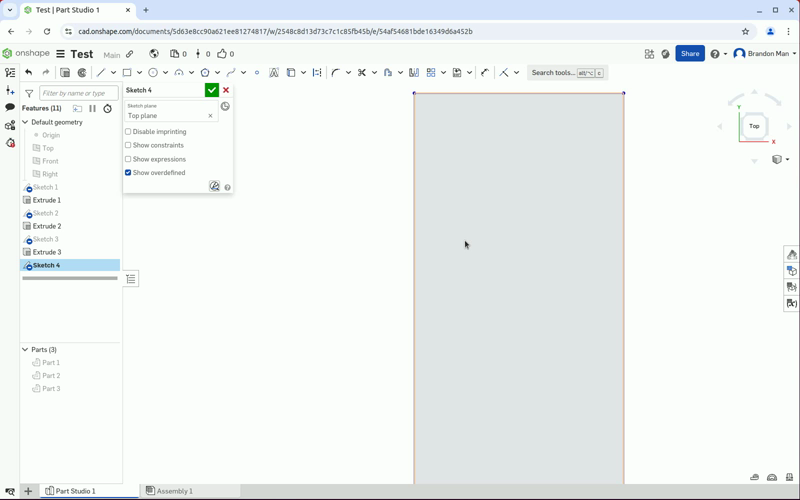
scroll(-6)
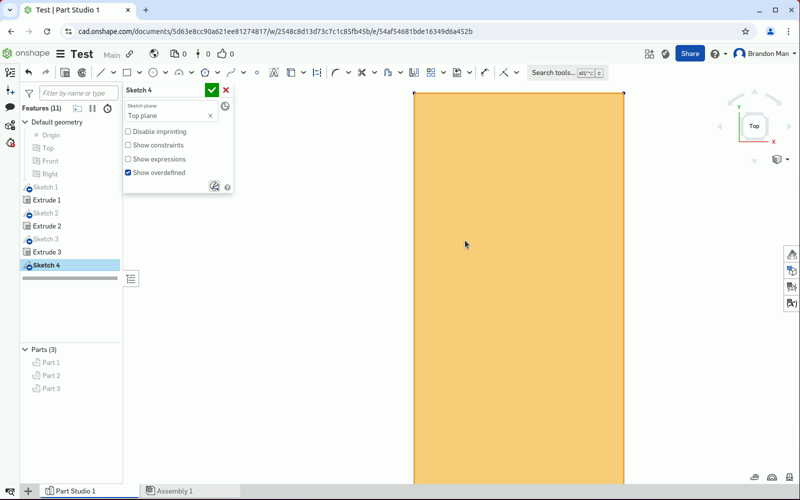
scroll(-6)
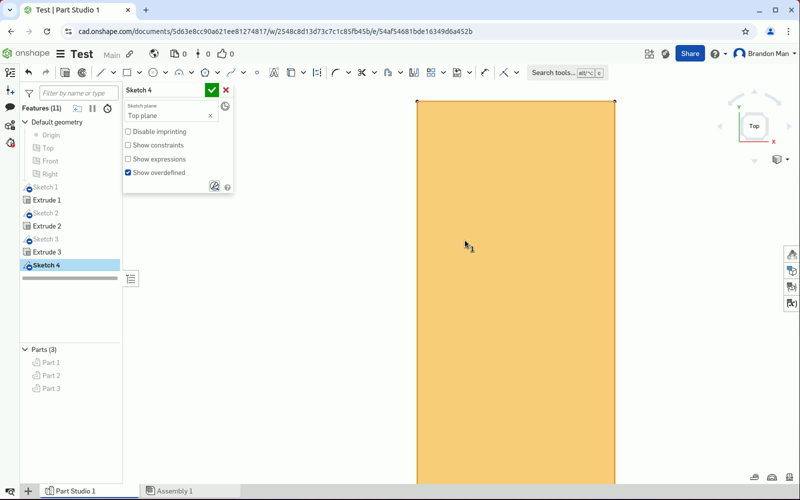
scroll(-6)
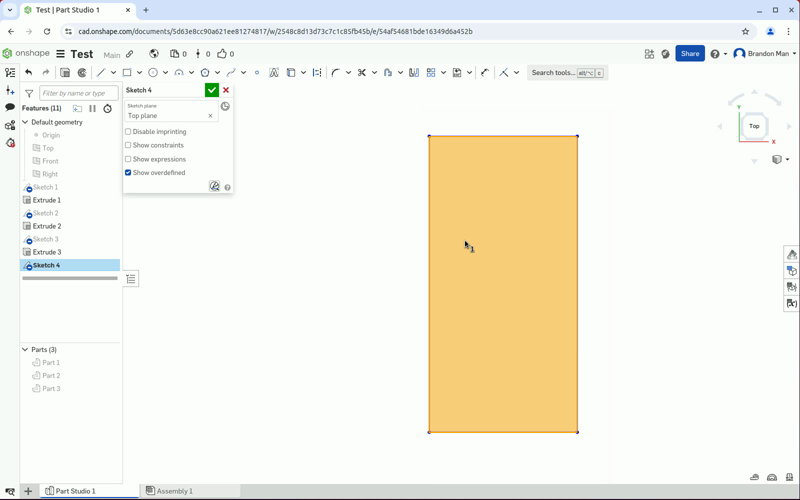
scroll(-6)
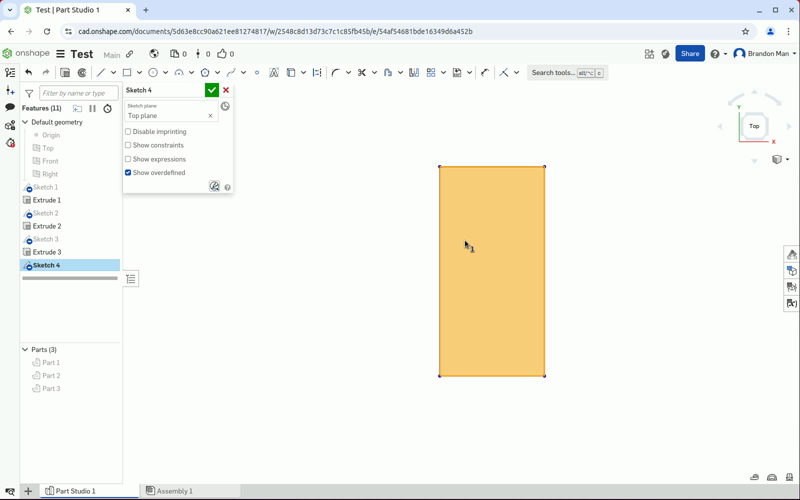
scroll(-6)
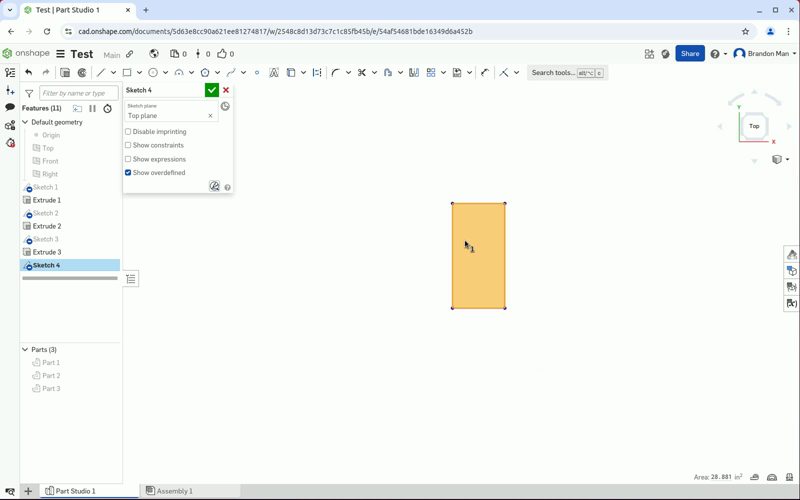
scroll(-6)
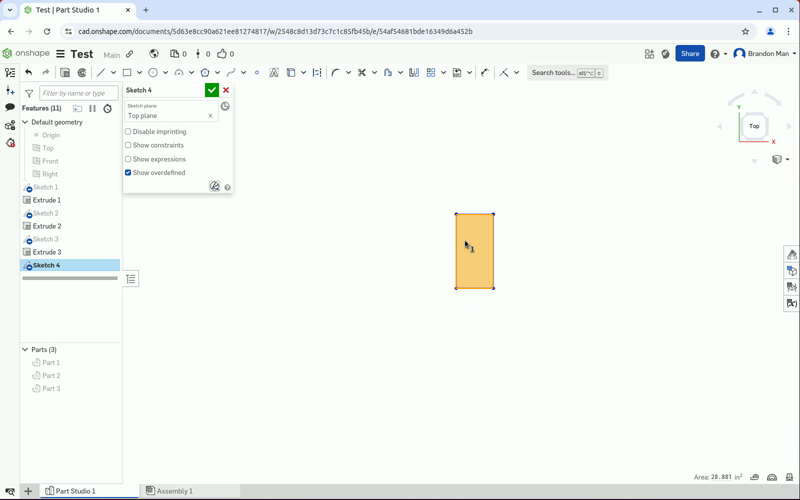
scroll(-6)
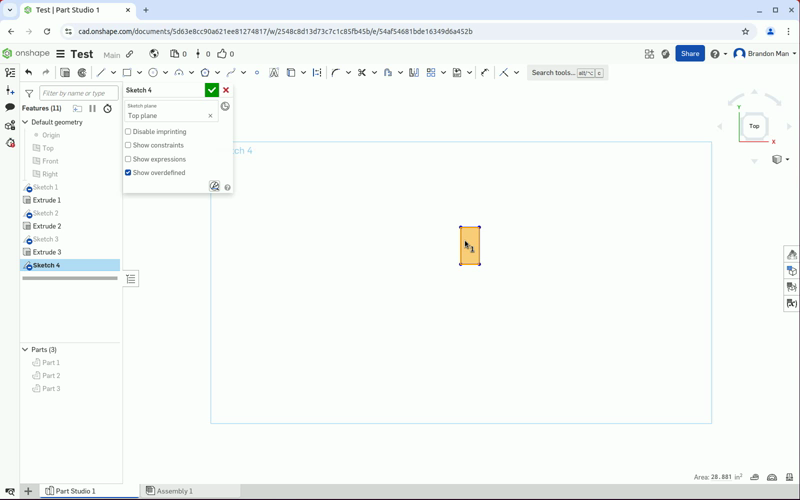
mouse_move(73, 352)
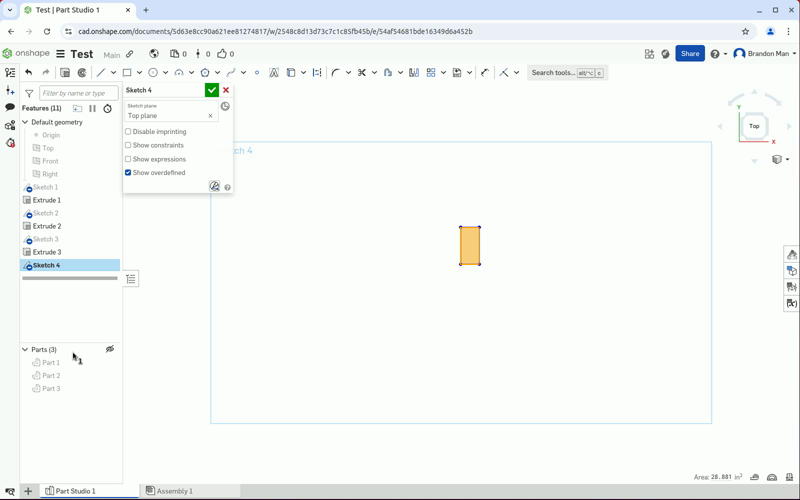
key(shift+y)
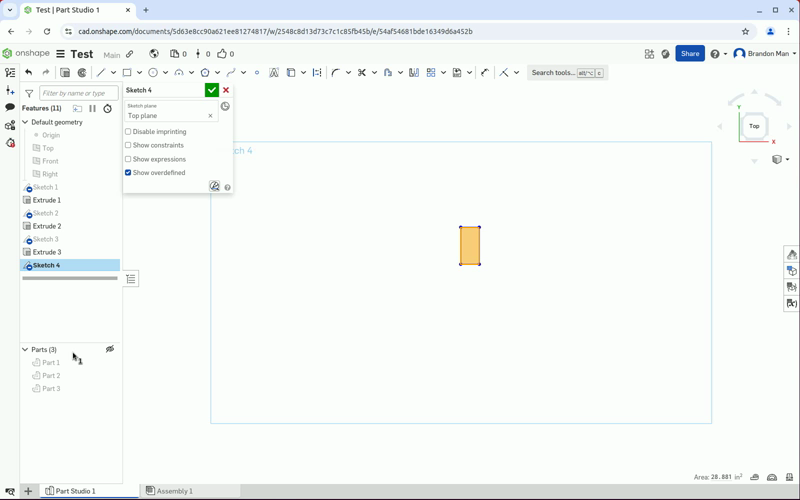
key(shift+e)
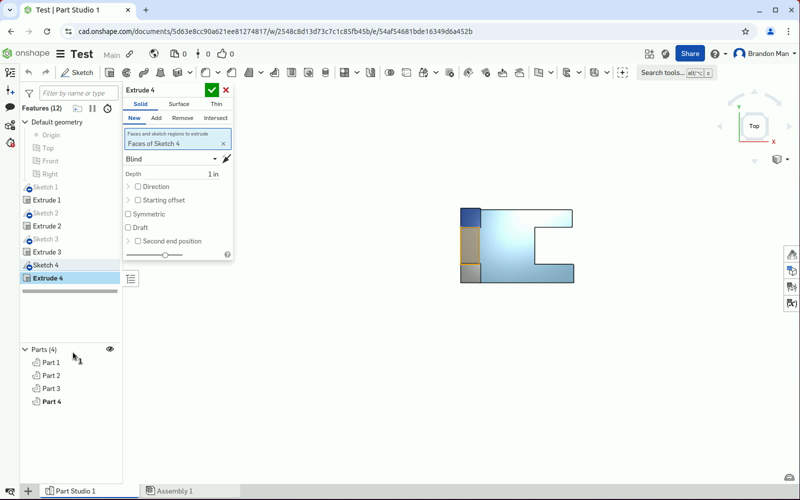
mouse_move(143, 106)
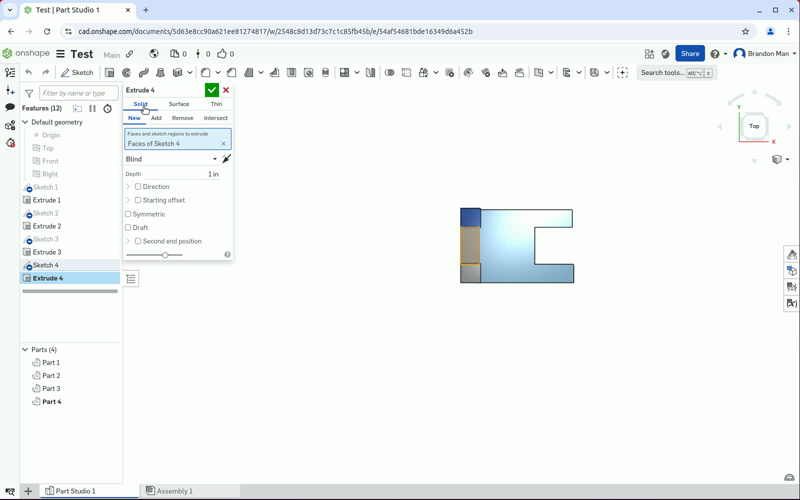
click(143, 106)
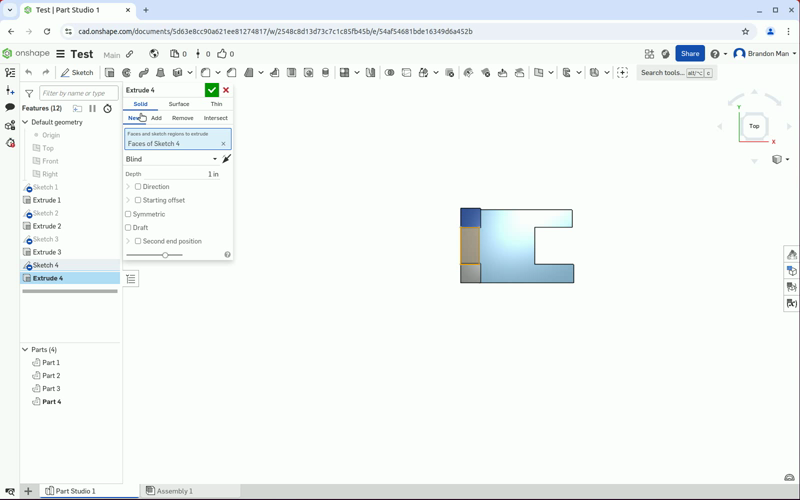
mouse_move(137, 120)
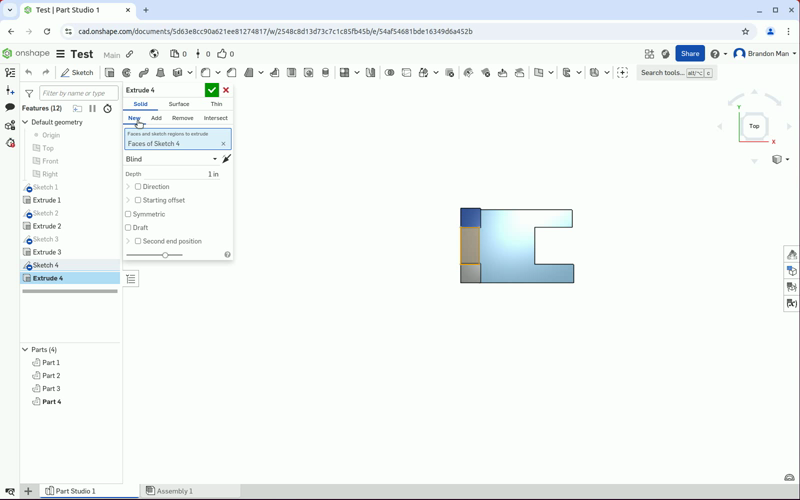
click(137, 120)
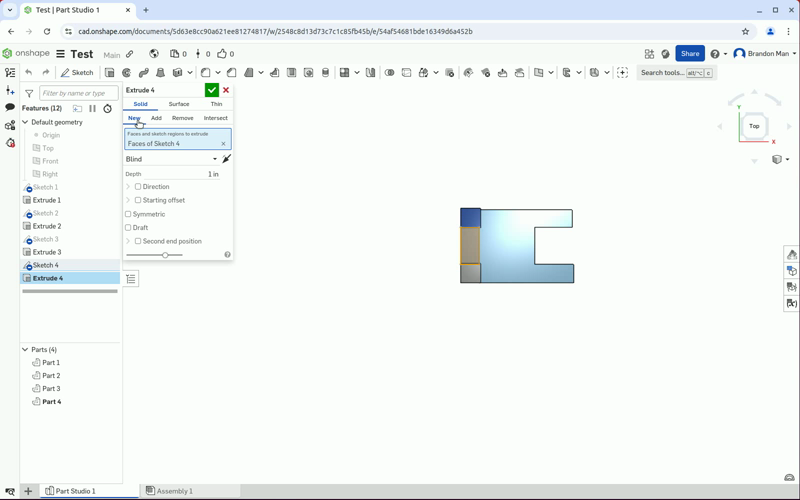
key(tab, 4)
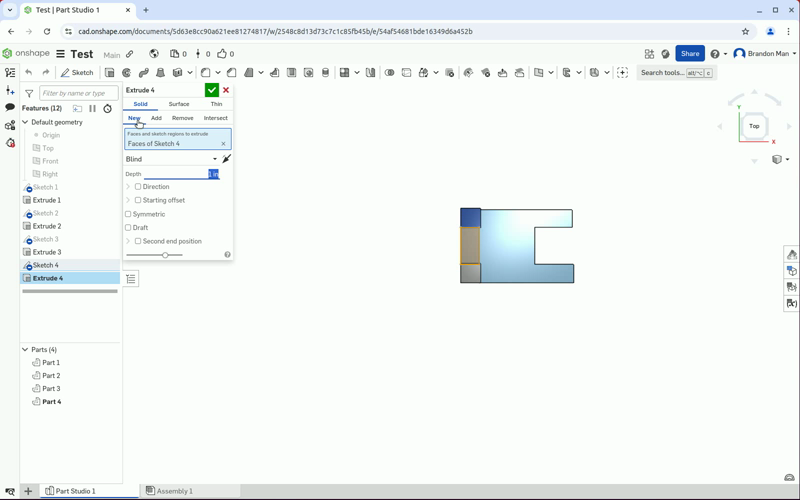
text(11.313)
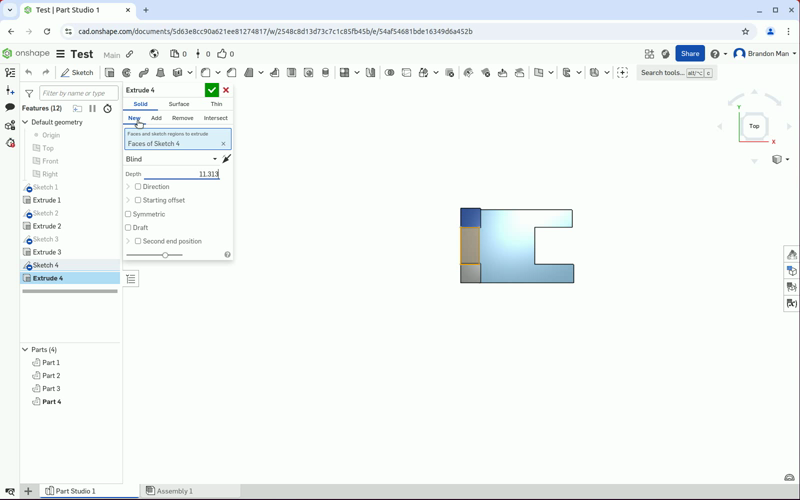
key(enter)
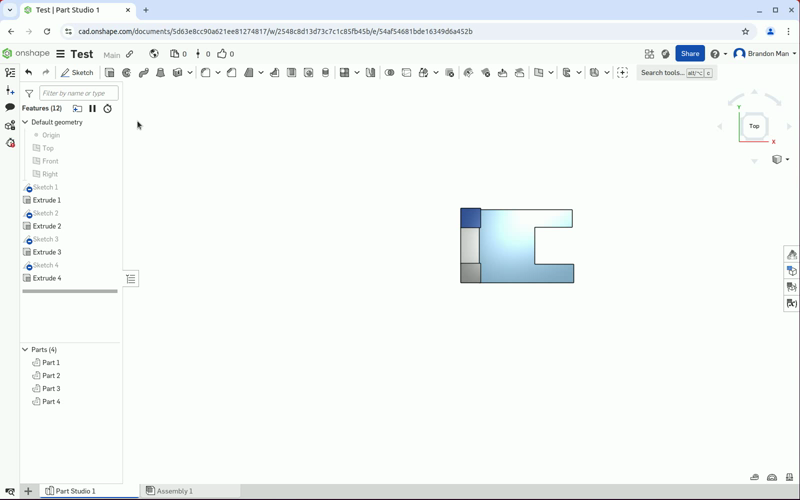
key(shift+h)
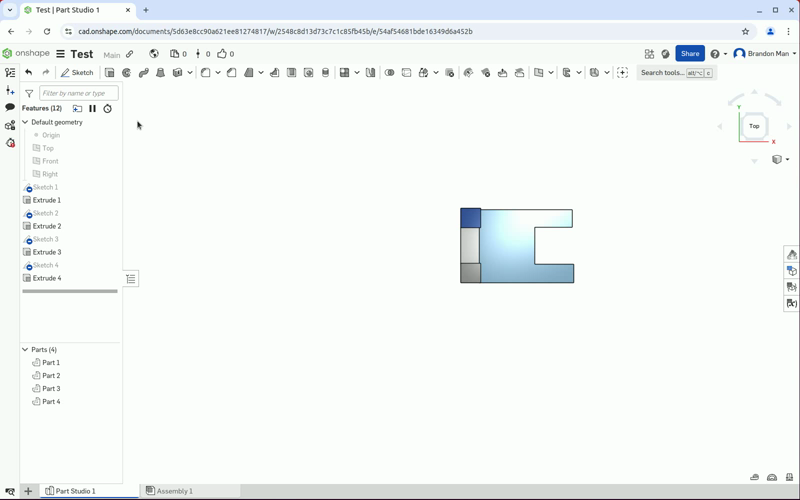
key(shift+h)
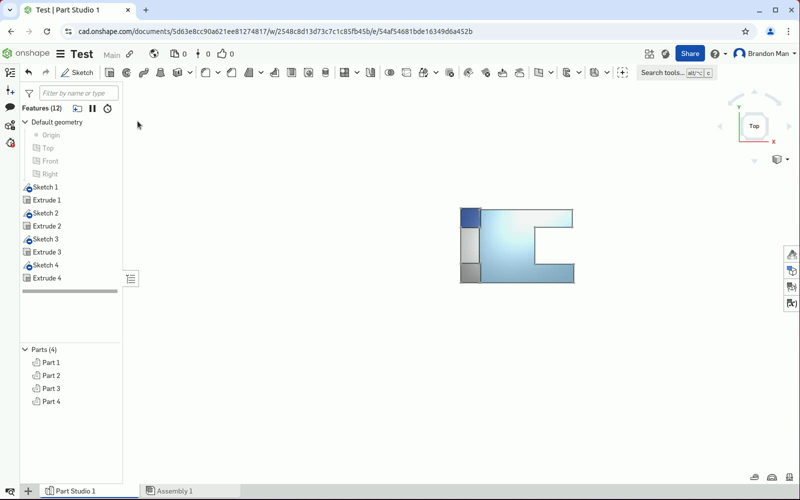
key(shift+7)
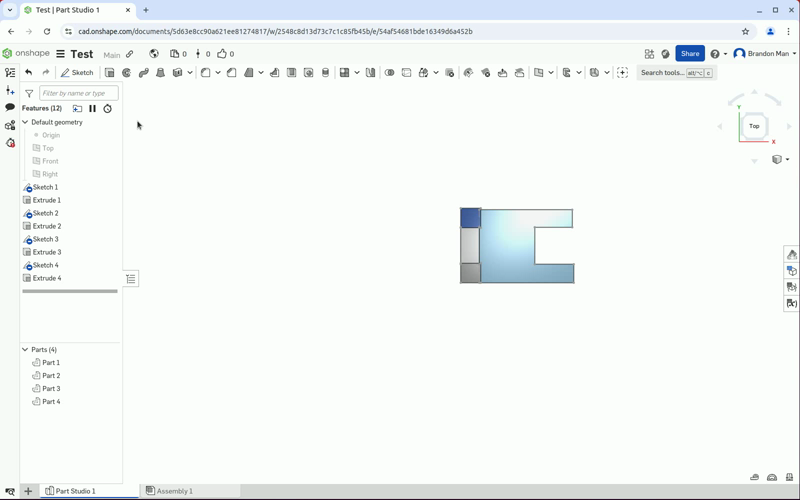
key(up, 3)
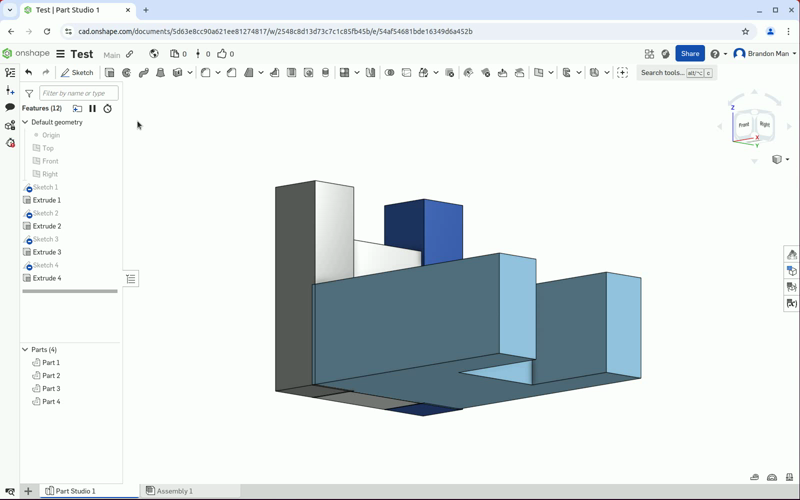
key(left, 3)
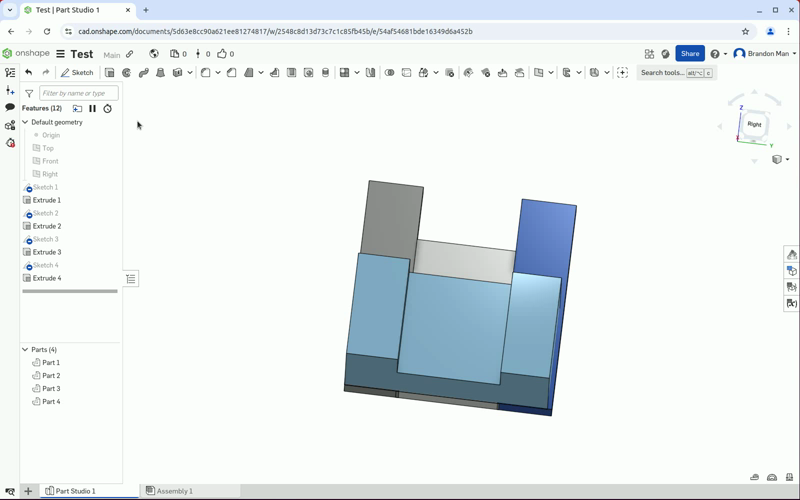
key(right, 3)
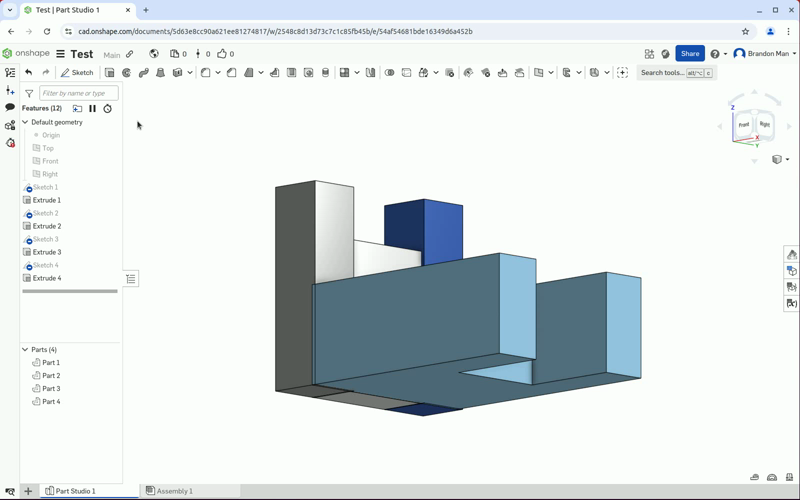
key(down, 3)
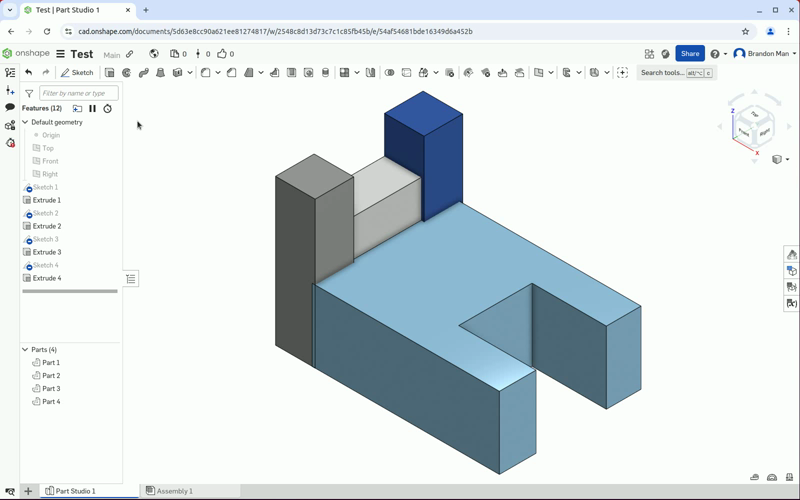
mouse_move(73, 189)
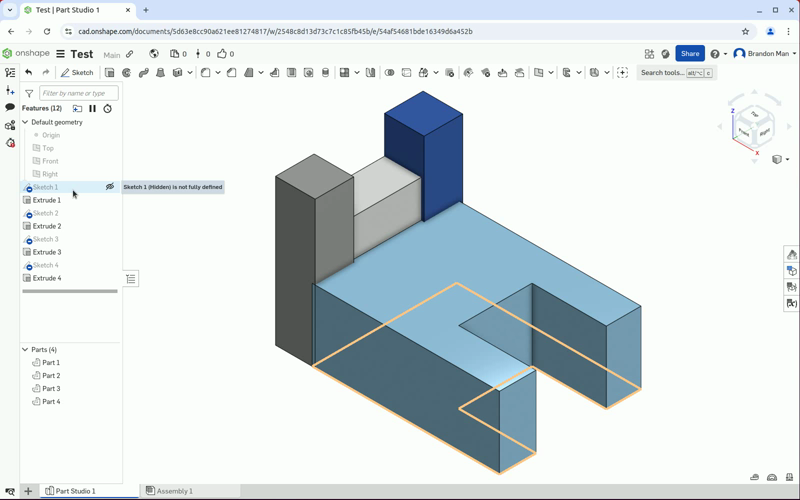
click(73, 189)